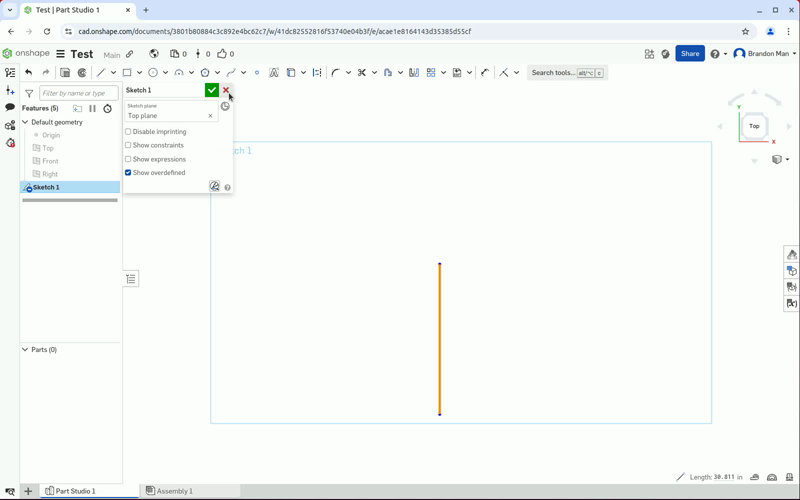
key(shift+h)
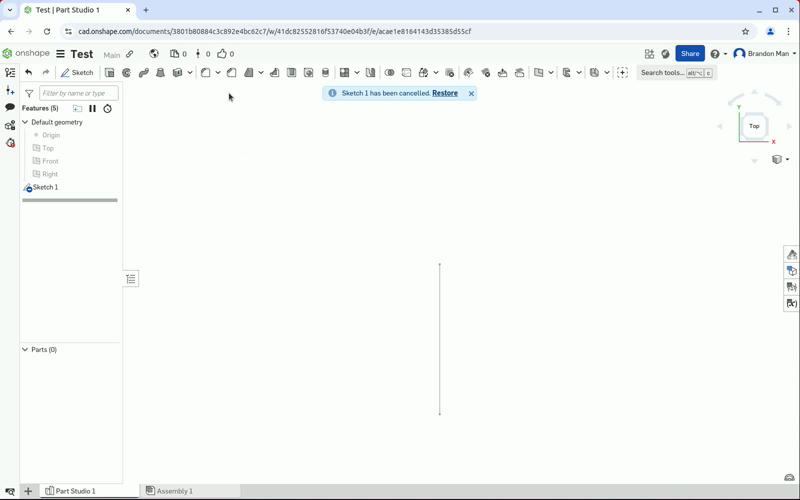
key(shift+s)
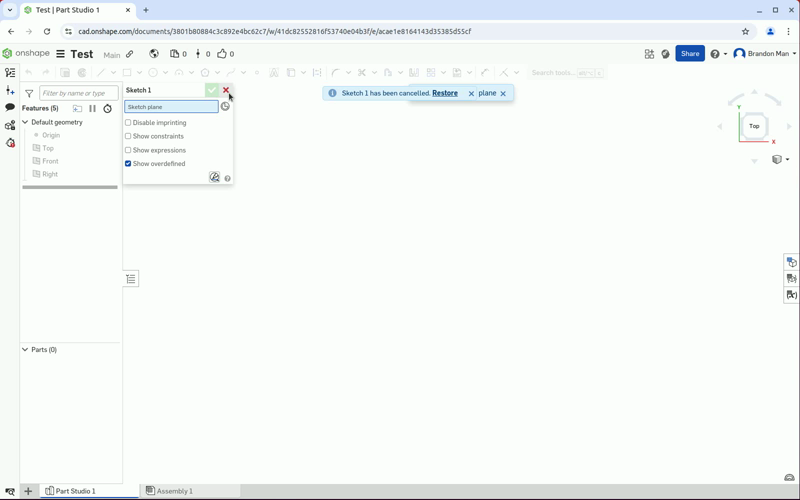
mouse_move(73, 150)
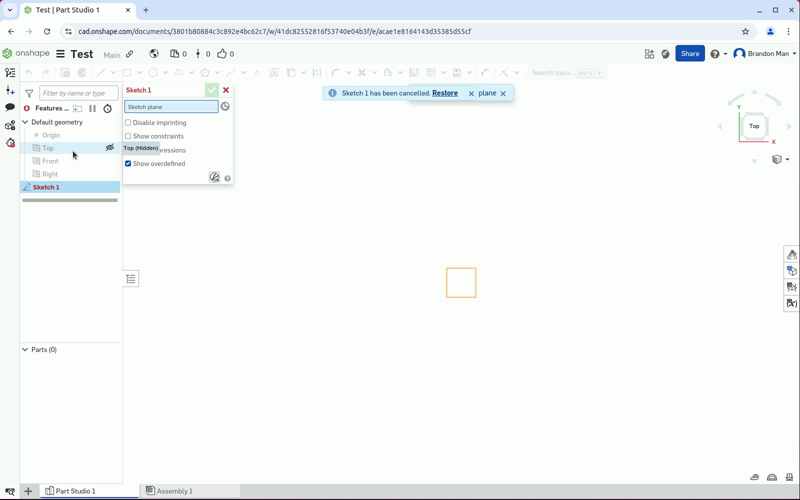
click(73, 150)
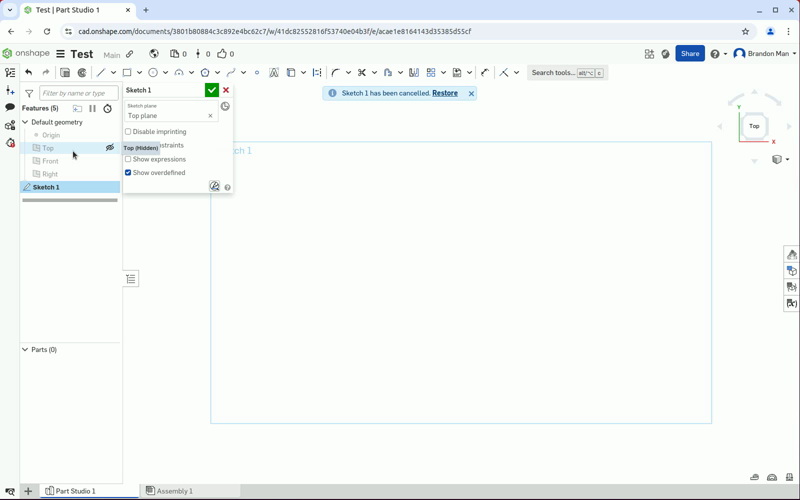
mouse_move(73, 352)
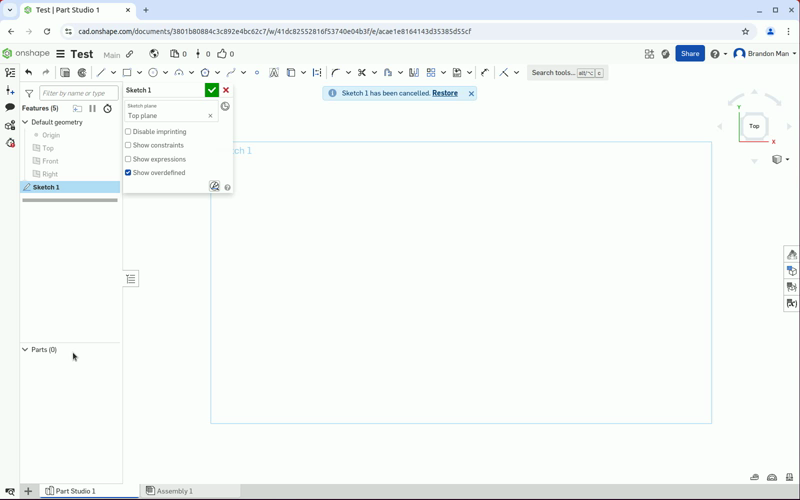
key(y)
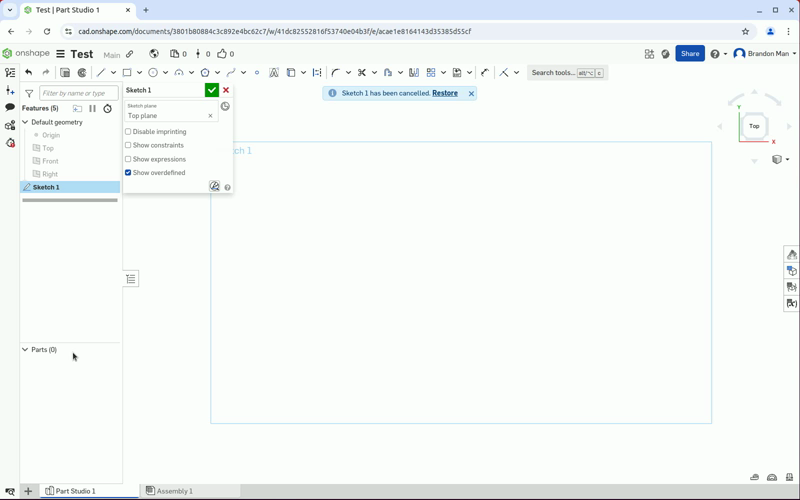
key(l)
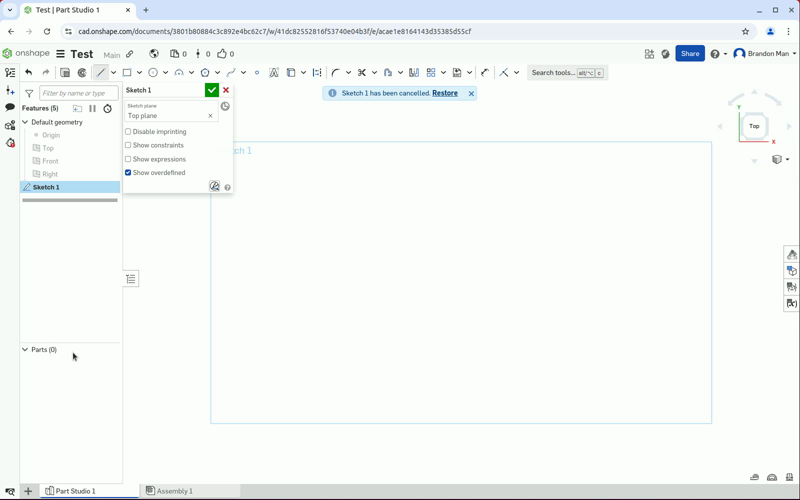
key_down(shift)
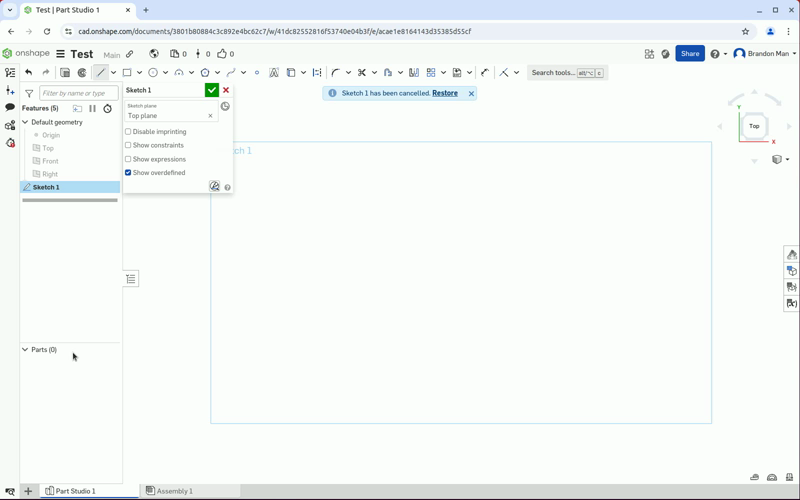
mouse_move(460, 282)
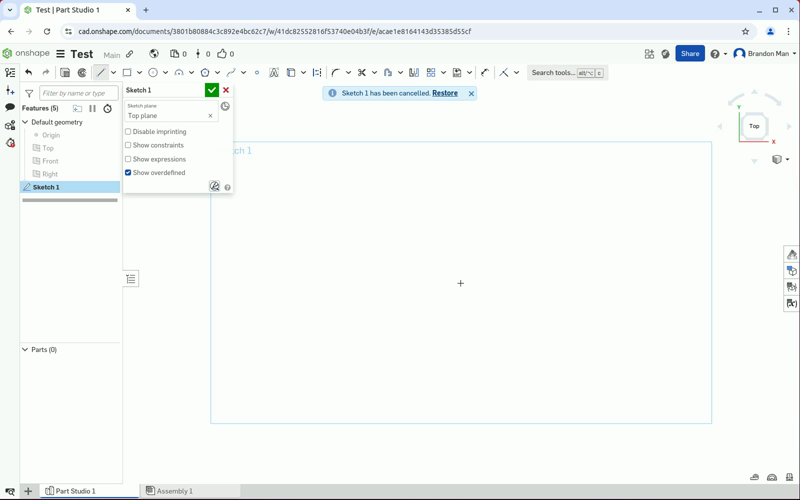
click(460, 282)
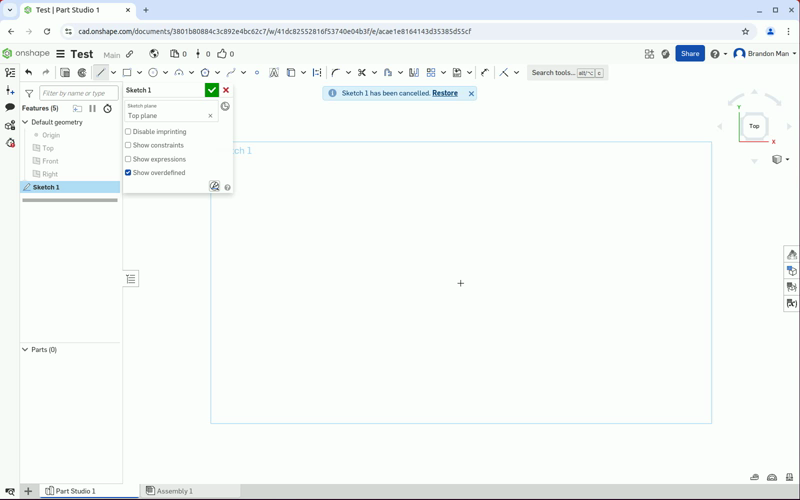
key_up(shift)
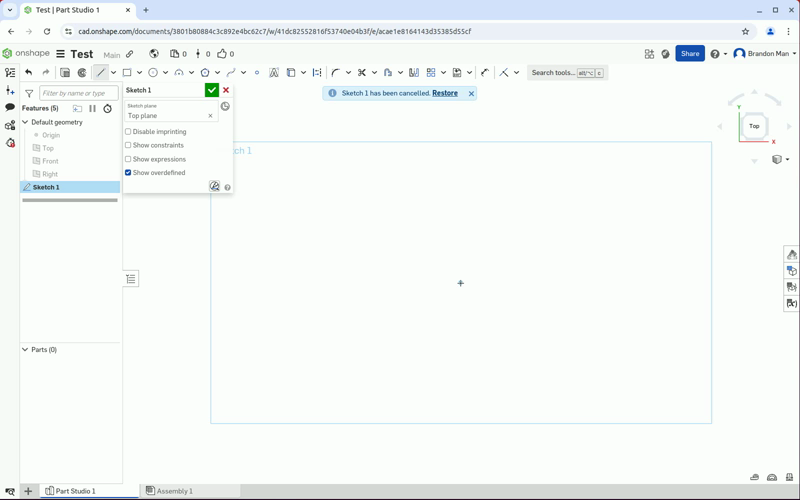
key_down(shift)
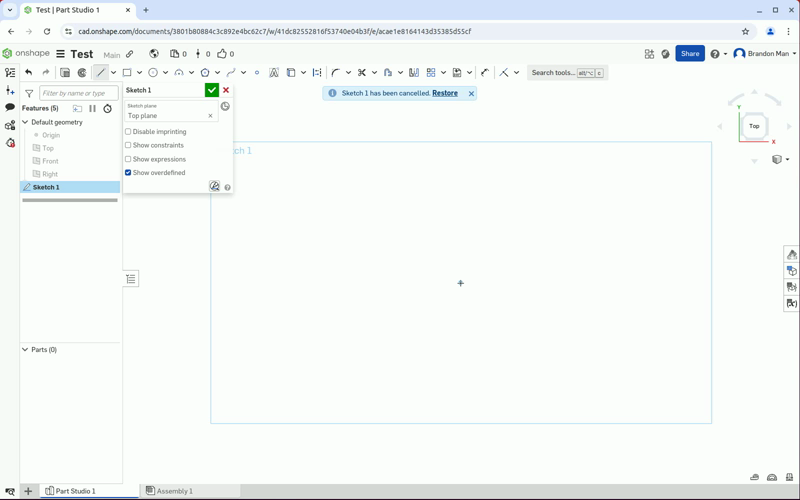
mouse_move(573, 282)
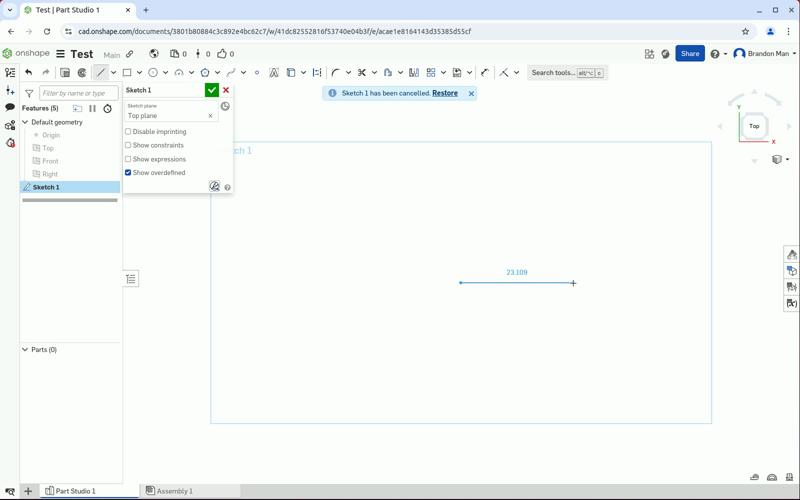
click(573, 282)
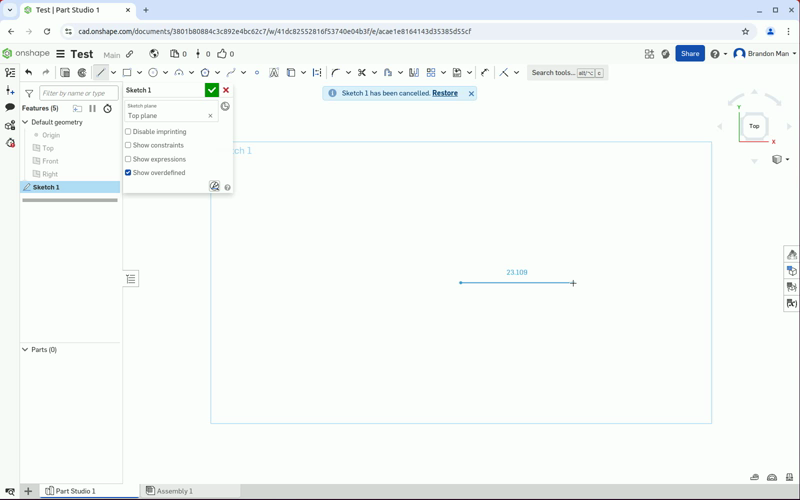
key_up(shift)
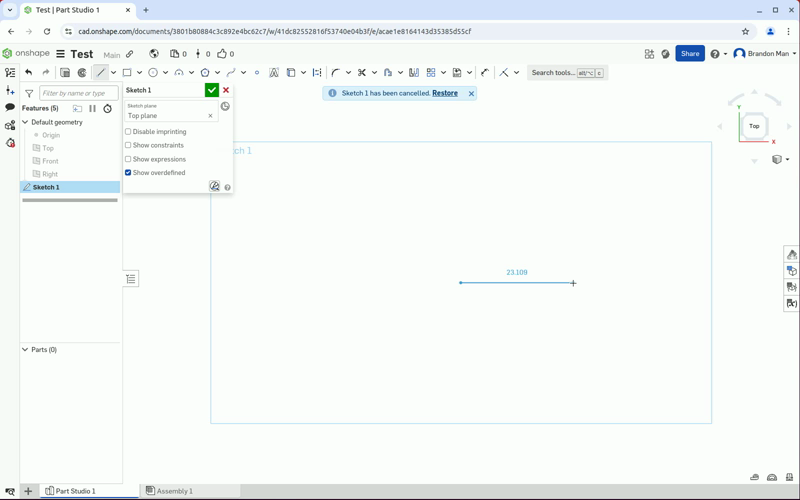
key_down(shift)
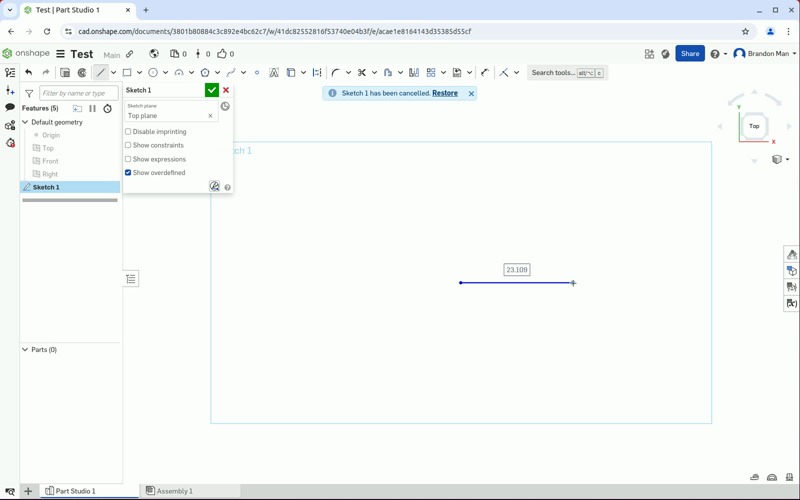
mouse_move(589, 282)
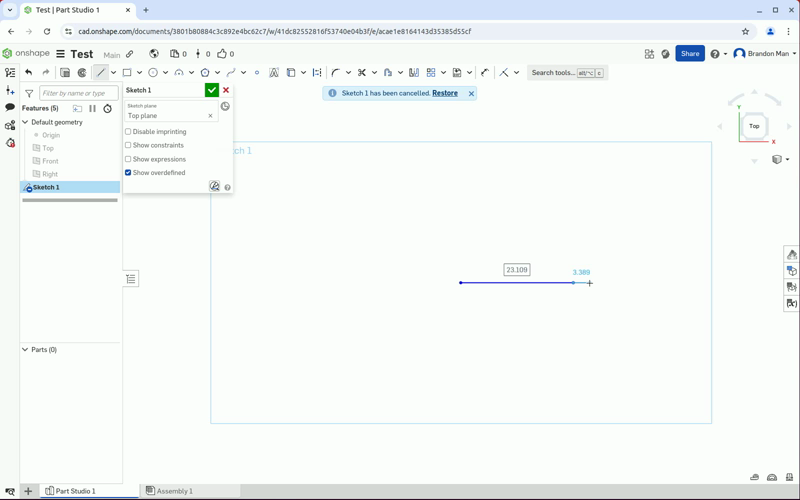
mouse_move(573, 223)
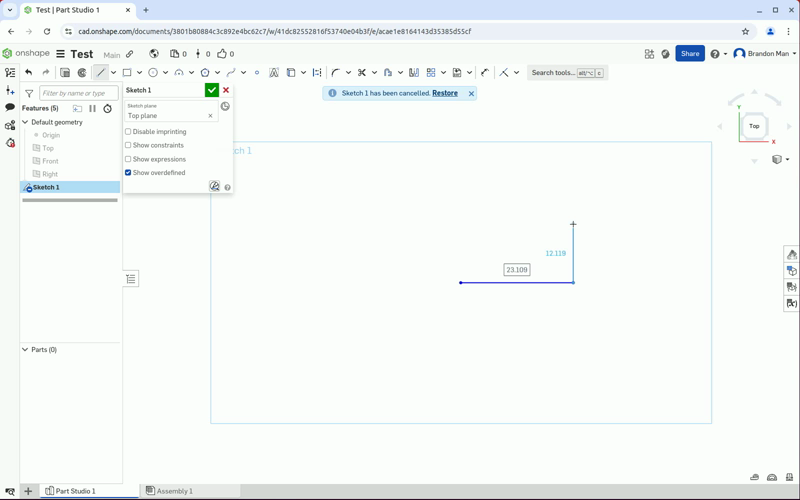
click(573, 223)
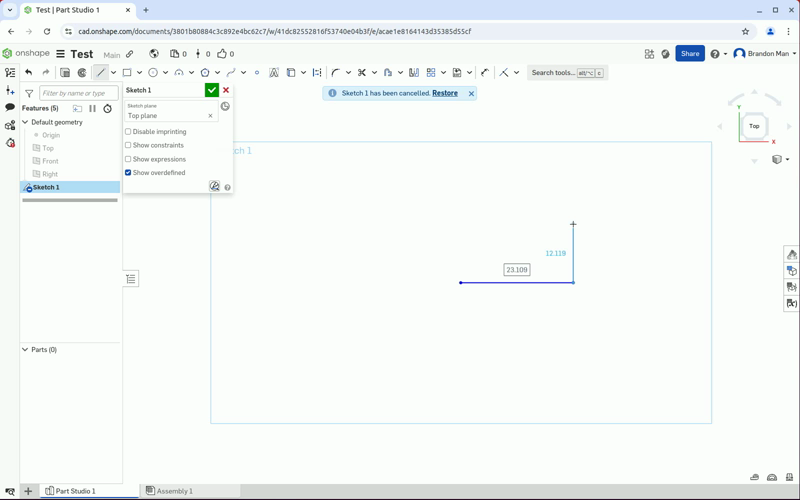
key_up(shift)
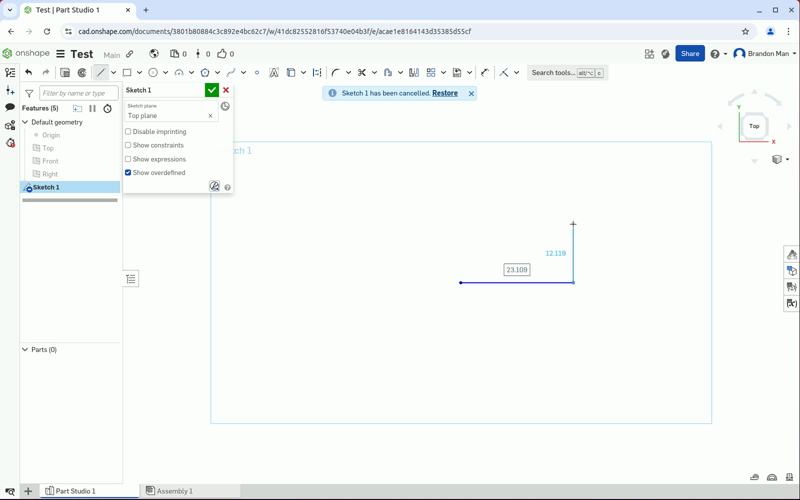
key_down(shift)
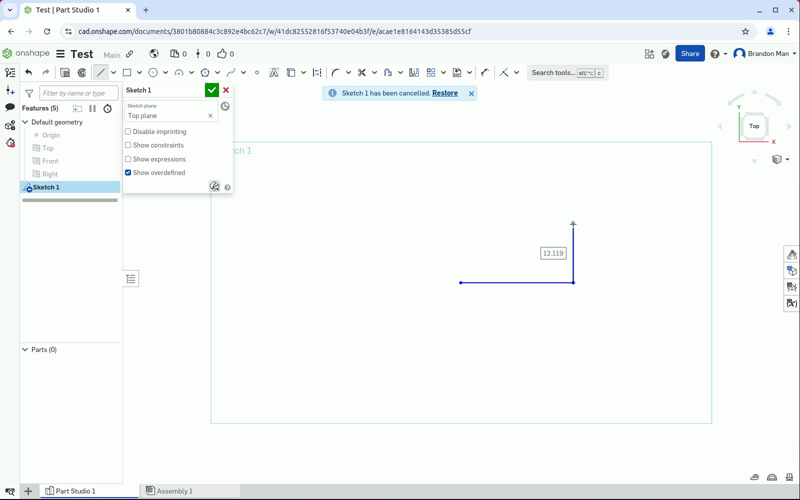
mouse_move(460, 223)
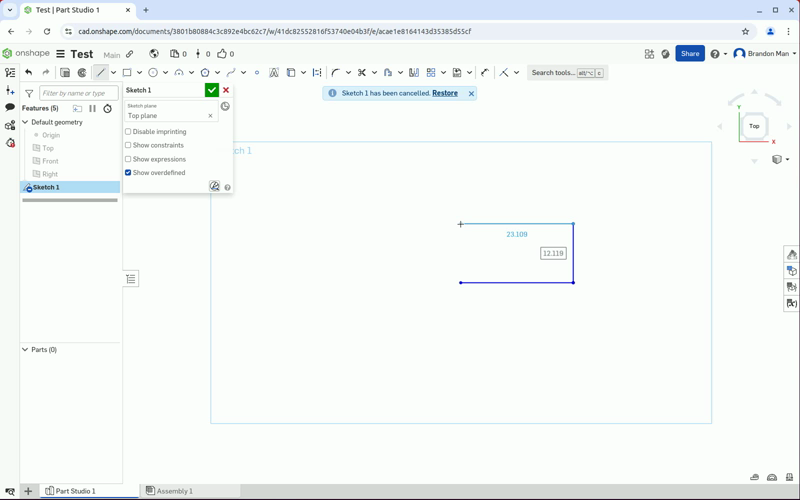
click(460, 223)
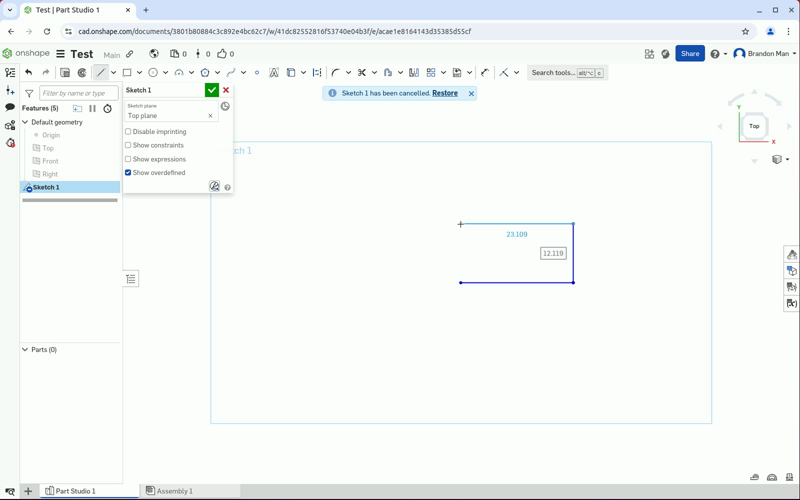
key_up(shift)
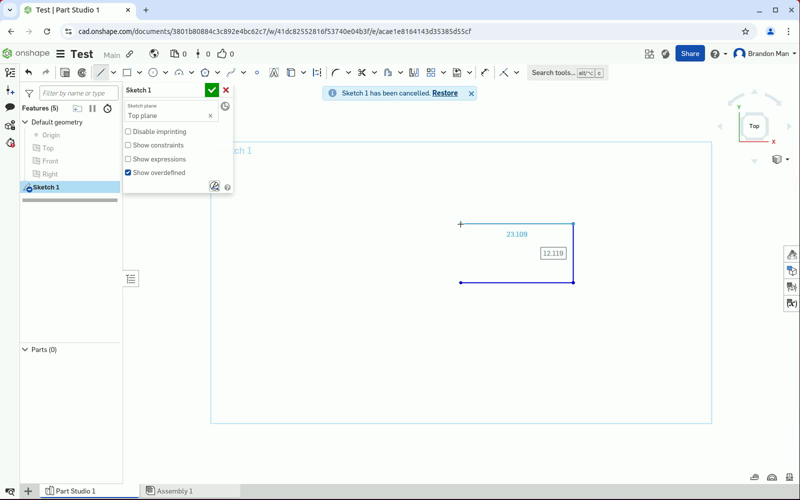
mouse_move(490, 223)
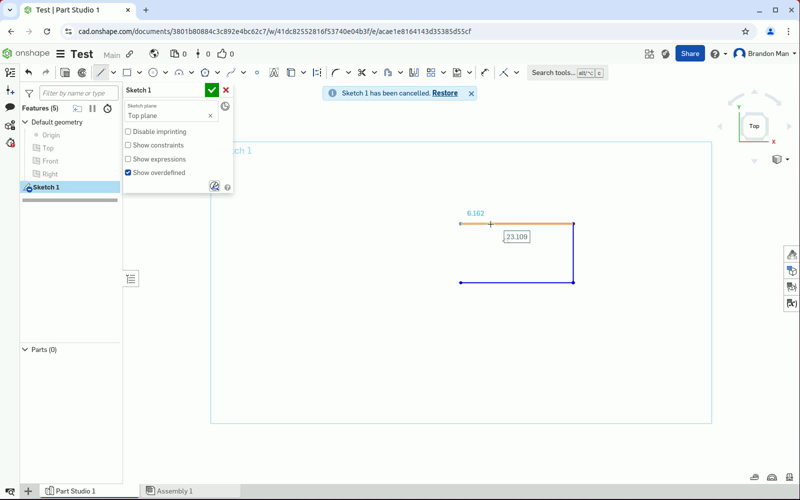
key_down(shift)
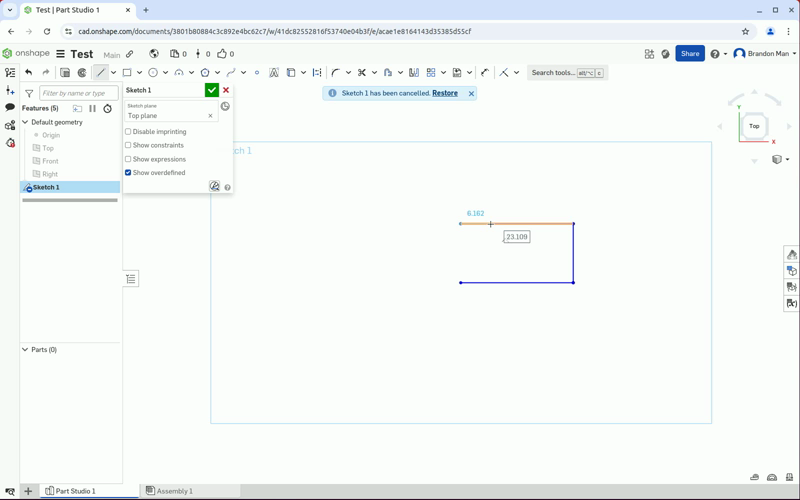
mouse_move(460, 282)
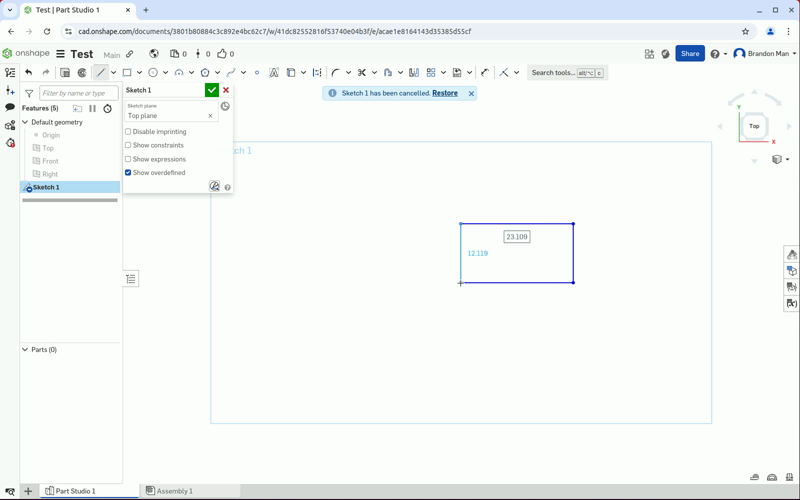
key_up(shift)
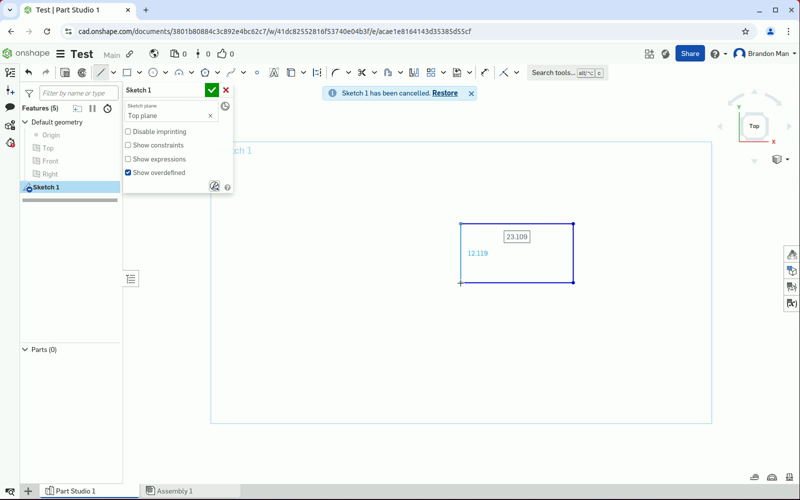
click(460, 282)
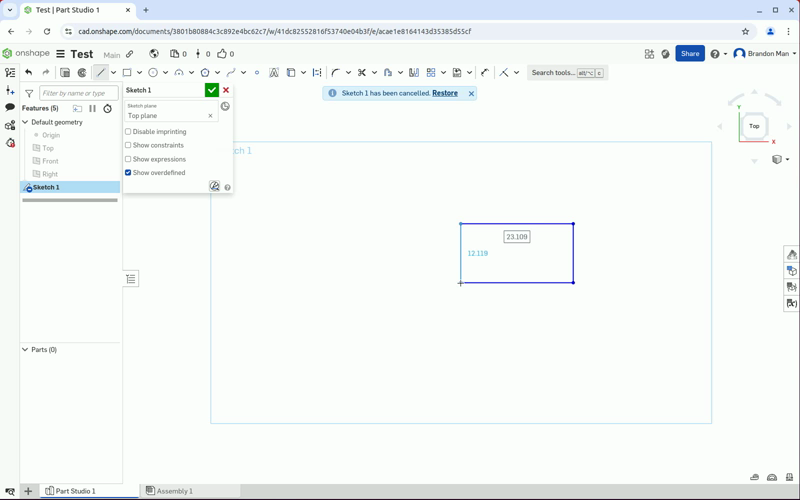
key(esc)
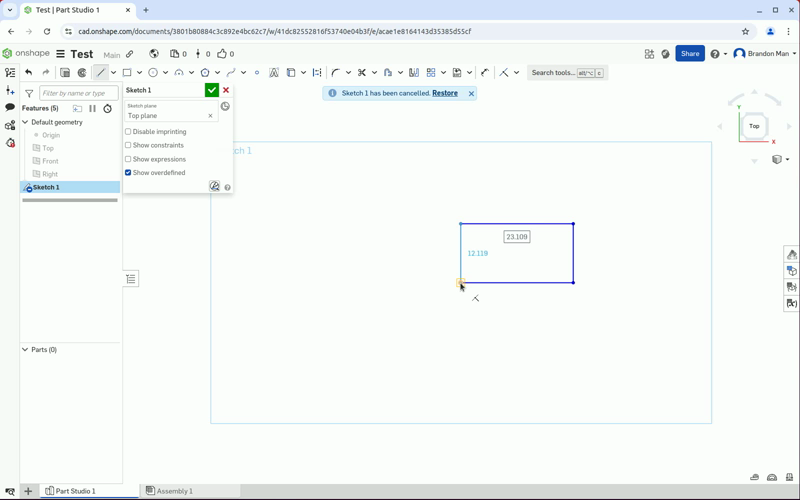
mouse_move(541, 246)
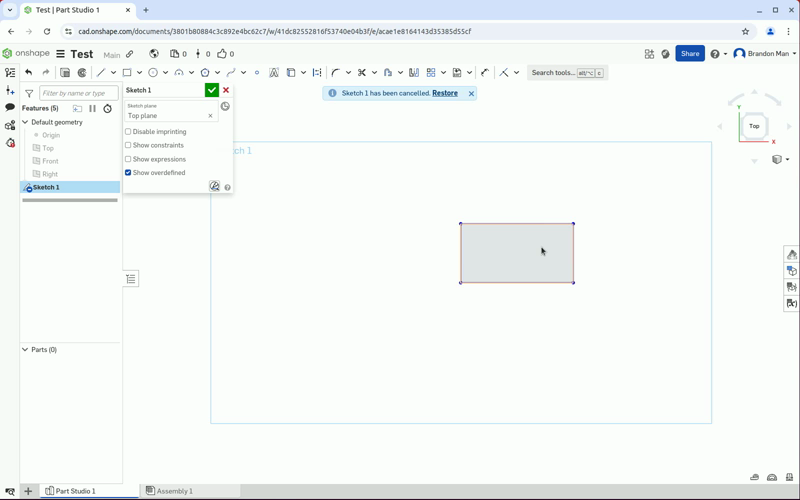
click(541, 246)
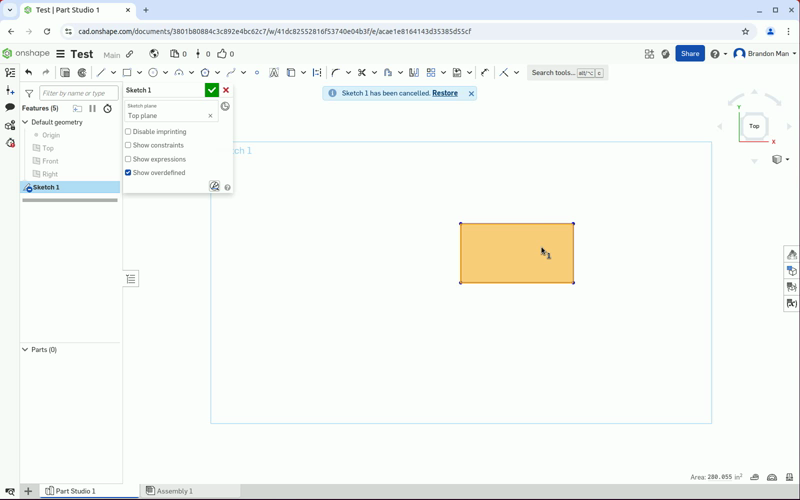
mouse_move(73, 352)
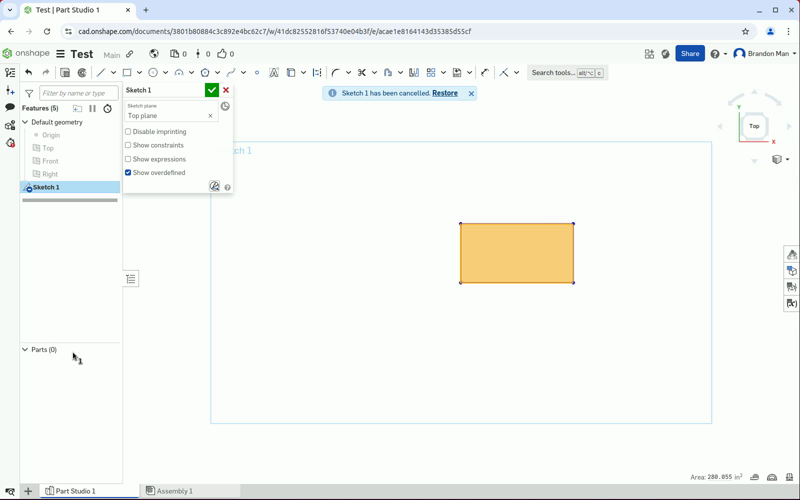
key(shift+y)
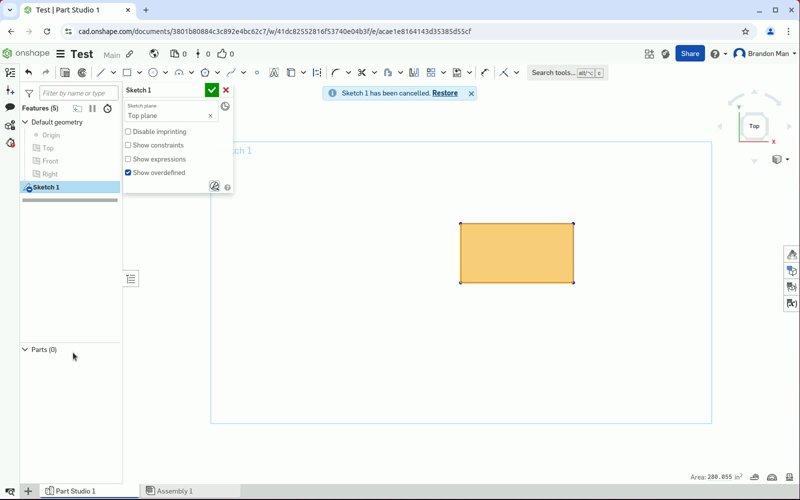
key(shift+e)
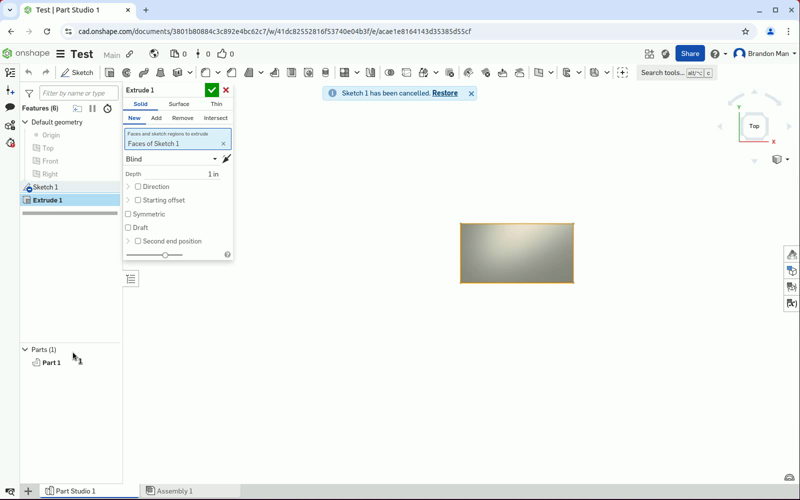
mouse_move(143, 106)
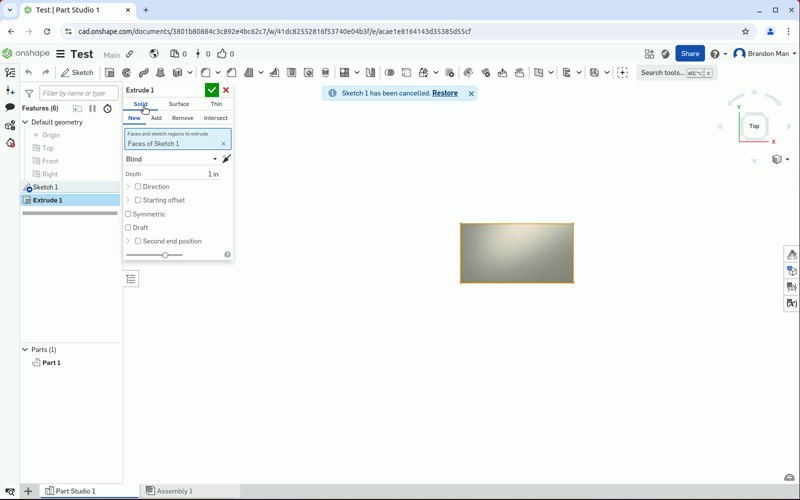
click(143, 106)
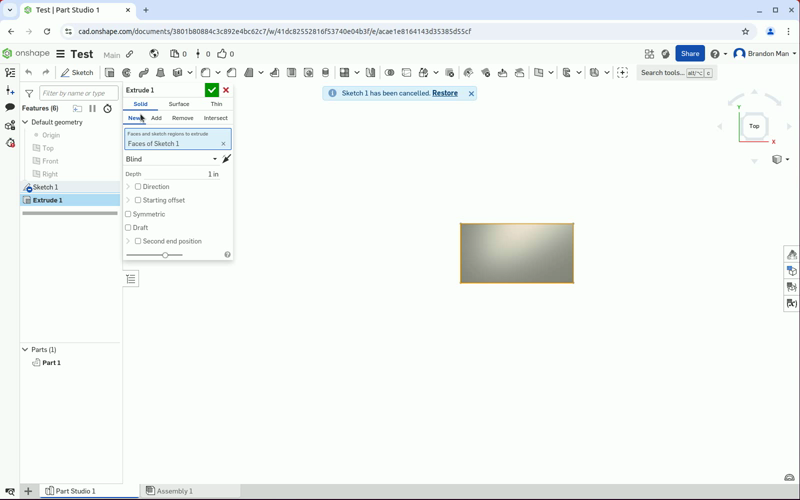
mouse_move(137, 120)
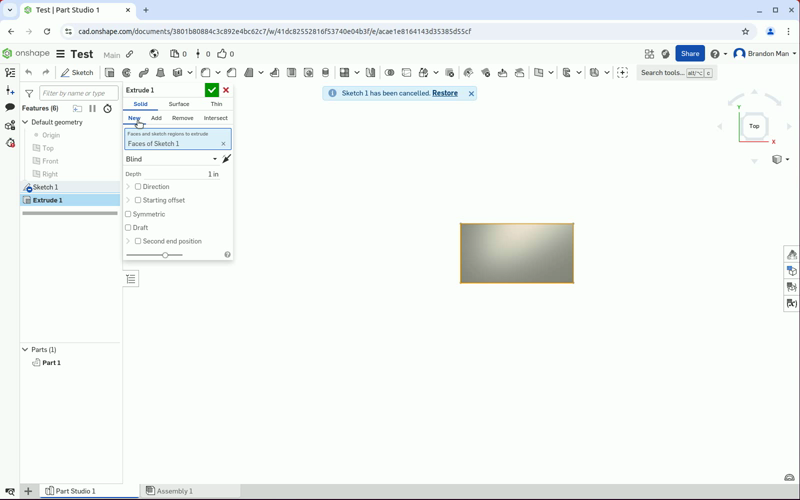
click(137, 120)
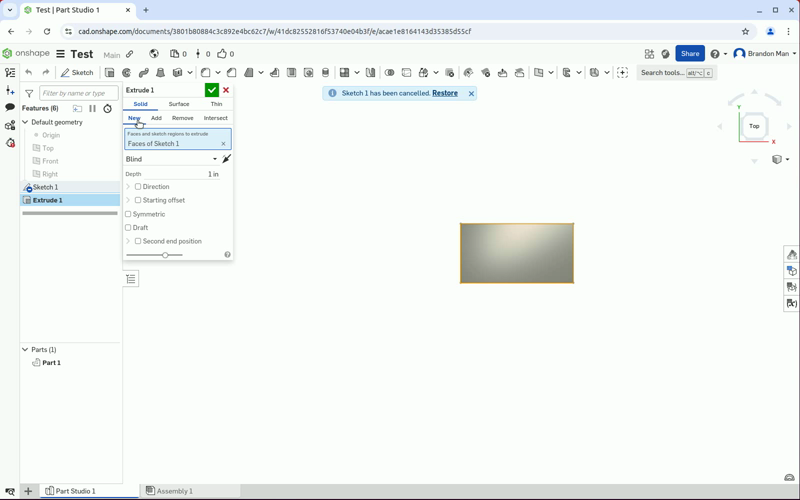
key(tab, 4)
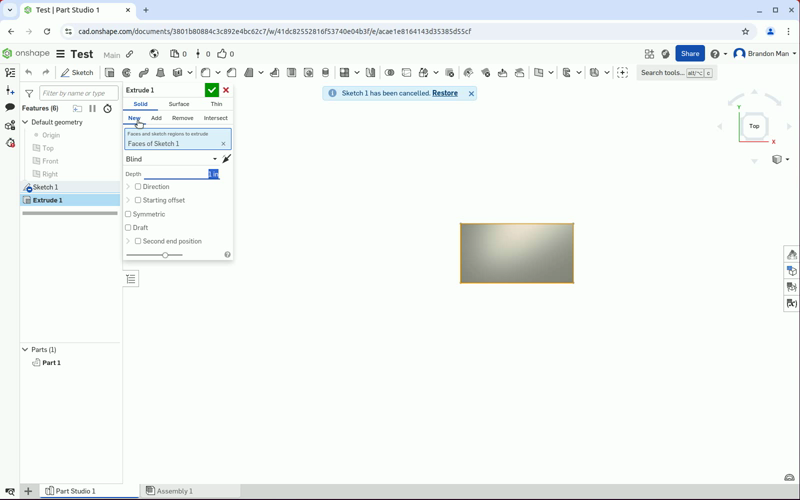
text(-0.241)
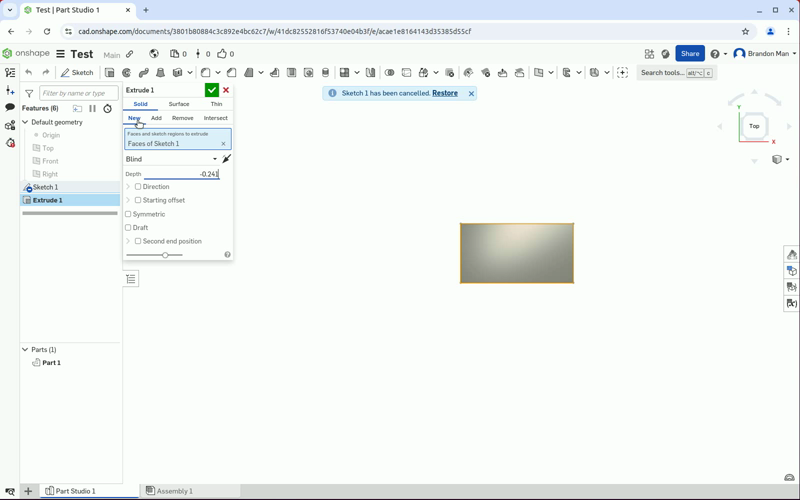
key(enter)
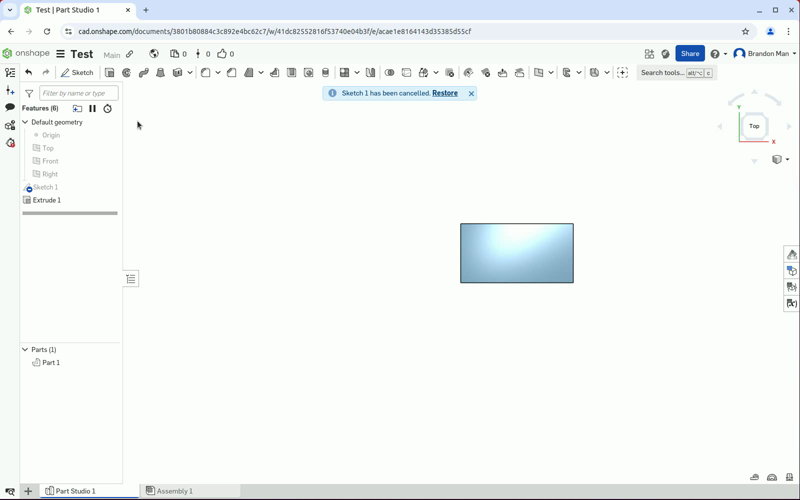
key(shift+h)
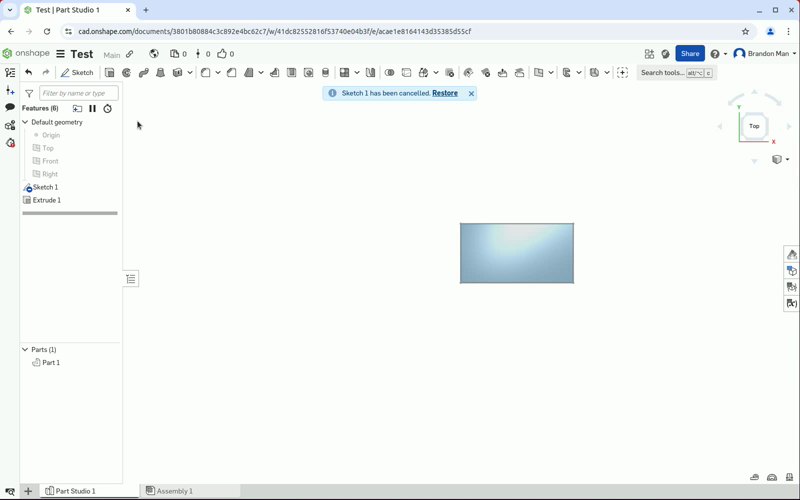
key(shift+h)
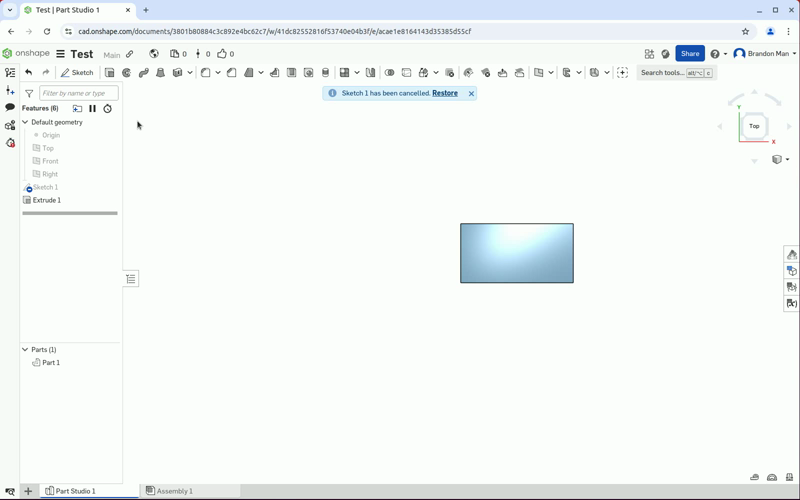
mouse_move(73, 189)
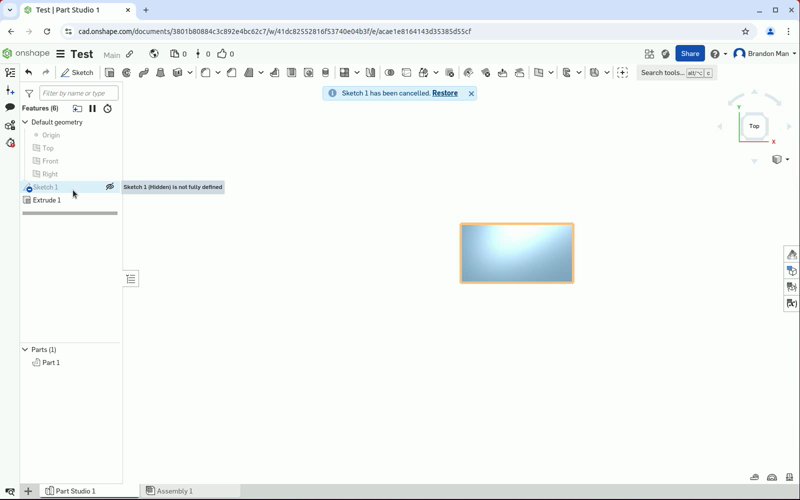
click(73, 189)
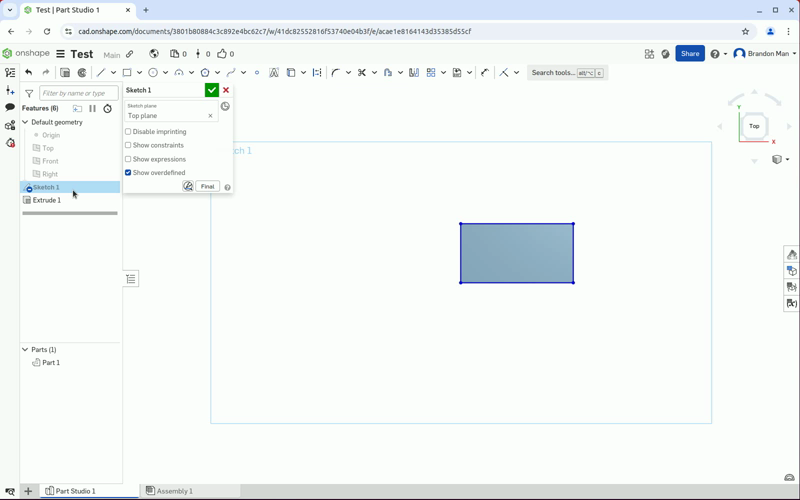
mouse_move(229, 92)
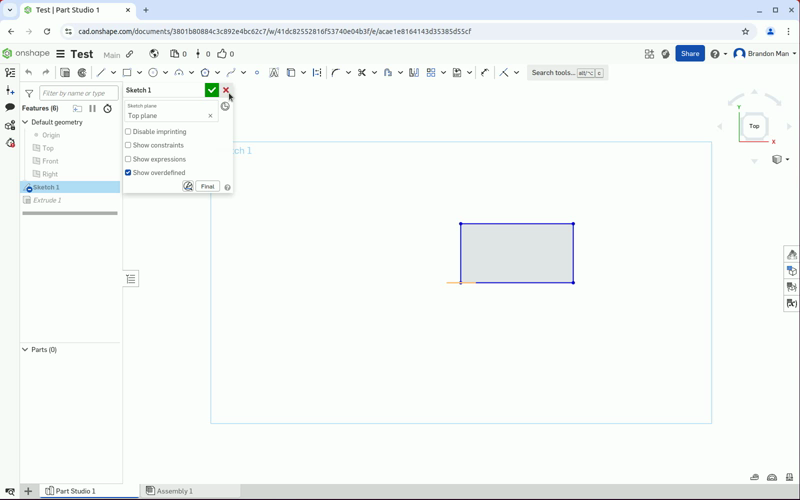
click(229, 92)
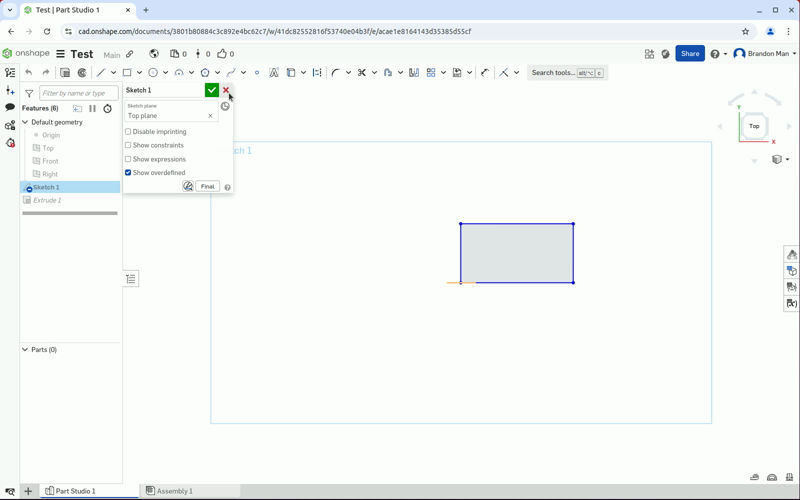
key(shift+s)
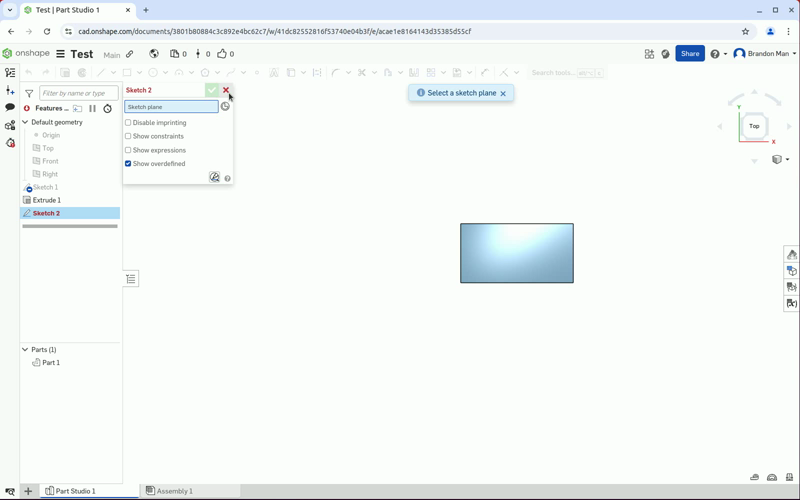
mouse_move(73, 150)
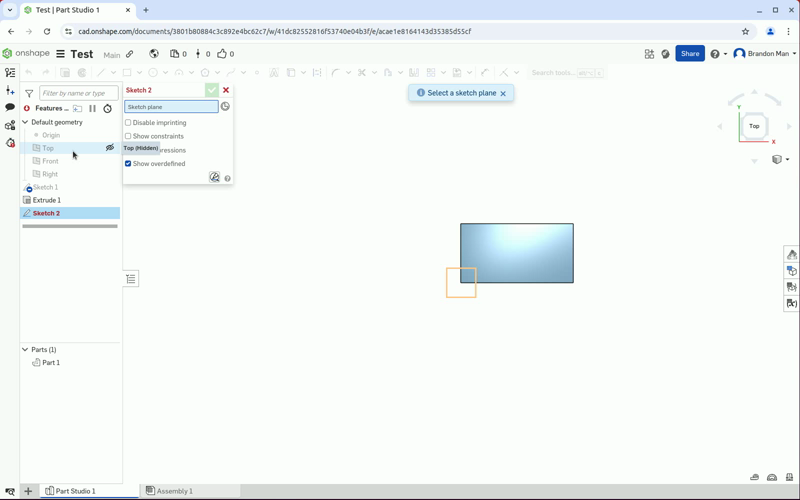
click(73, 150)
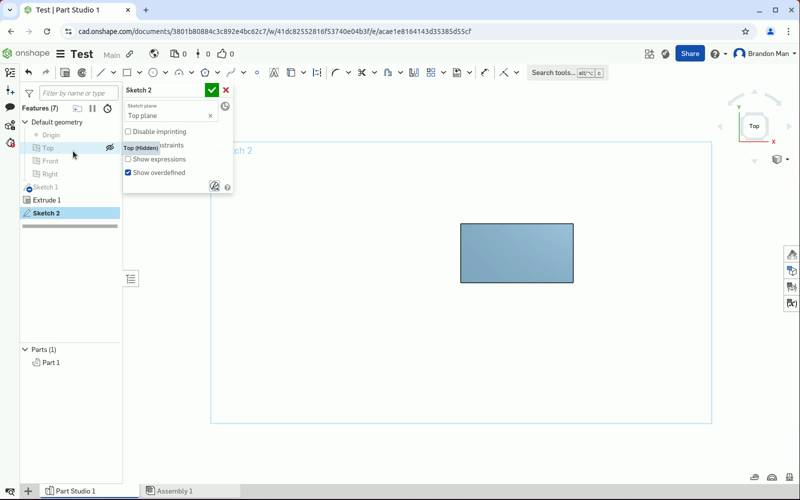
mouse_move(73, 352)
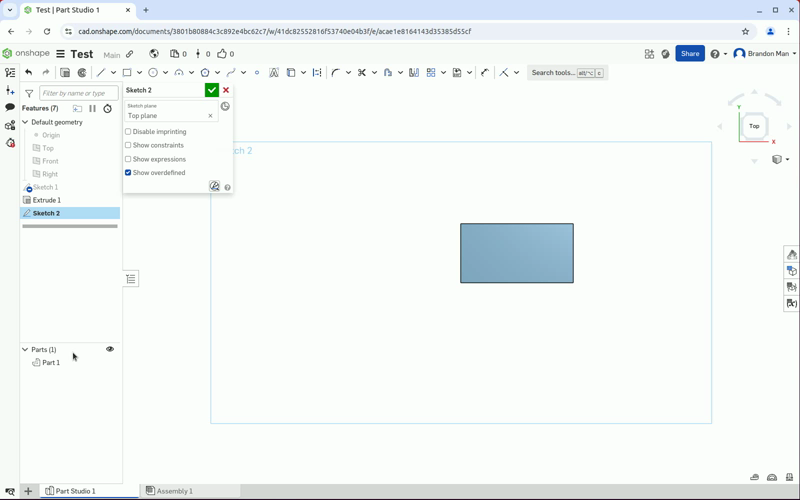
key(y)
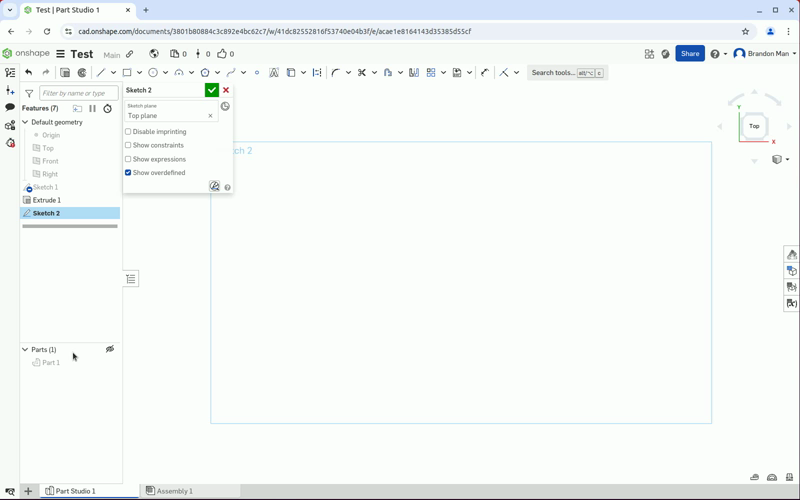
key(l)
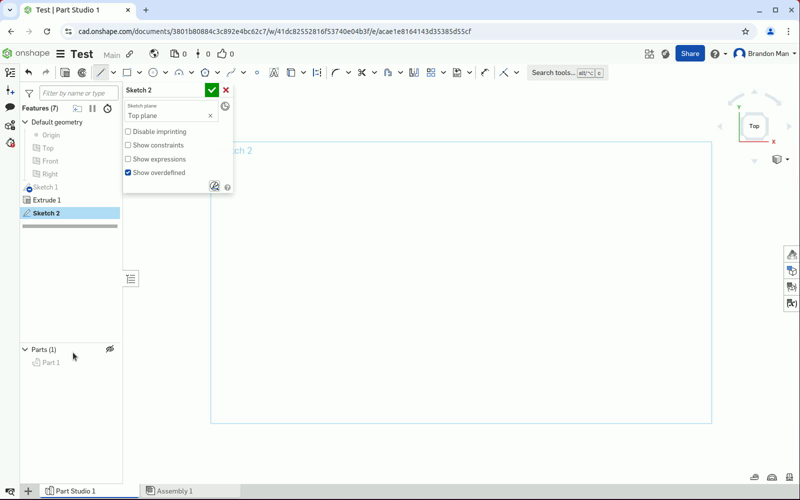
key_down(shift)
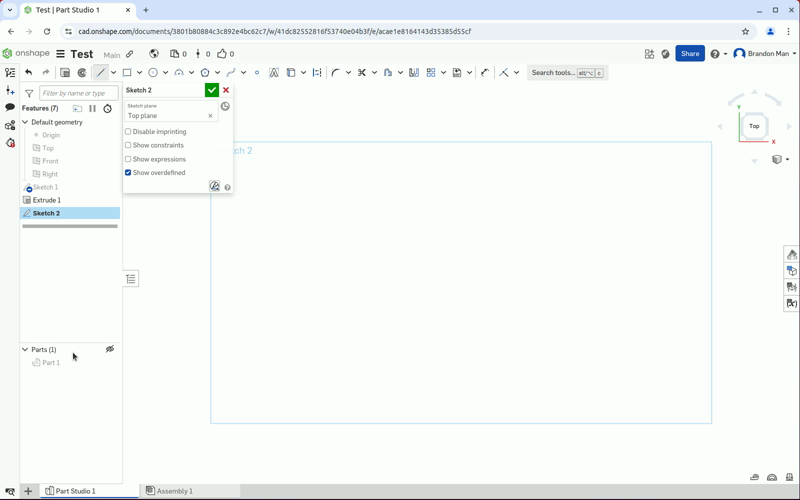
mouse_move(460, 282)
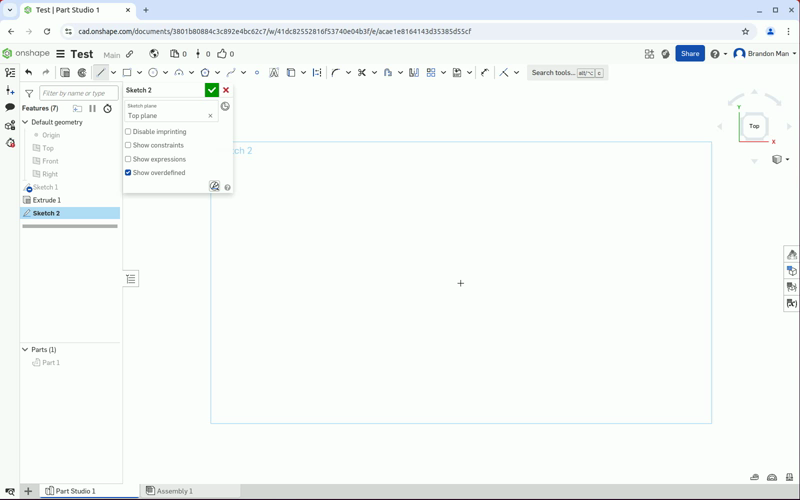
click(460, 282)
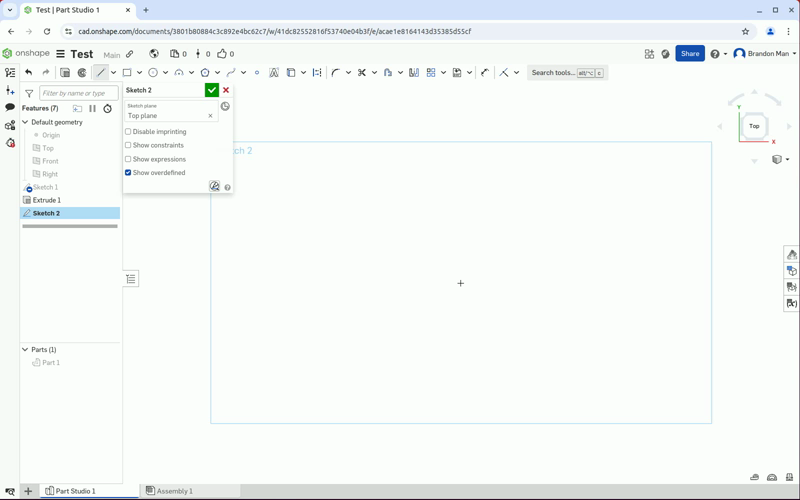
key_up(shift)
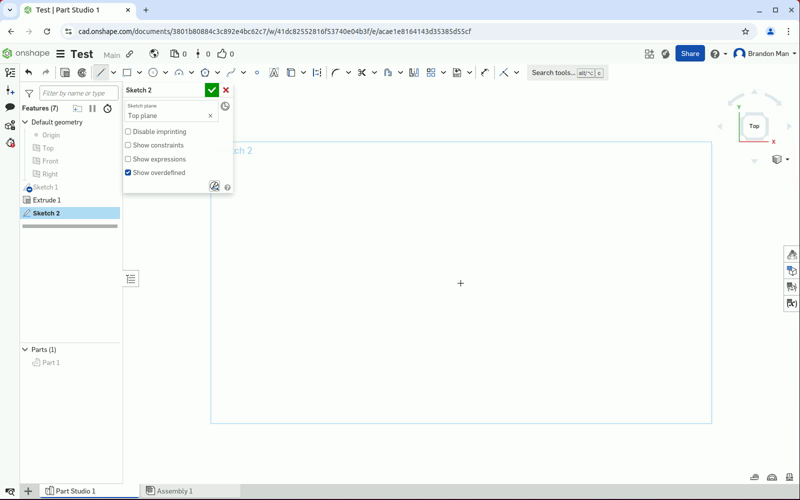
key_down(shift)
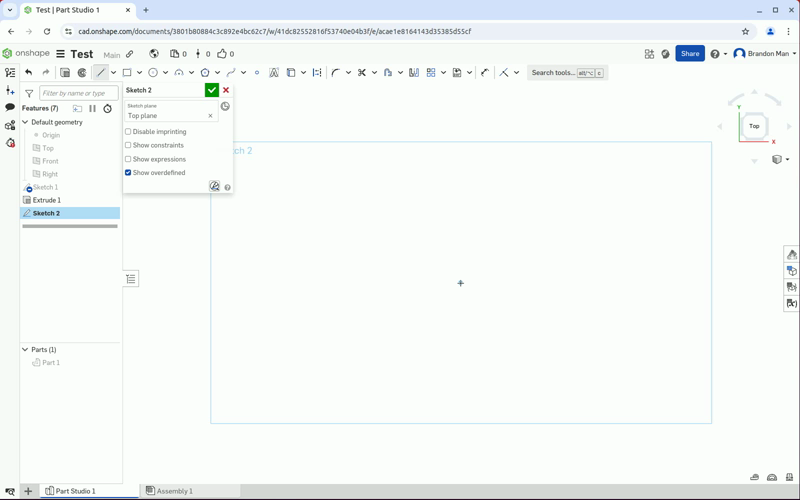
mouse_move(490, 282)
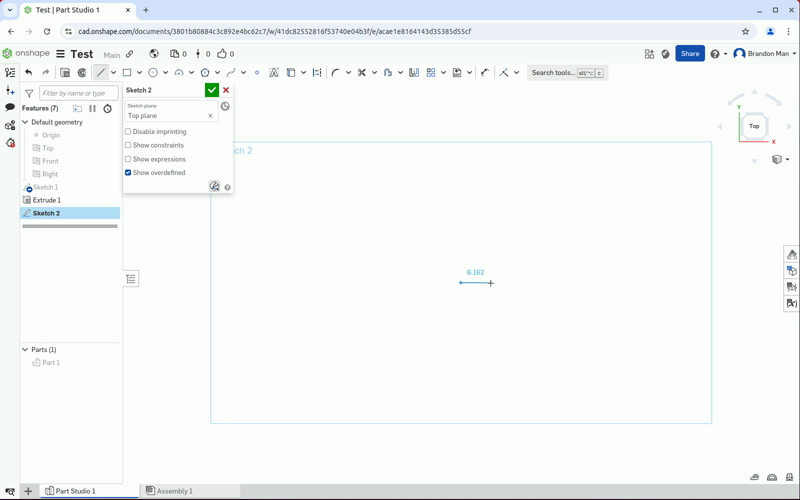
mouse_move(494, 282)
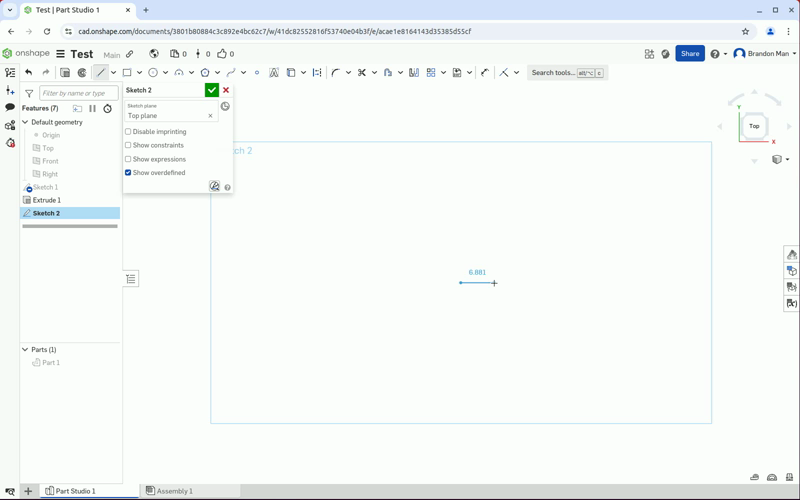
click(494, 282)
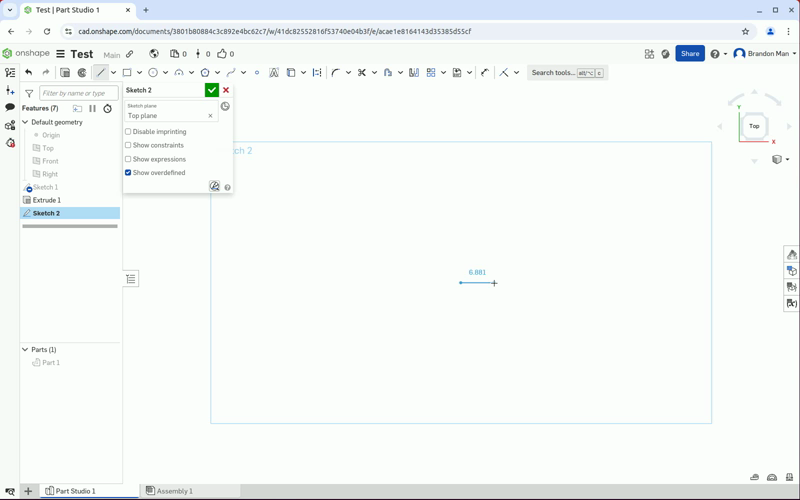
key_up(shift)
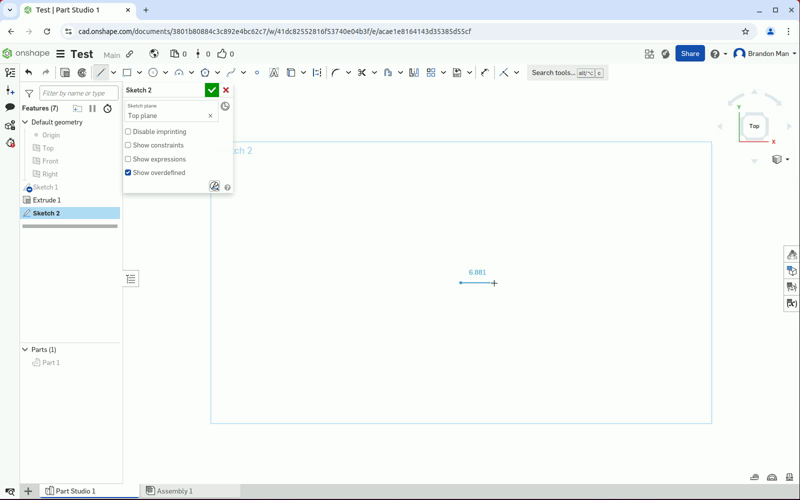
key_down(shift)
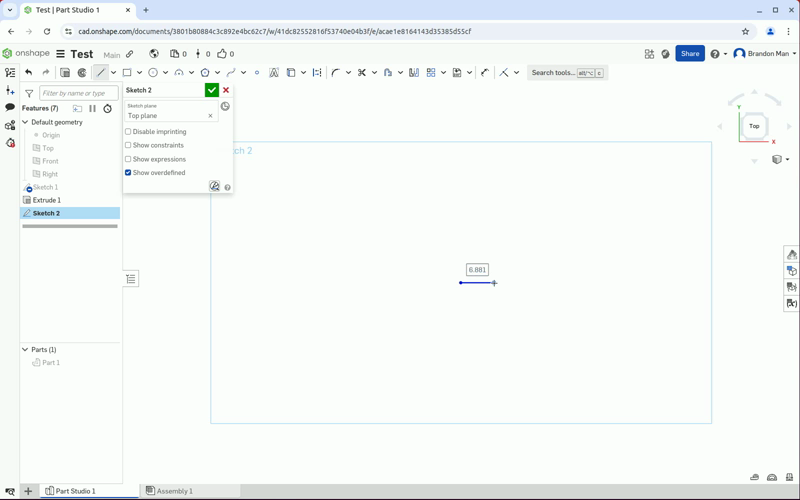
mouse_move(524, 282)
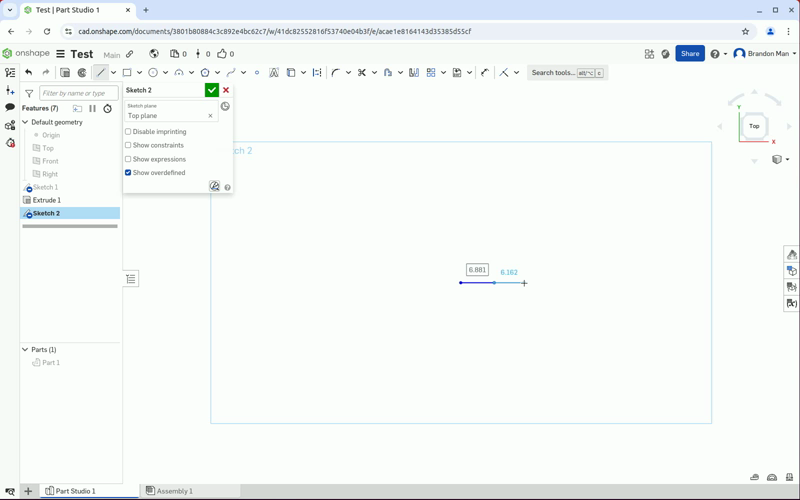
mouse_move(494, 265)
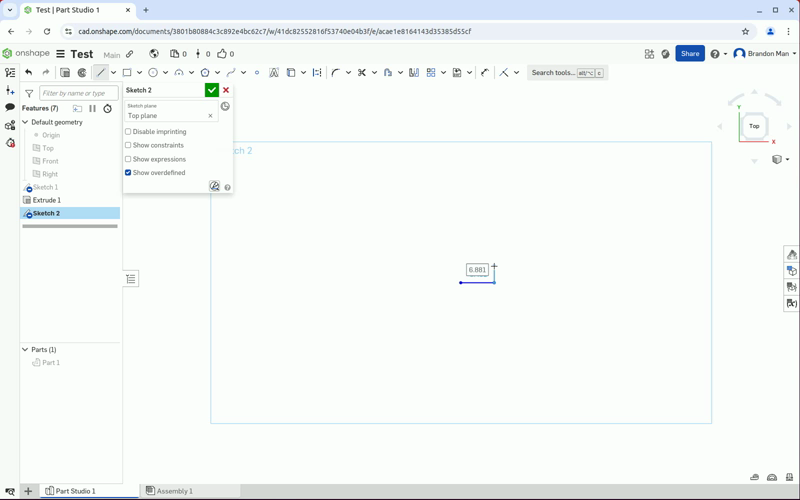
click(494, 265)
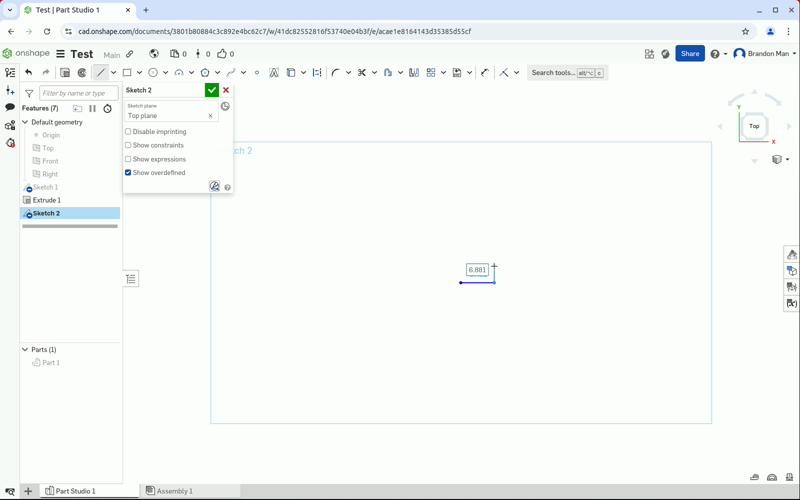
key_up(shift)
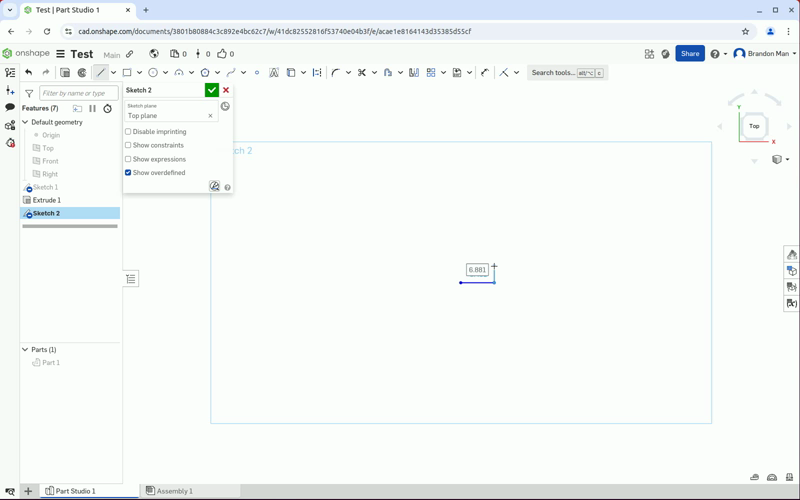
key_down(shift)
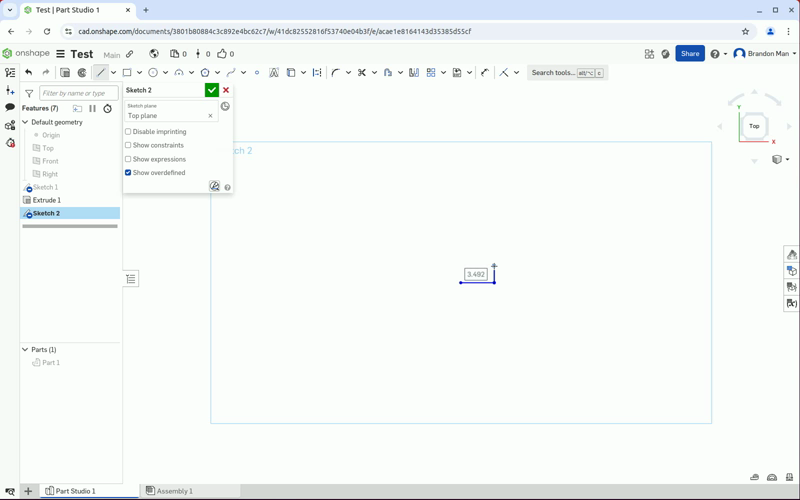
mouse_move(524, 265)
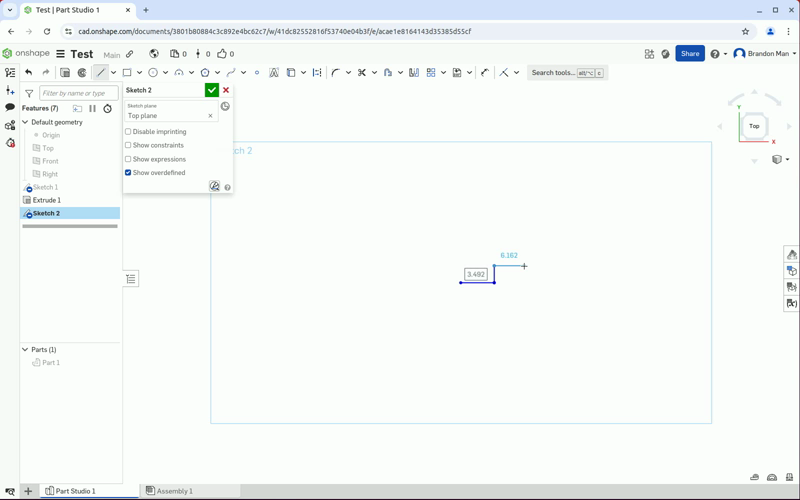
mouse_move(460, 265)
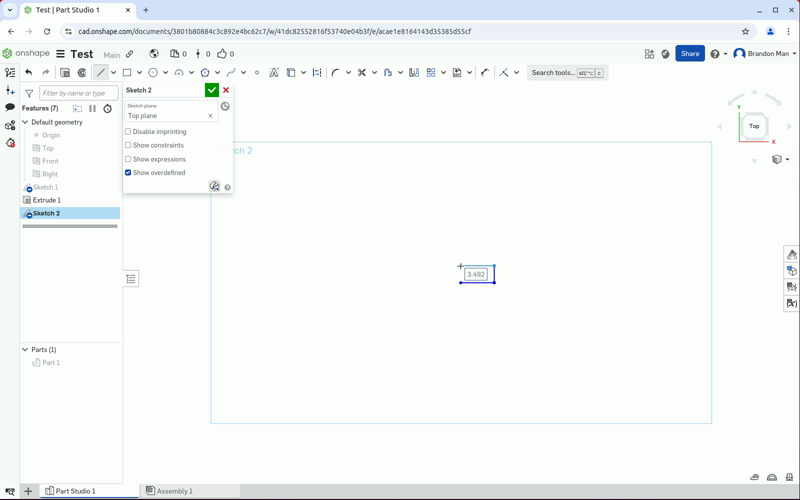
click(460, 265)
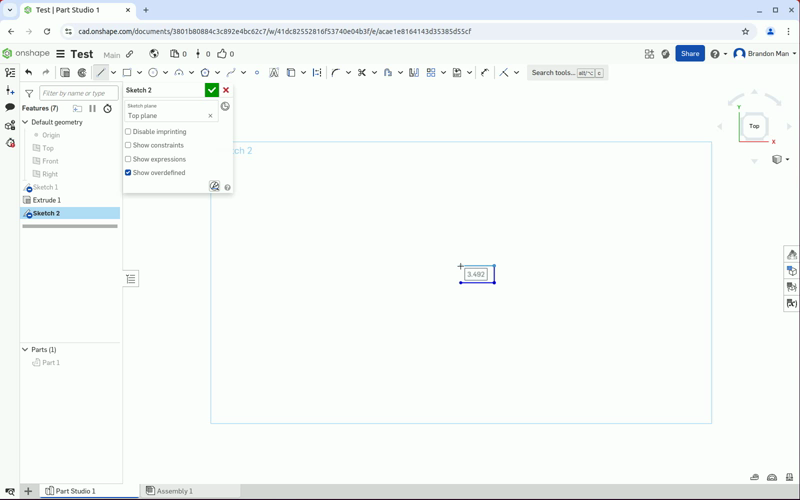
key_up(shift)
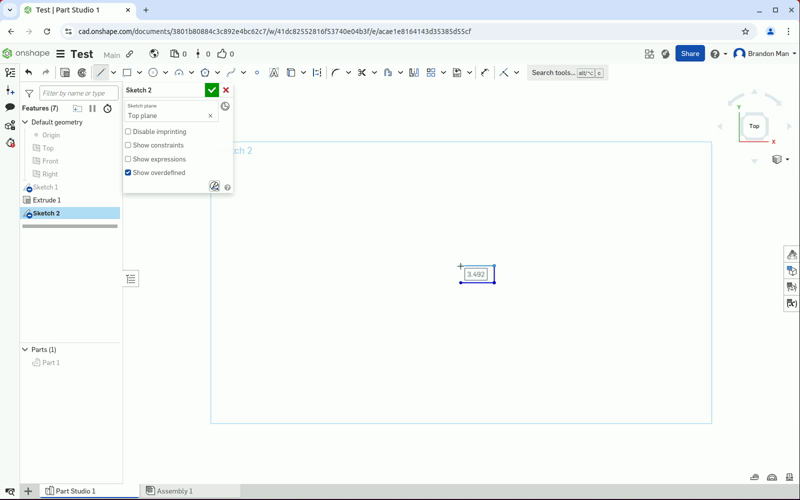
mouse_move(490, 265)
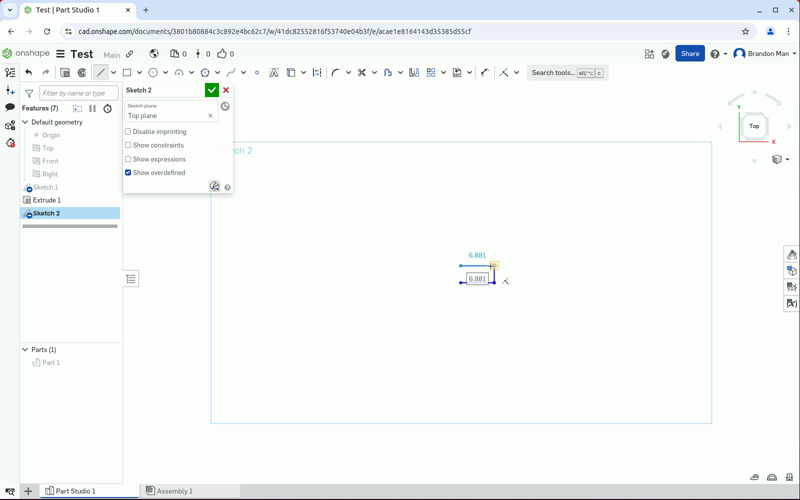
key_down(shift)
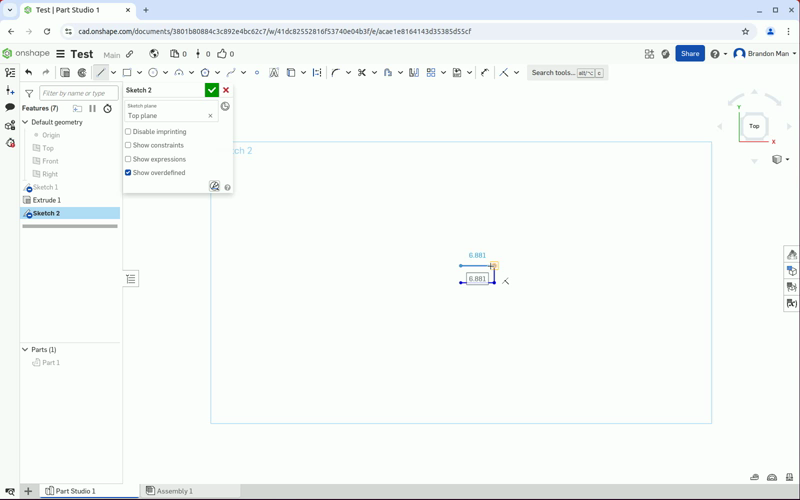
mouse_move(460, 282)
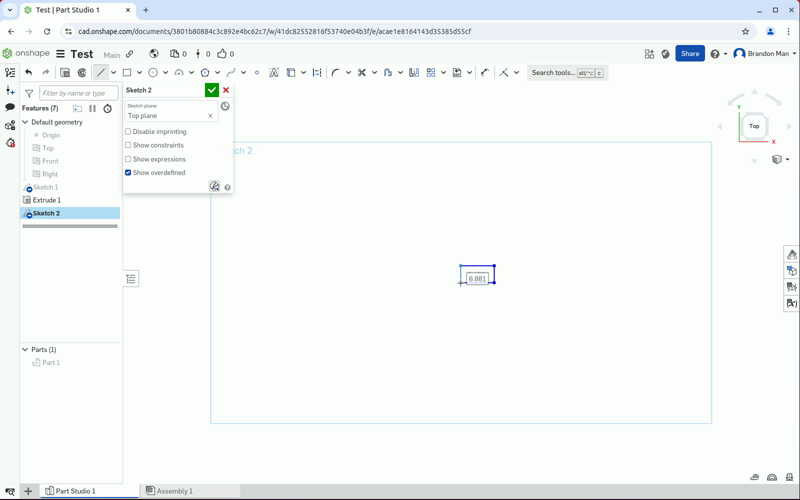
key_up(shift)
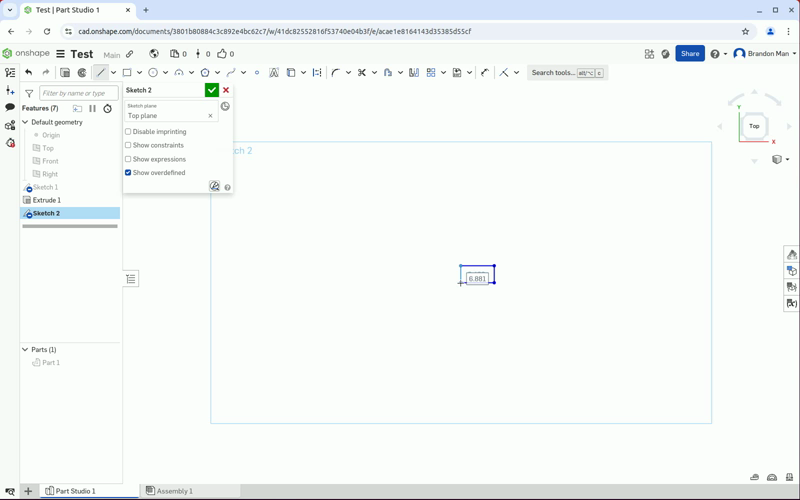
click(460, 282)
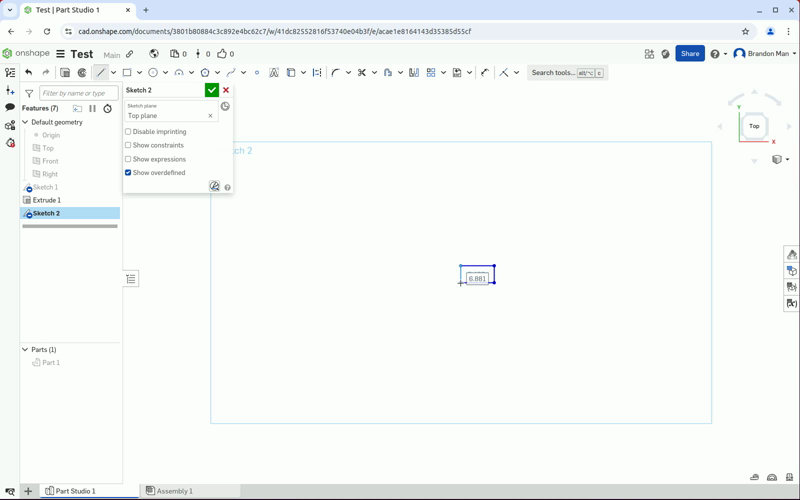
key(esc)
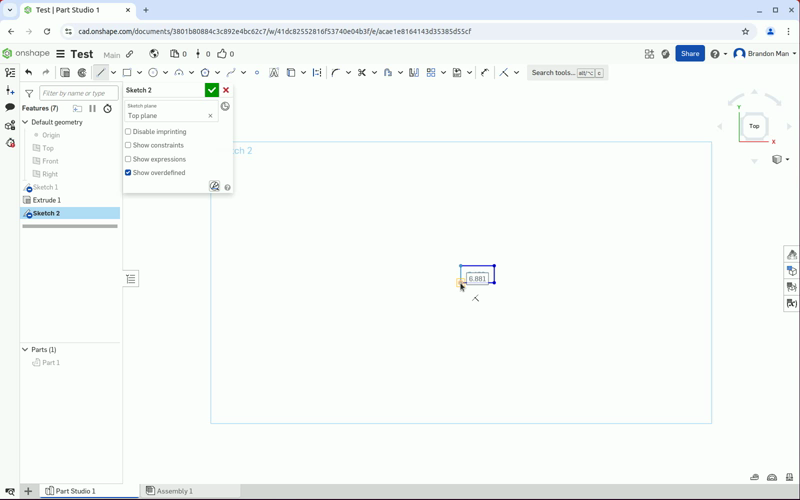
key(l)
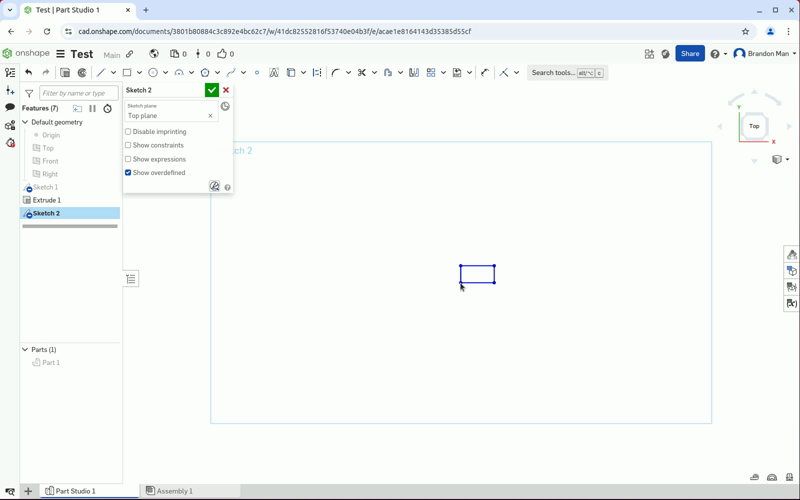
key_down(shift)
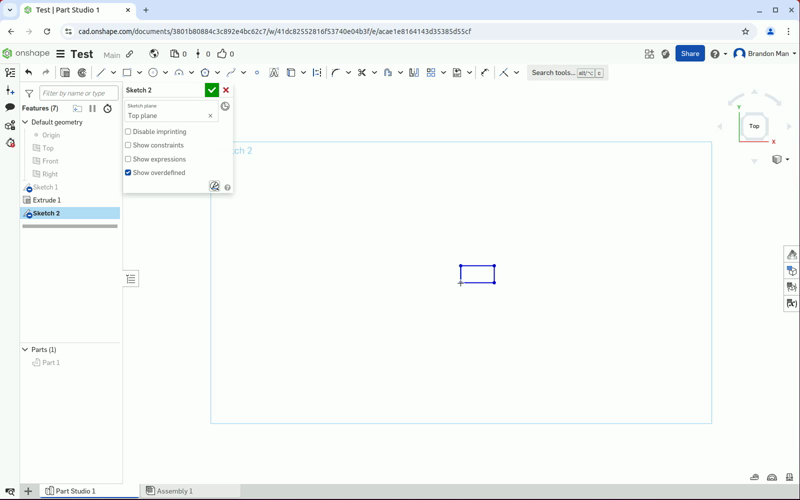
mouse_move(462, 281)
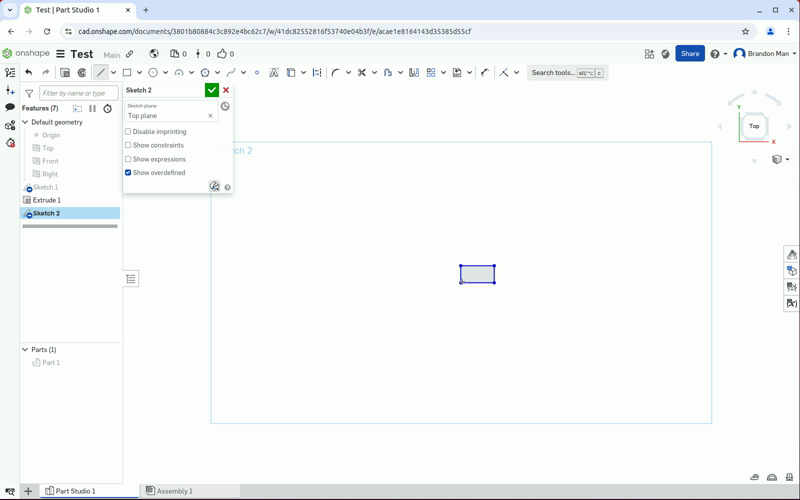
scroll(6)
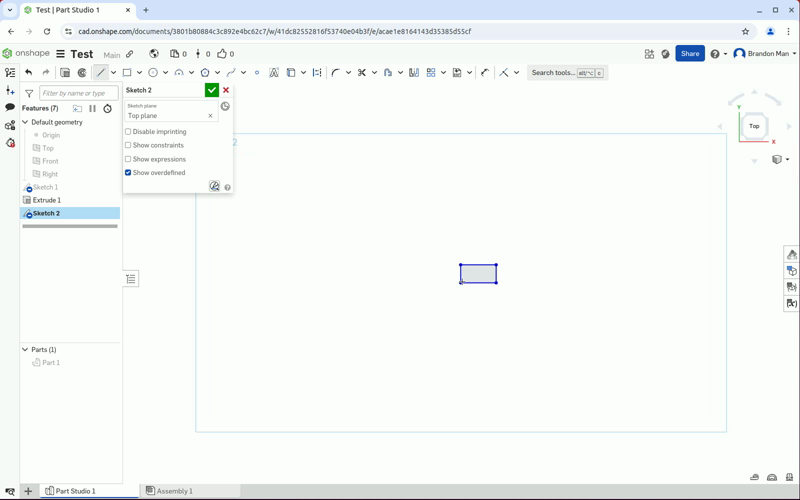
scroll(6)
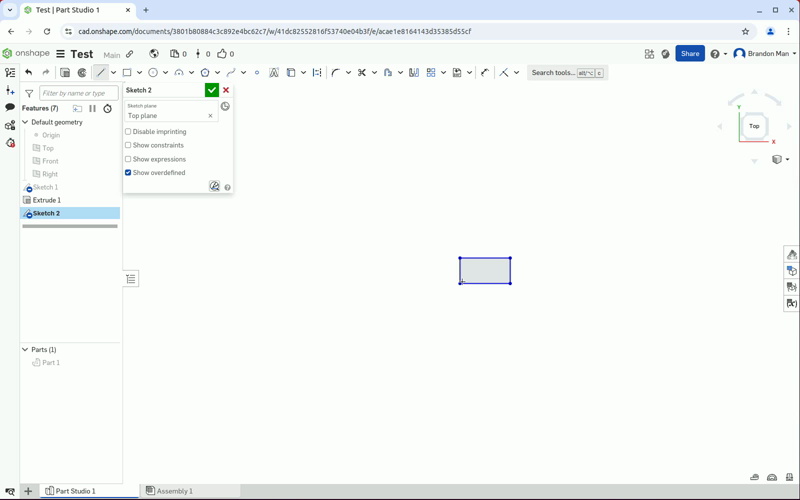
scroll(6)
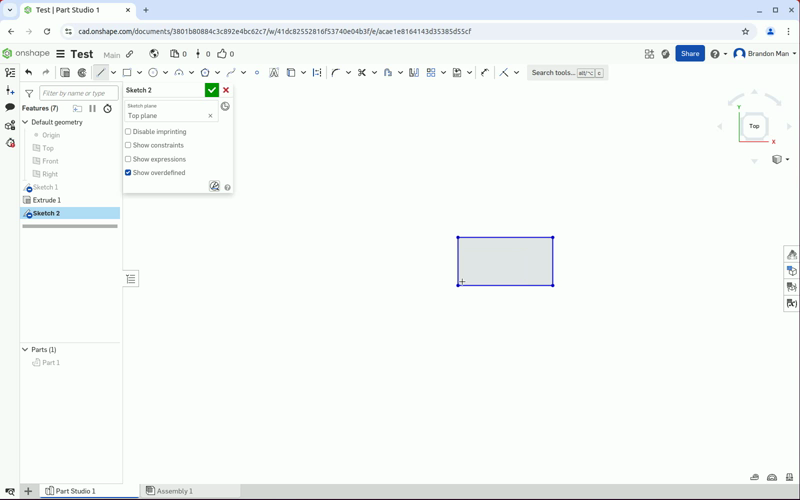
scroll(6)
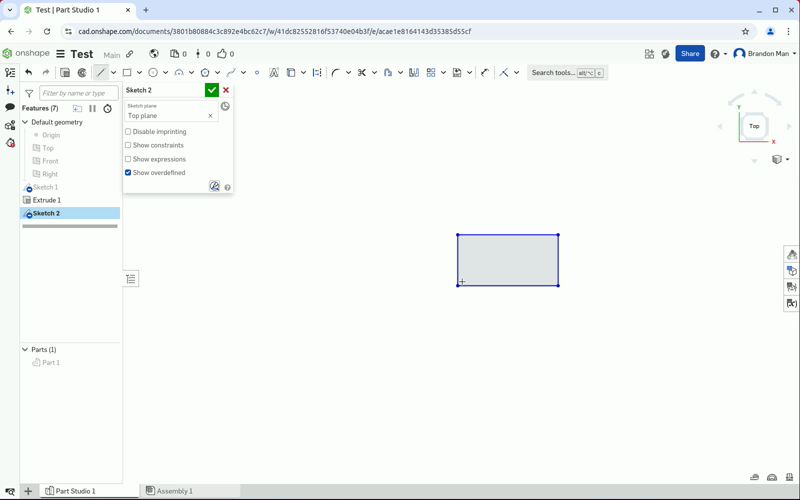
scroll(6)
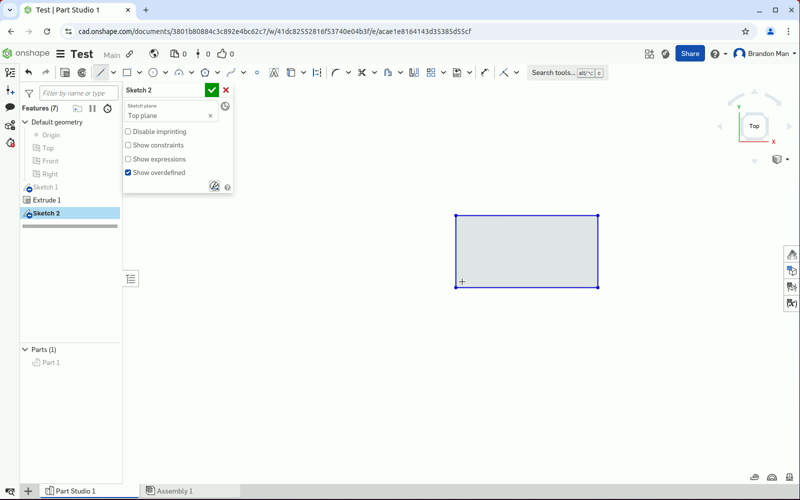
scroll(6)
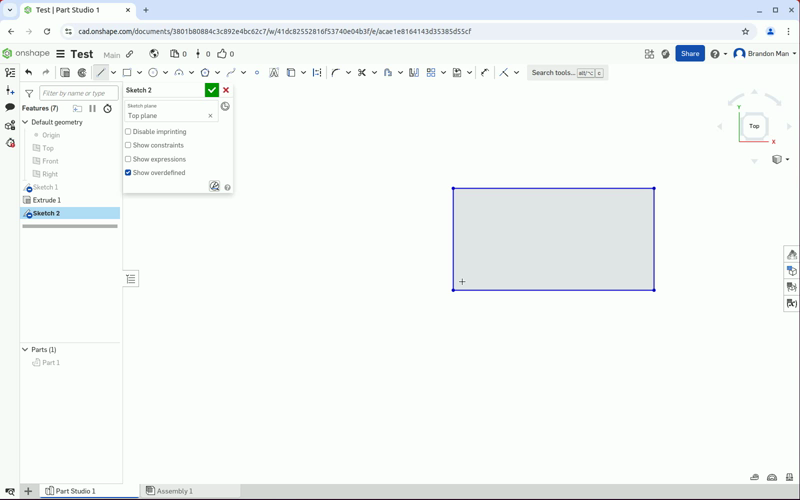
scroll(6)
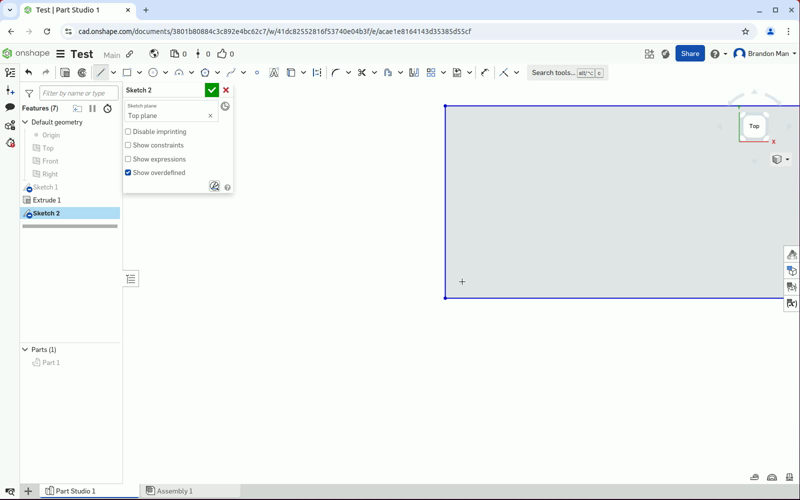
click(462, 281)
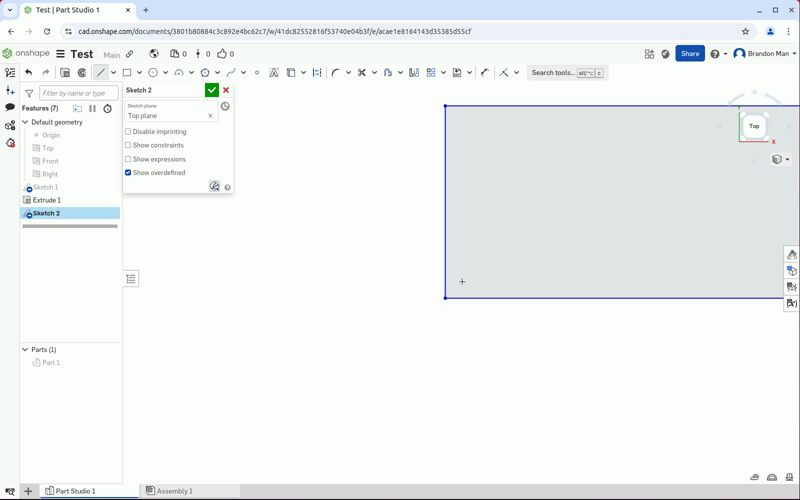
scroll(-6)
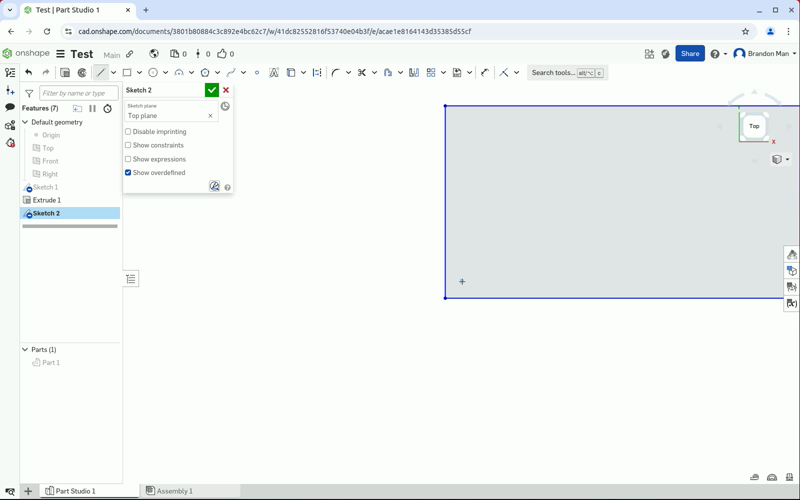
scroll(-6)
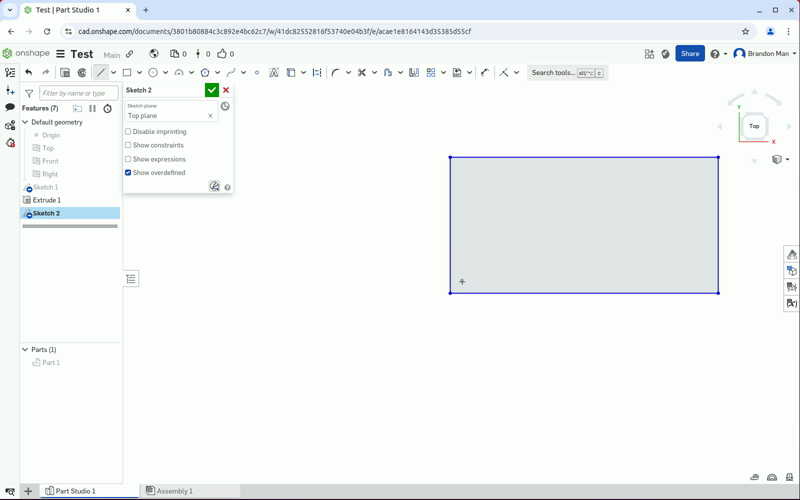
scroll(-6)
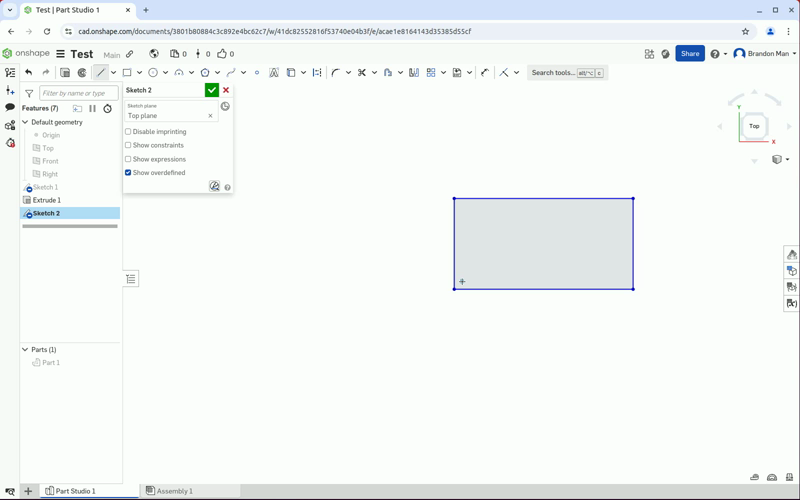
scroll(-6)
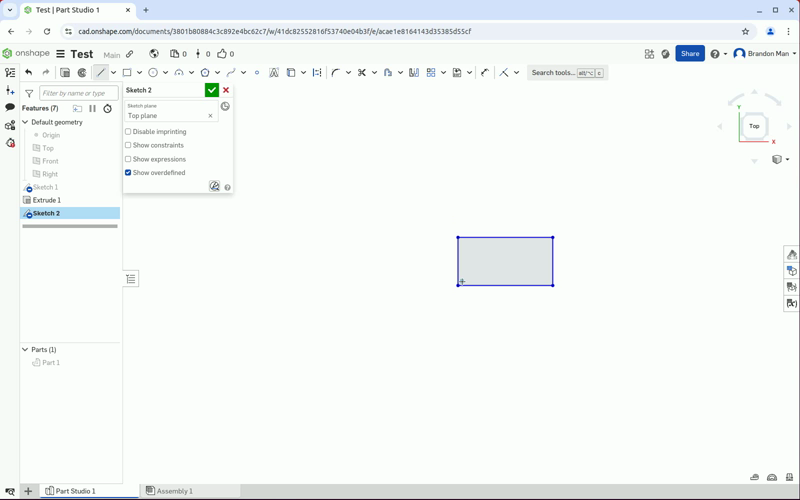
scroll(-6)
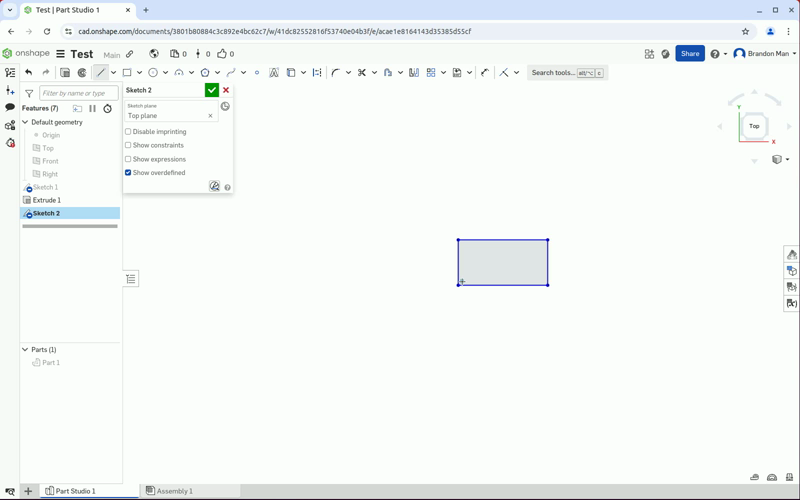
scroll(-6)
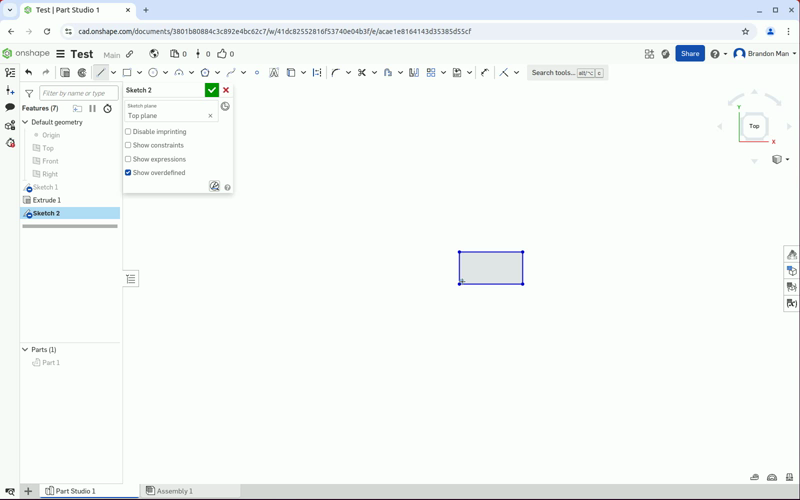
scroll(-6)
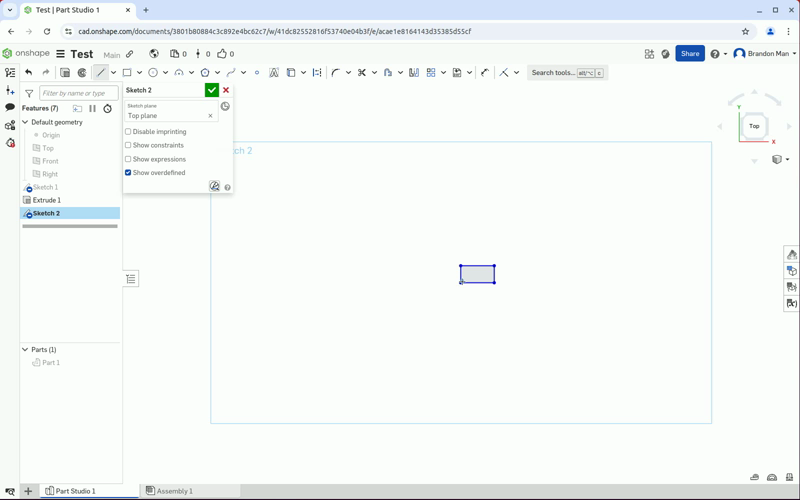
key_up(shift)
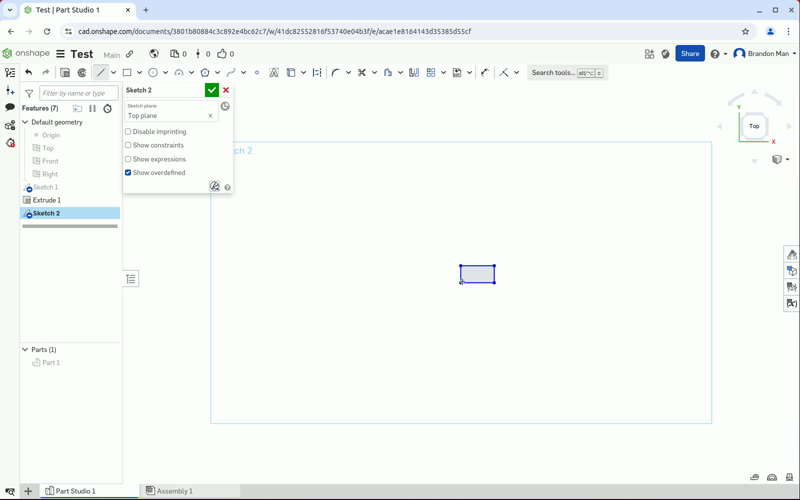
key_down(shift)
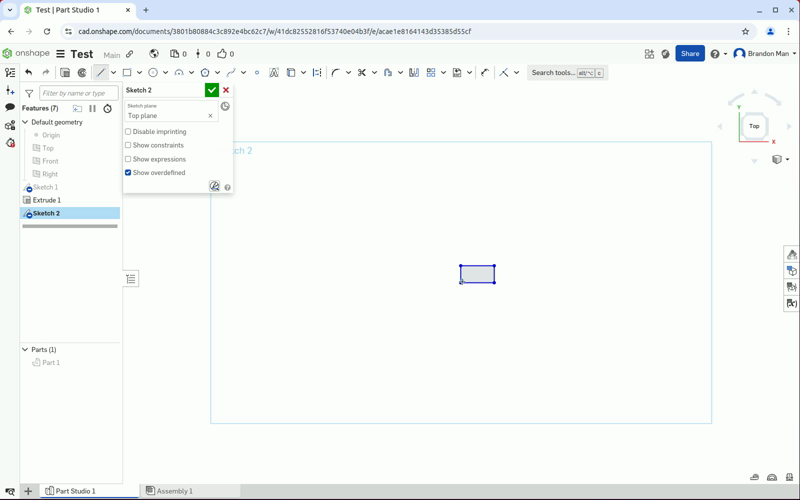
mouse_move(492, 281)
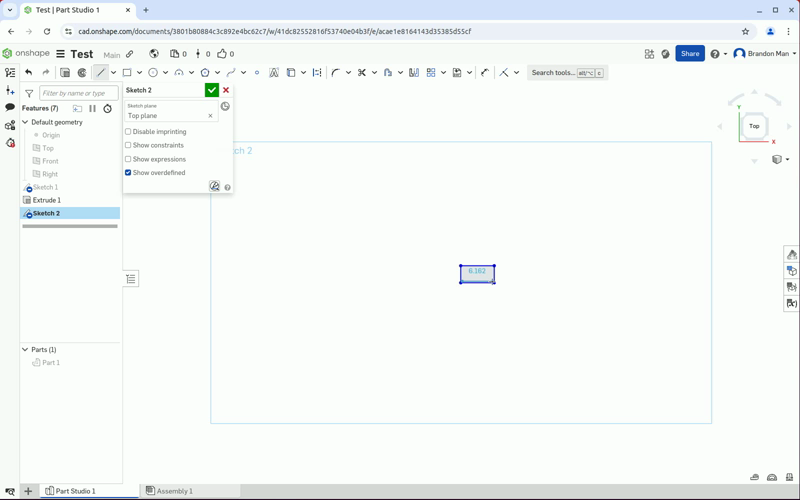
mouse_move(492, 281)
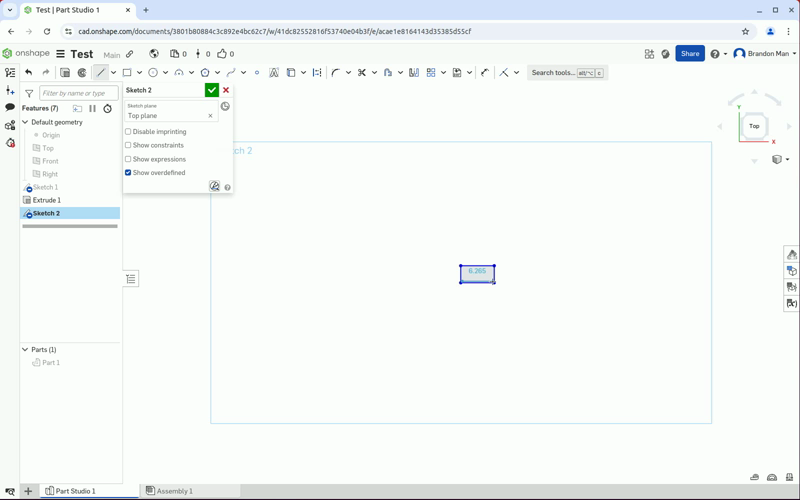
scroll(6)
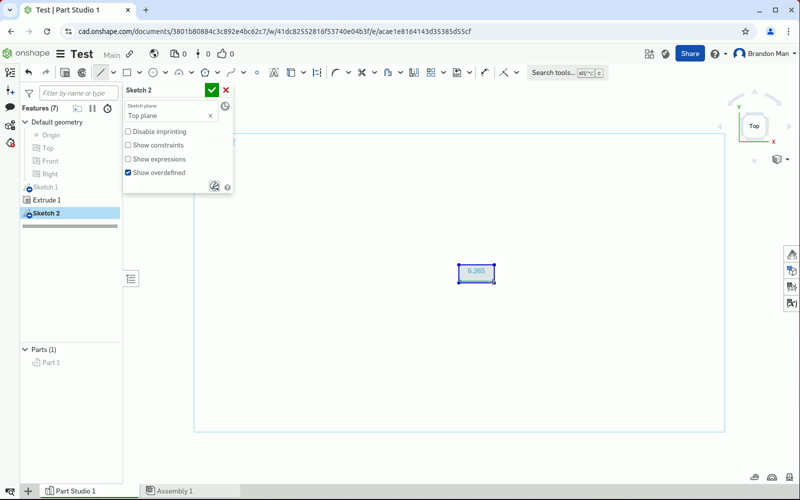
scroll(6)
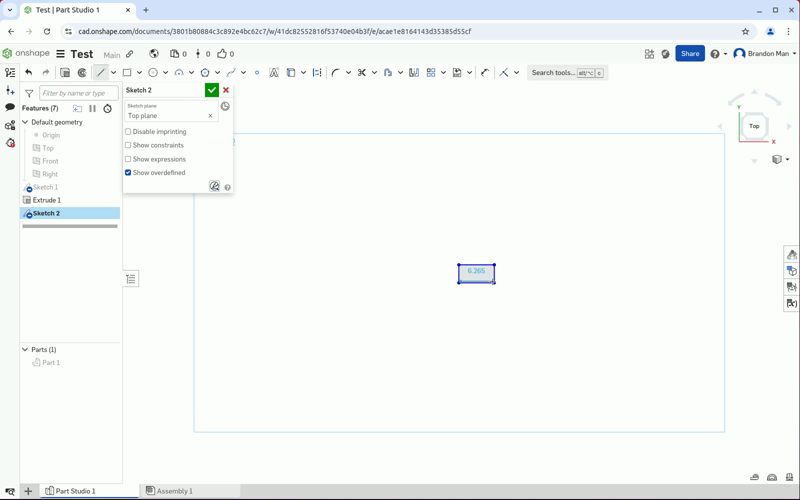
scroll(6)
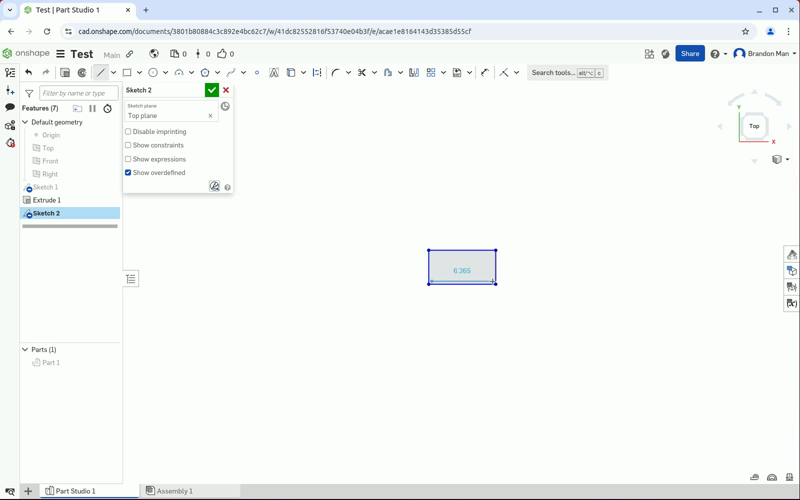
scroll(6)
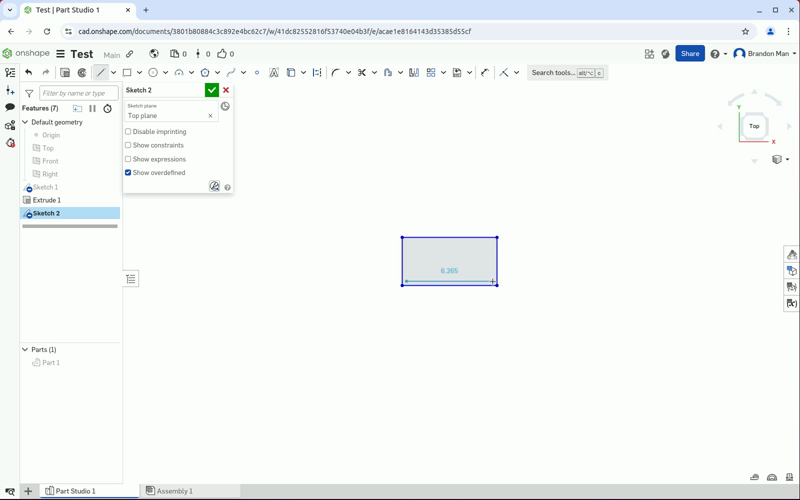
scroll(6)
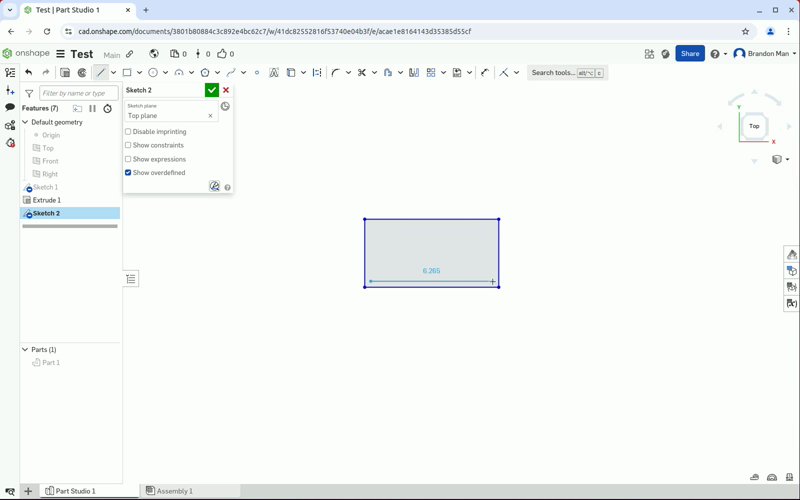
scroll(6)
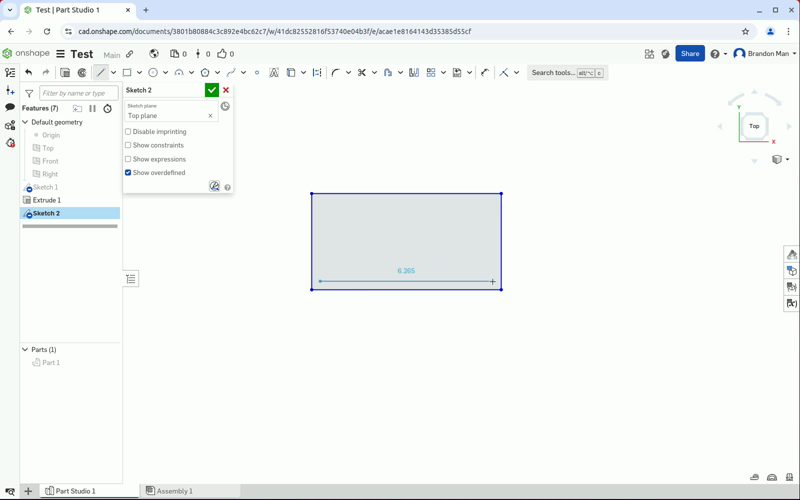
scroll(6)
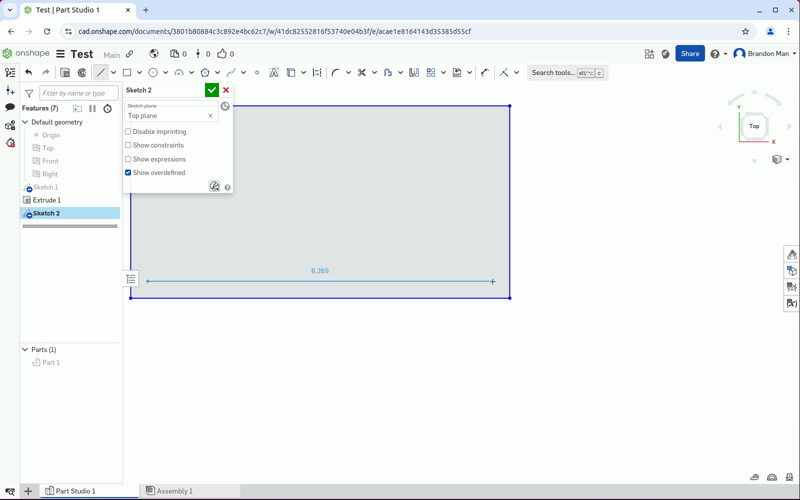
click(492, 281)
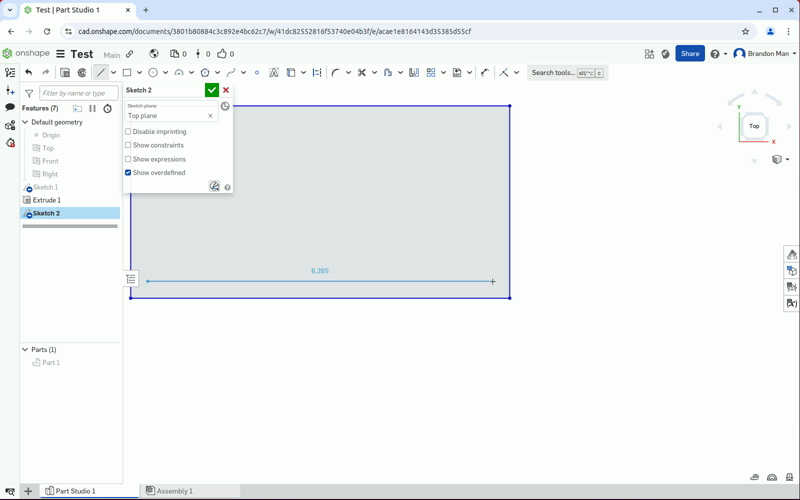
scroll(-6)
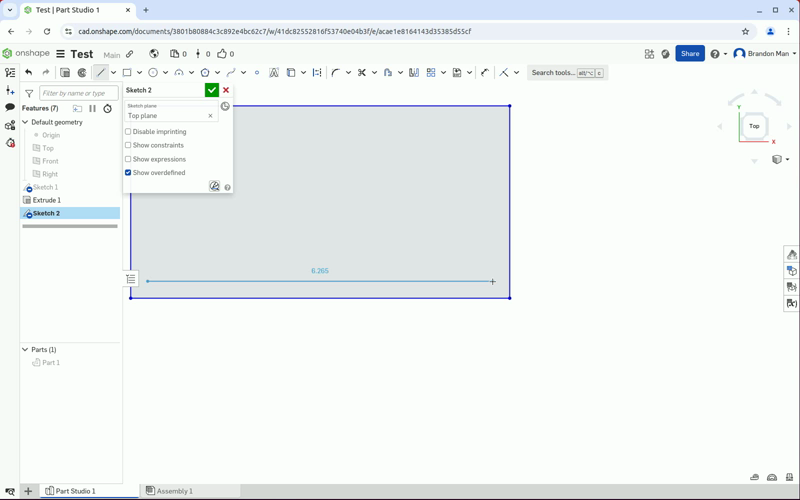
scroll(-6)
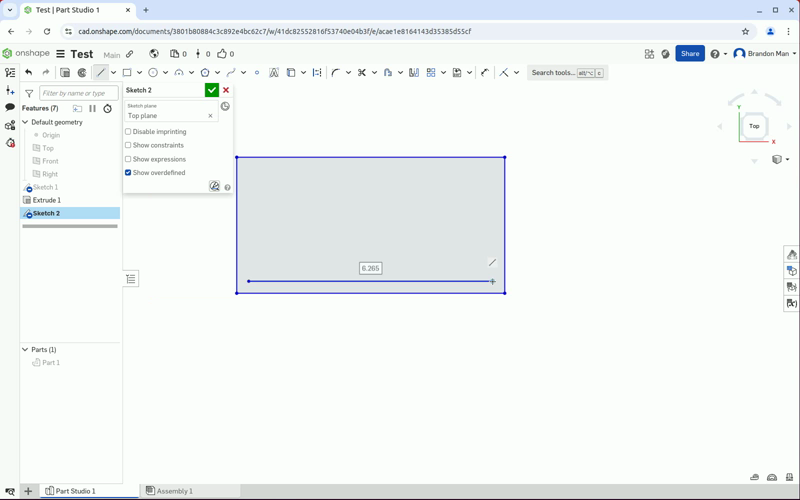
scroll(-6)
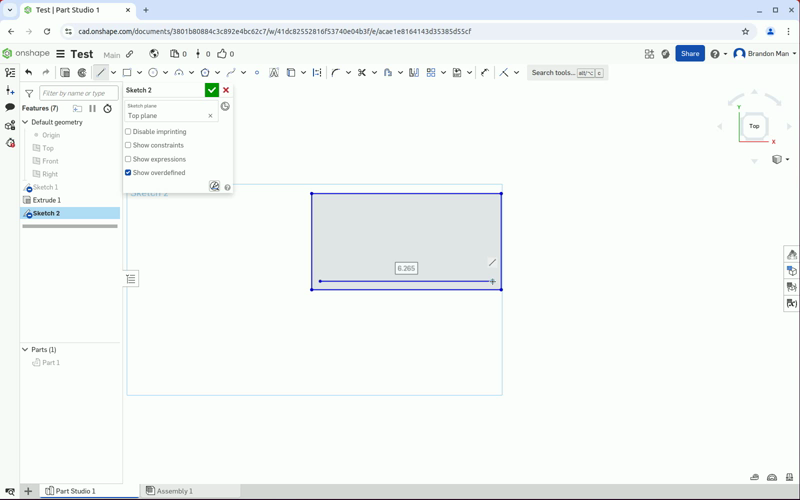
scroll(-6)
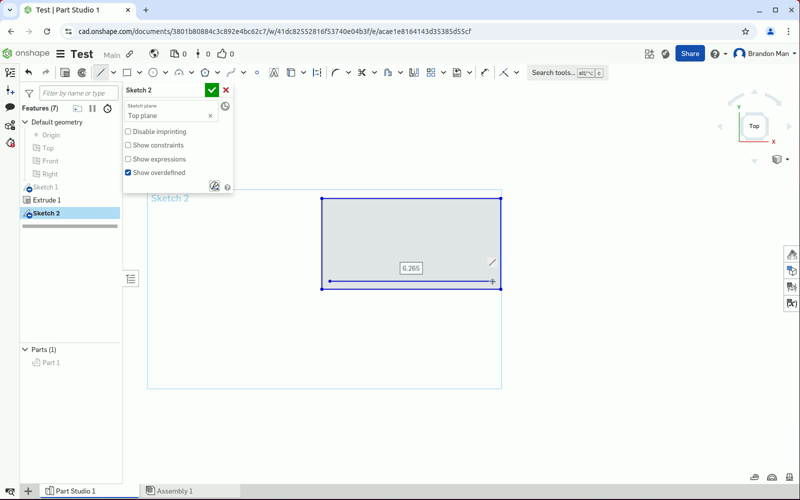
scroll(-6)
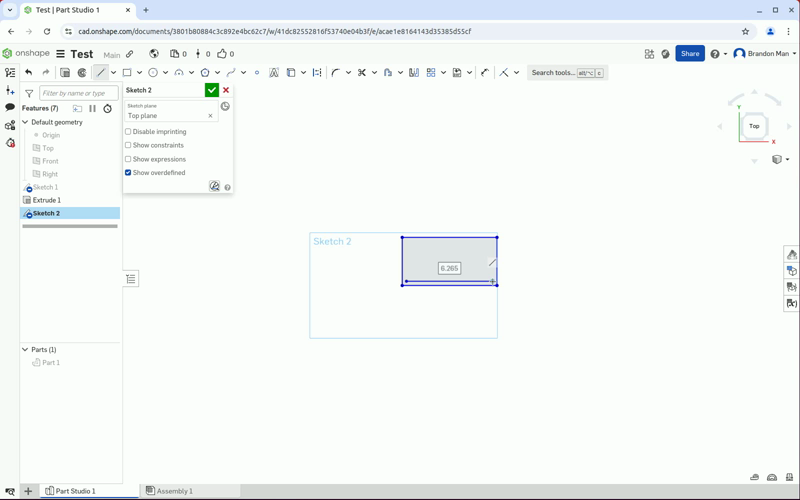
scroll(-6)
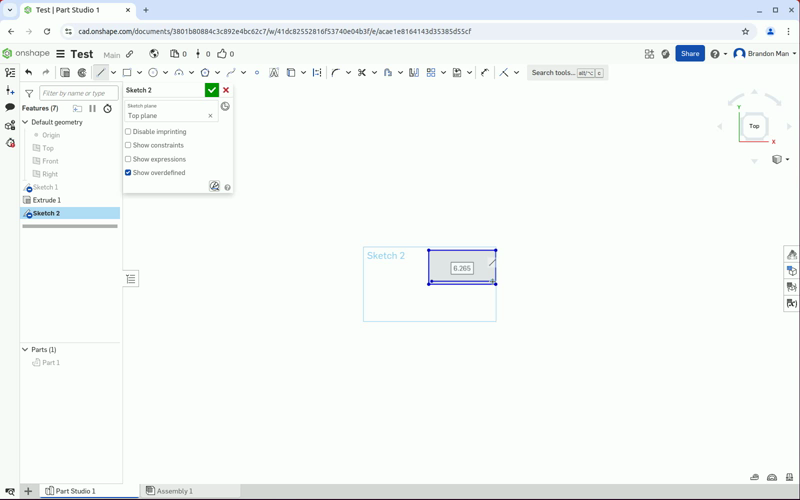
scroll(-6)
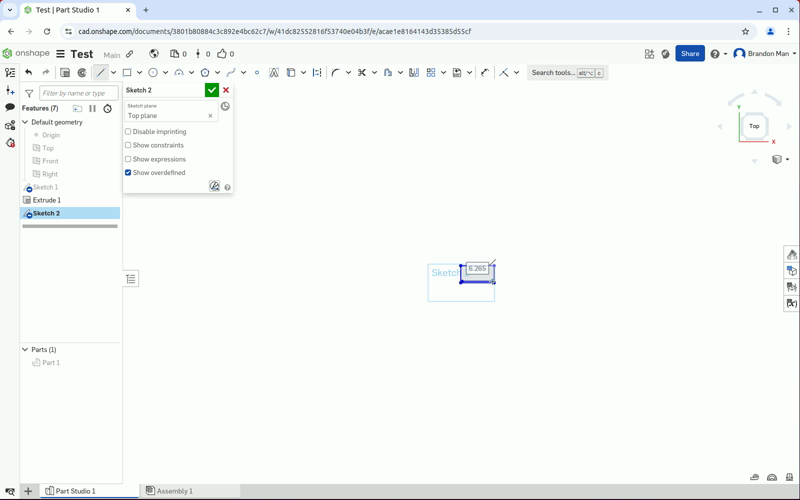
key_up(shift)
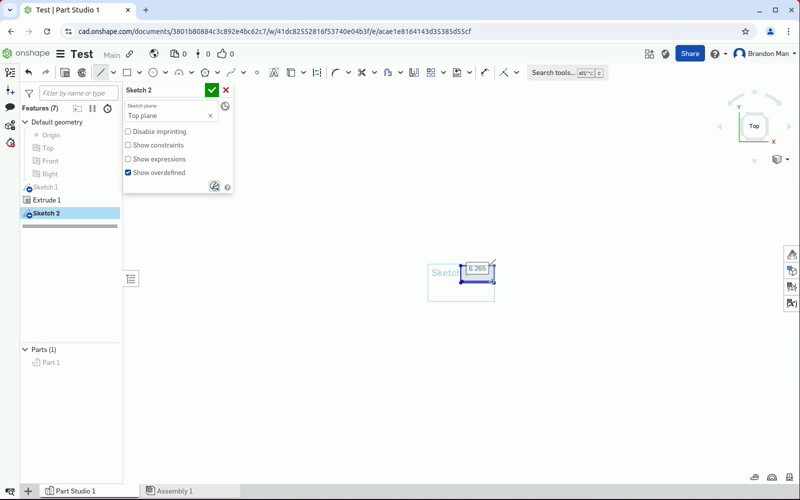
key_down(shift)
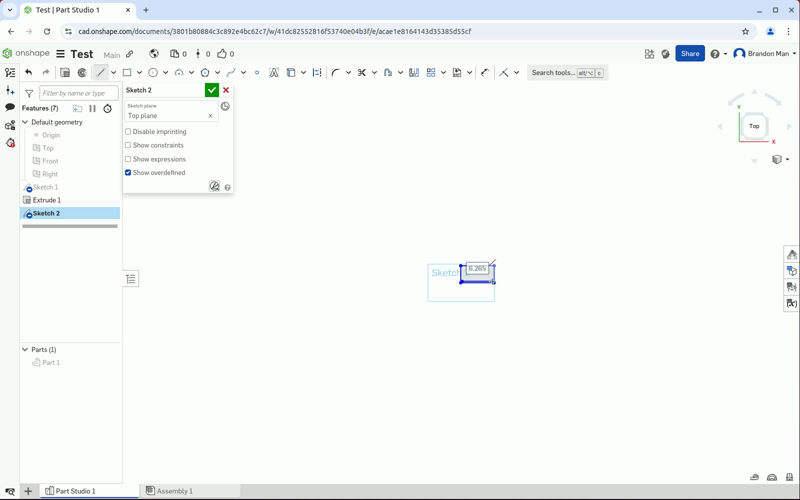
mouse_move(522, 281)
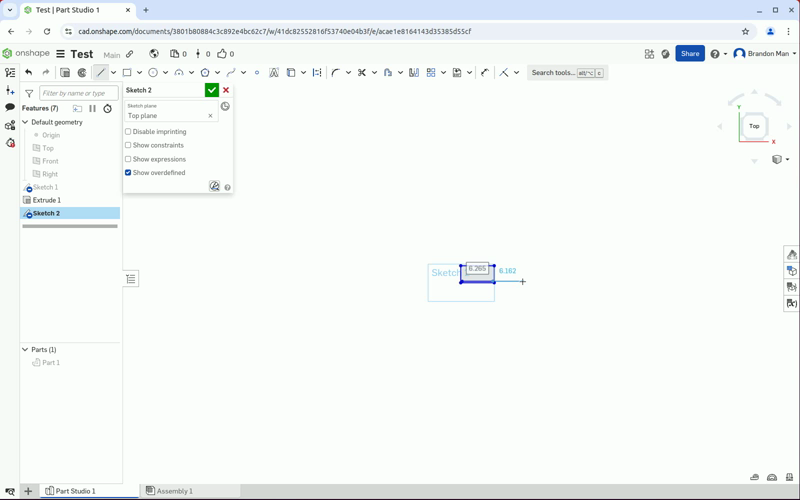
mouse_move(492, 267)
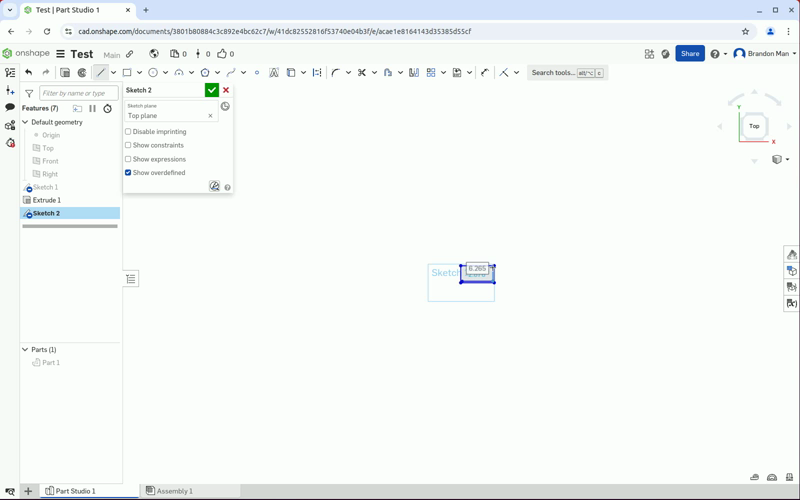
scroll(6)
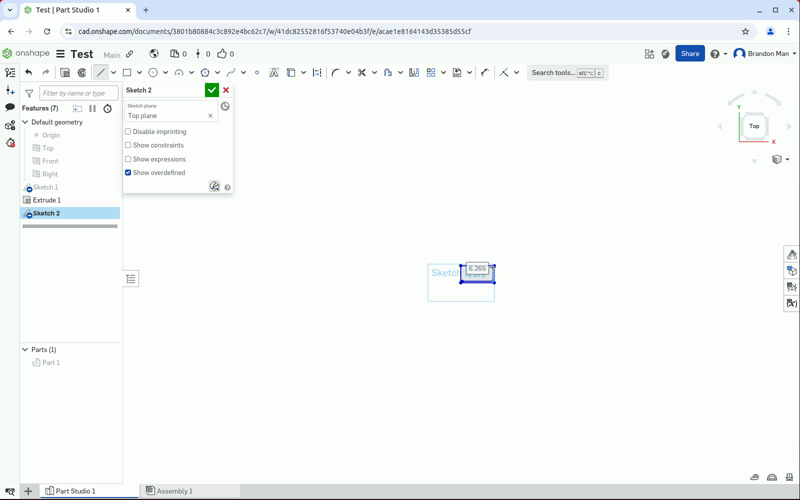
scroll(6)
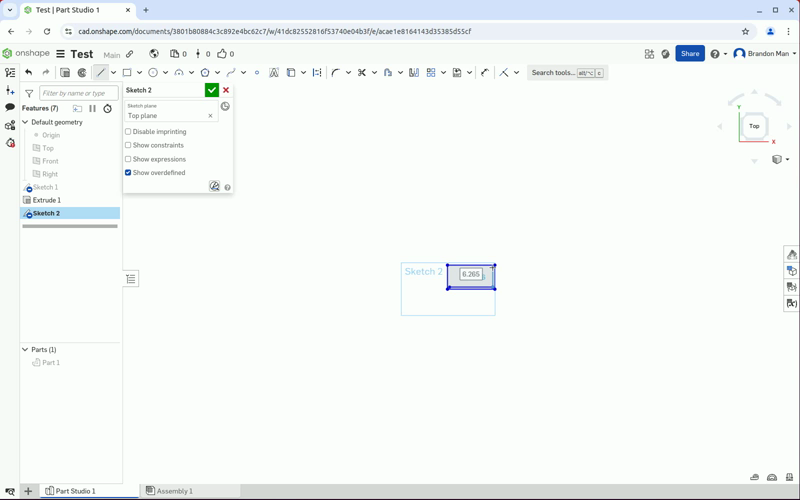
scroll(6)
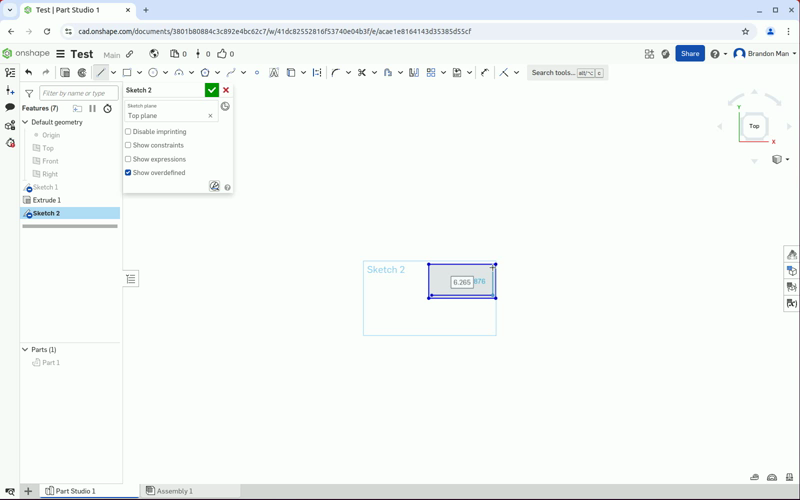
scroll(6)
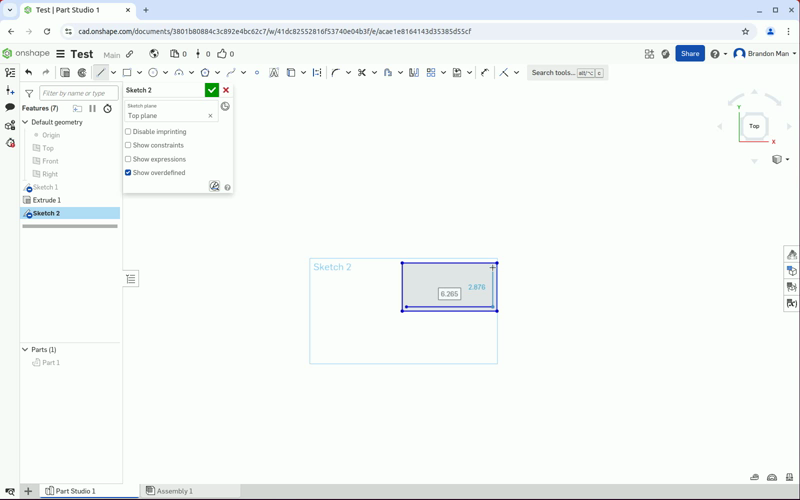
scroll(6)
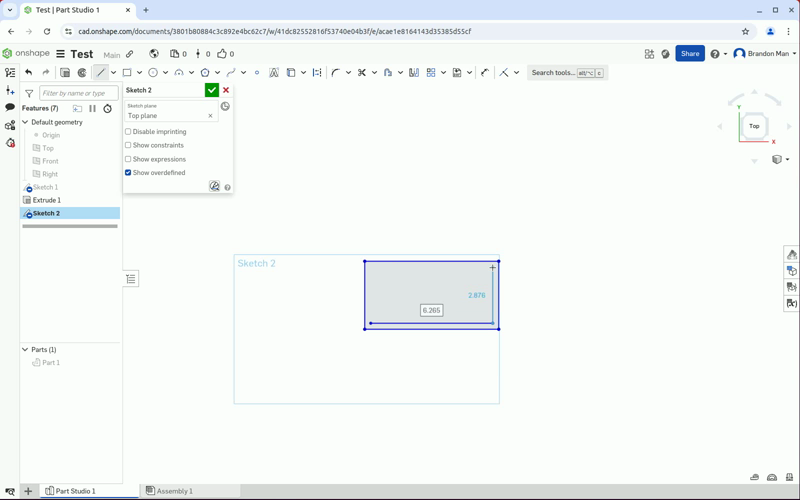
scroll(6)
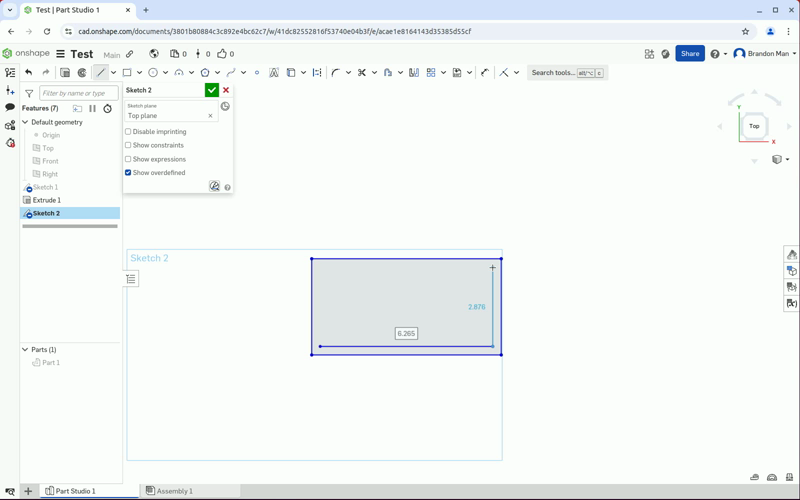
scroll(6)
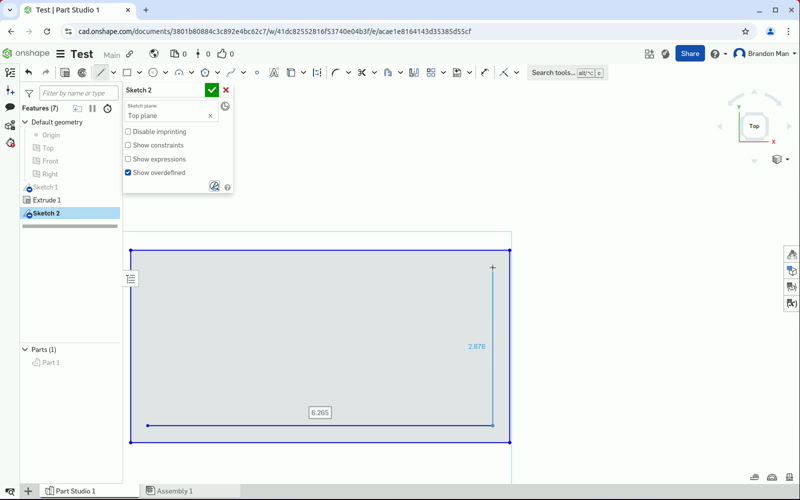
click(492, 267)
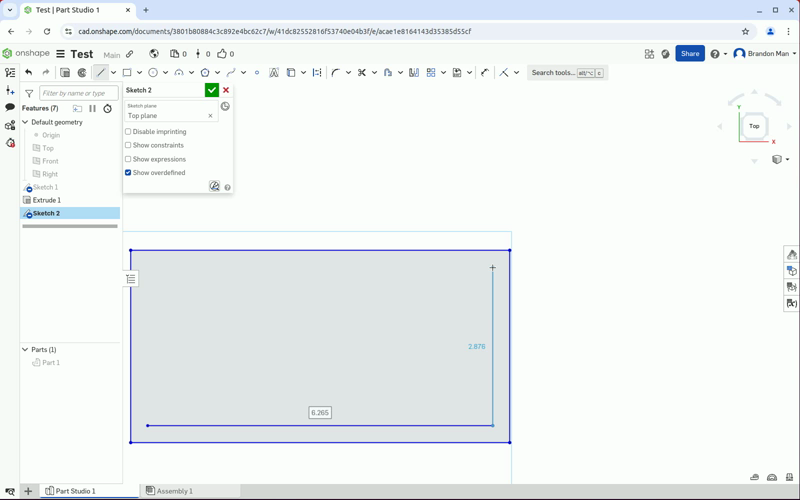
scroll(-6)
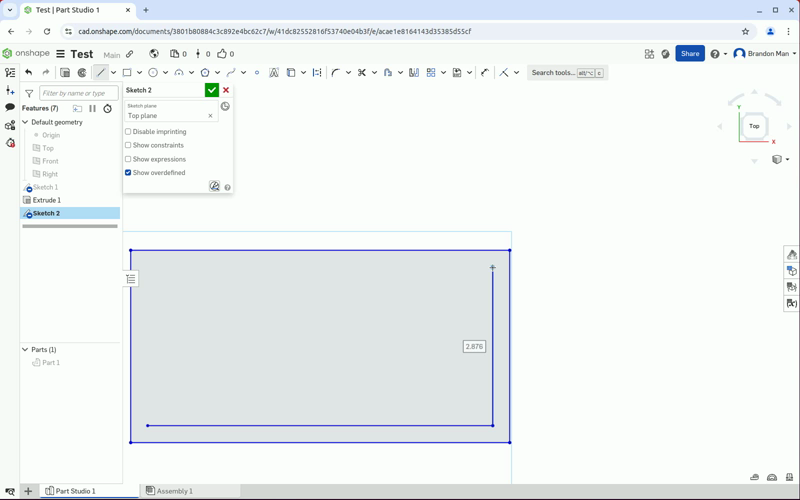
scroll(-6)
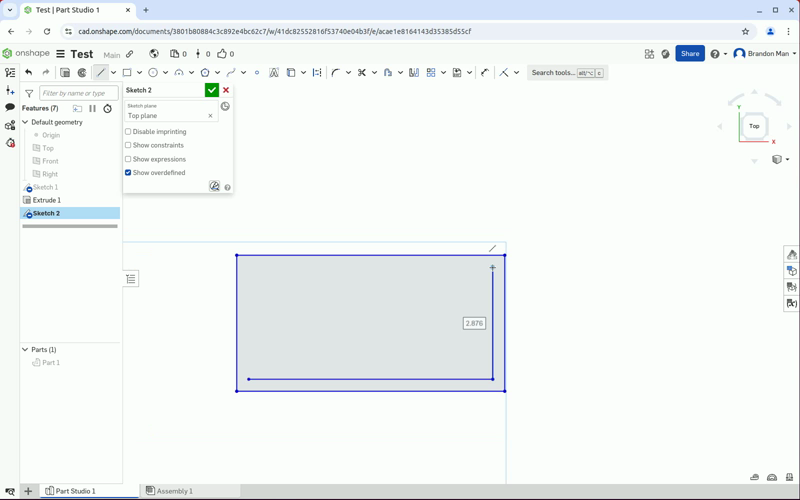
scroll(-6)
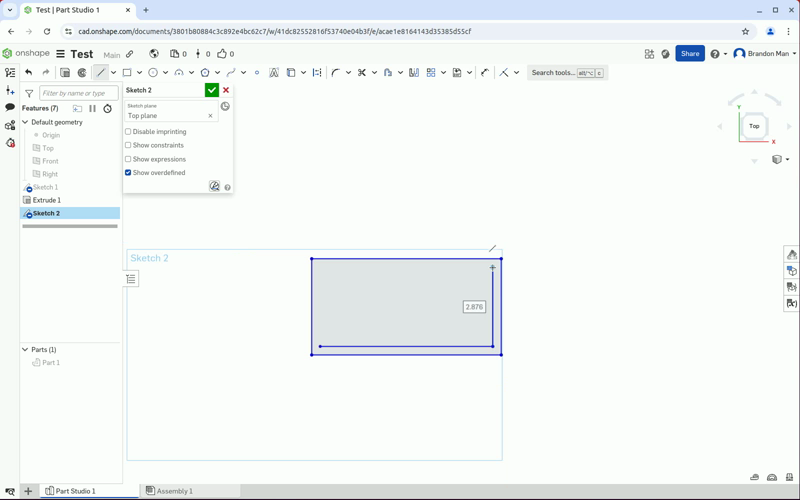
scroll(-6)
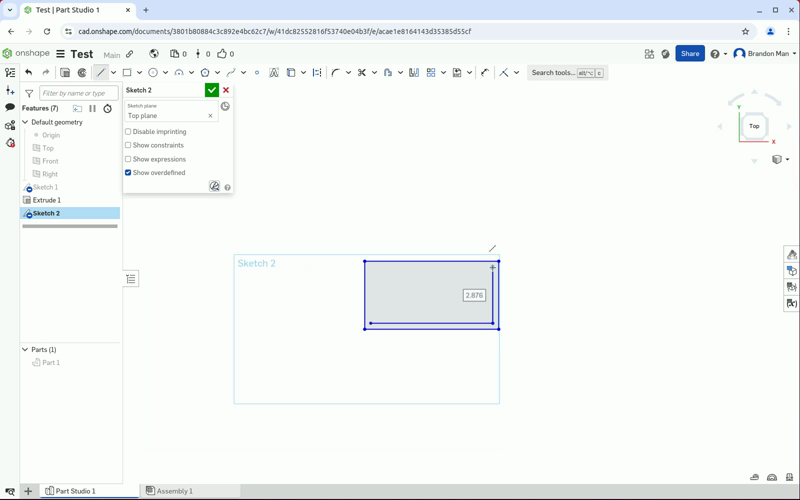
scroll(-6)
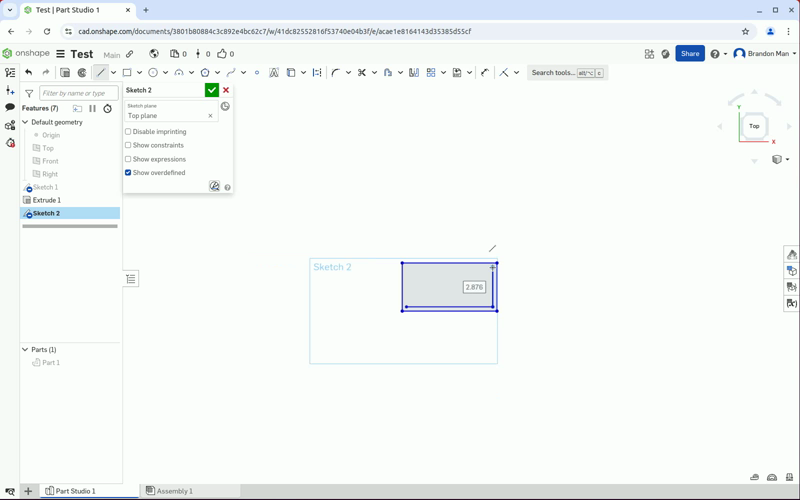
scroll(-6)
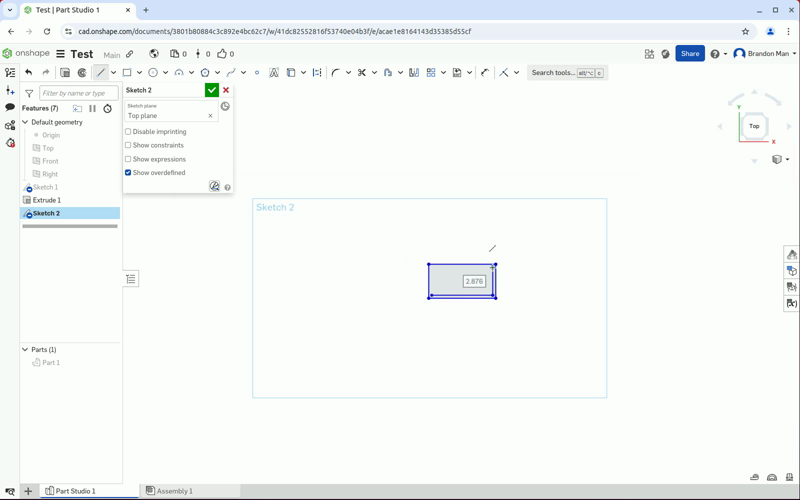
scroll(-6)
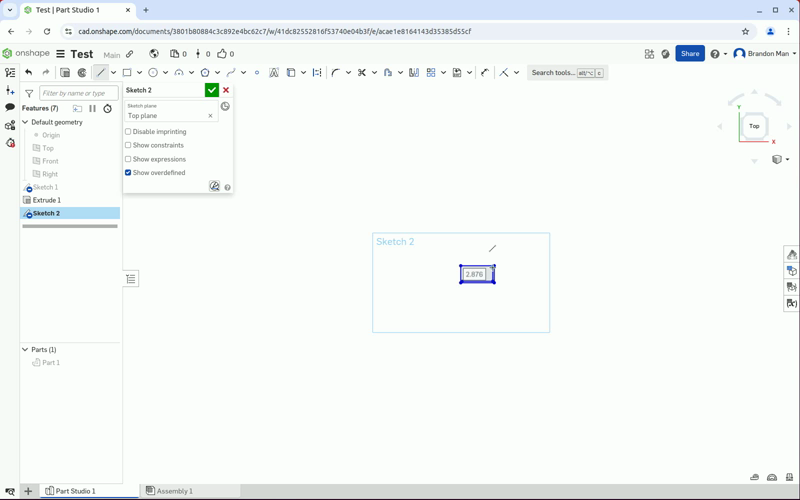
key_up(shift)
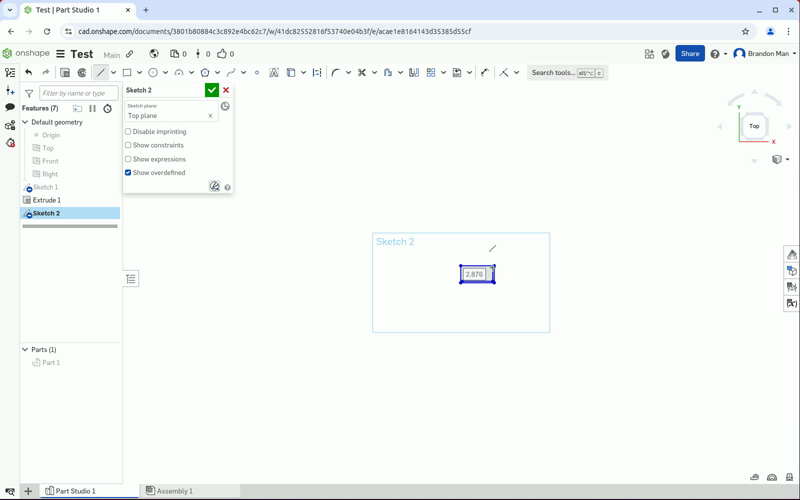
key_down(shift)
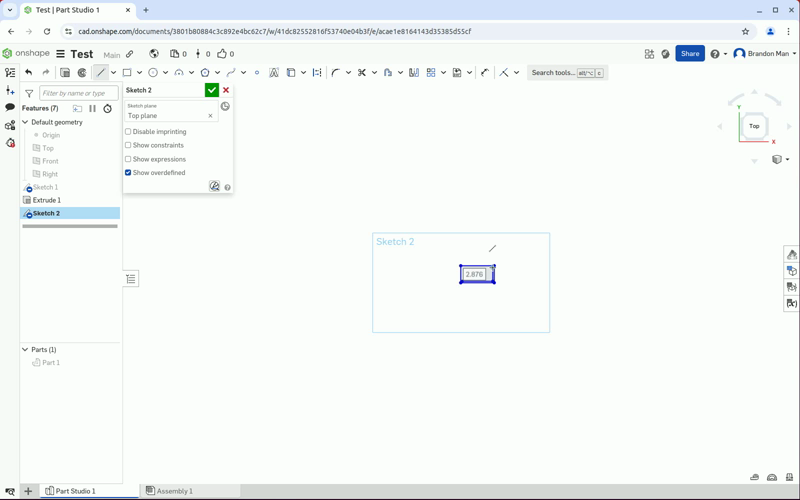
mouse_move(522, 267)
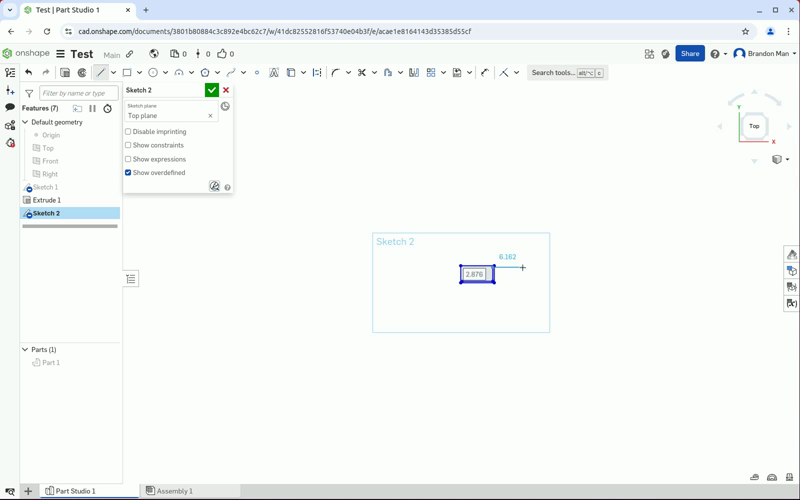
mouse_move(462, 267)
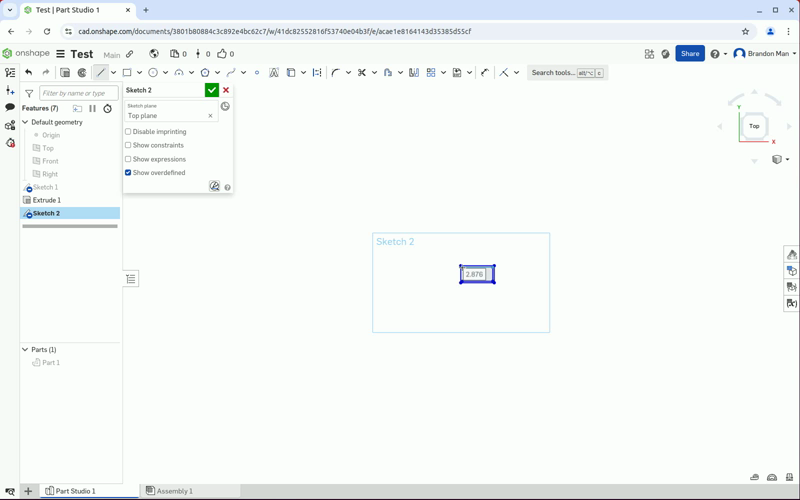
scroll(6)
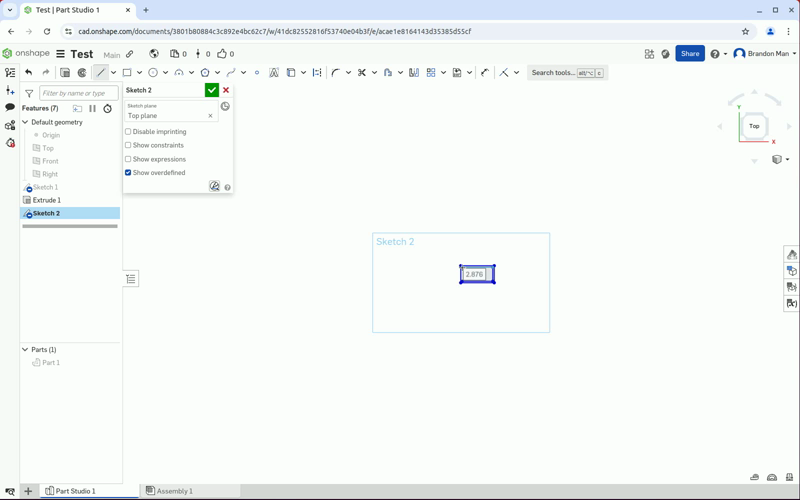
scroll(6)
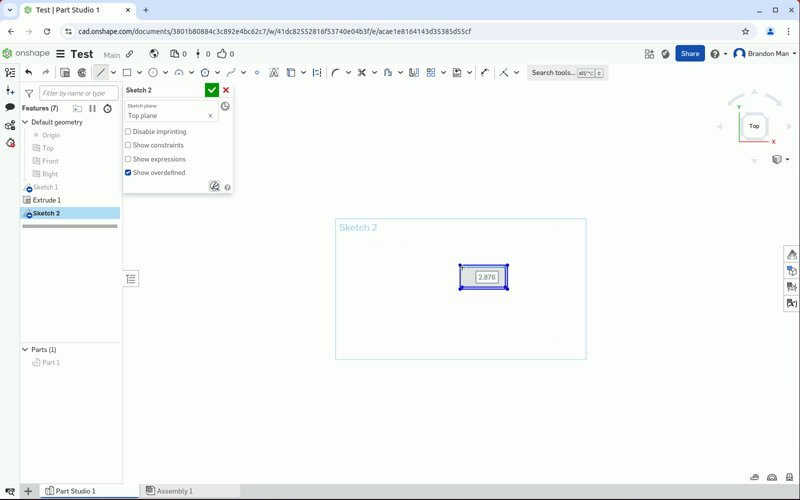
scroll(6)
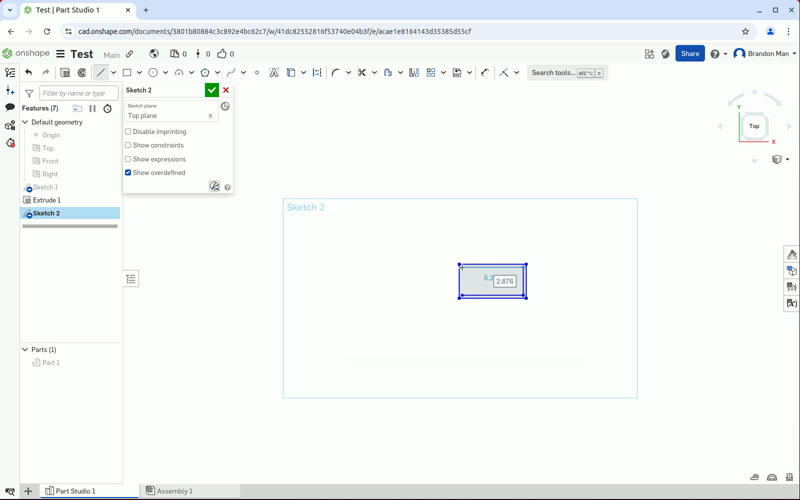
scroll(6)
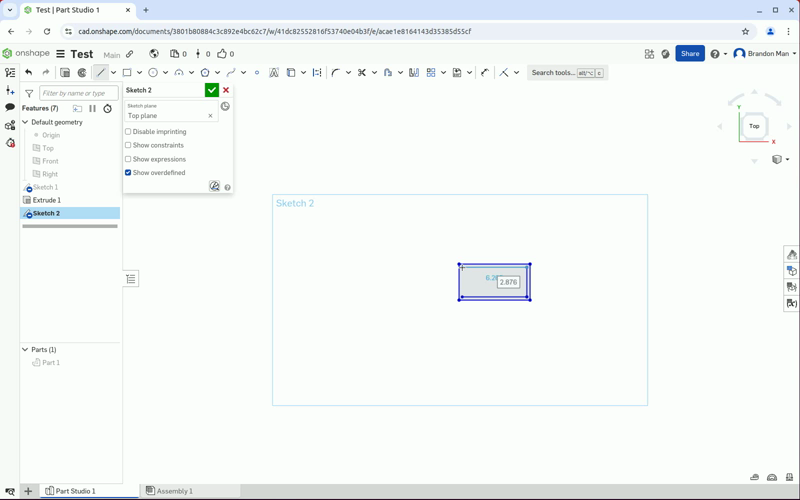
scroll(6)
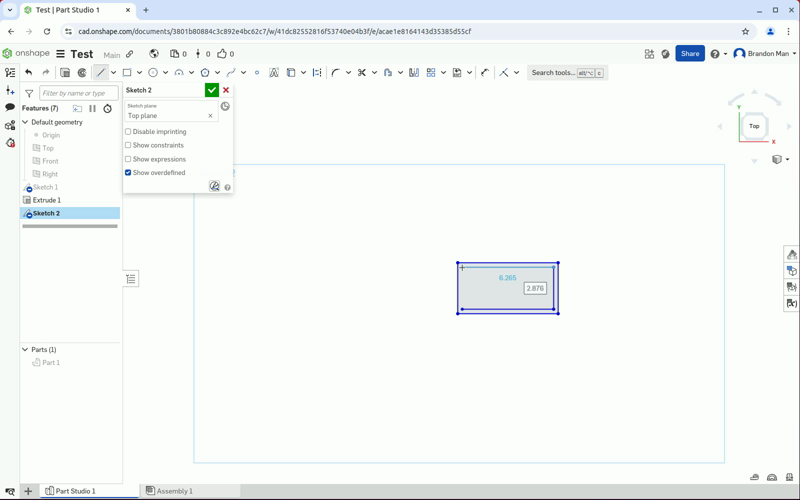
scroll(6)
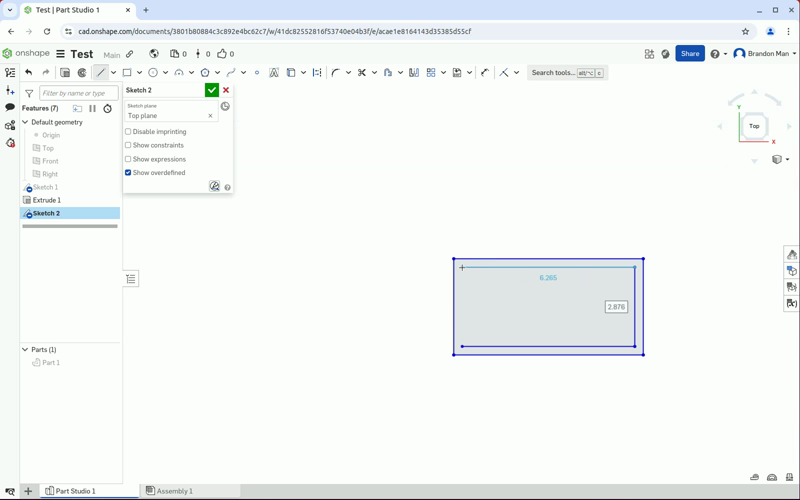
scroll(6)
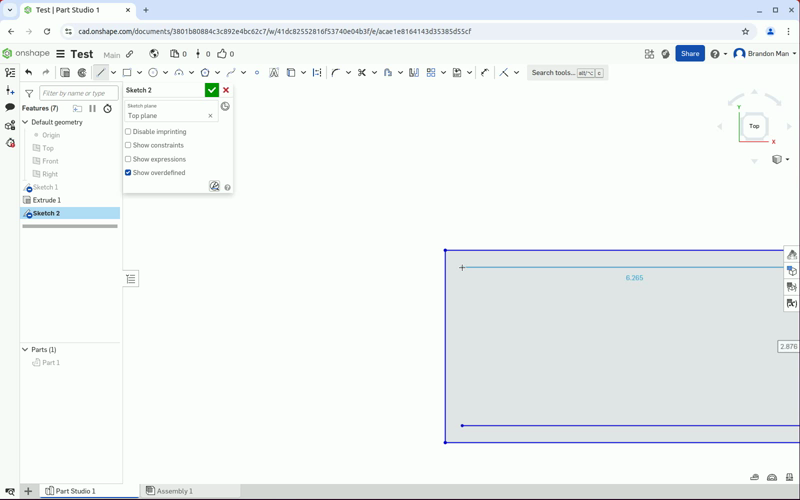
click(462, 267)
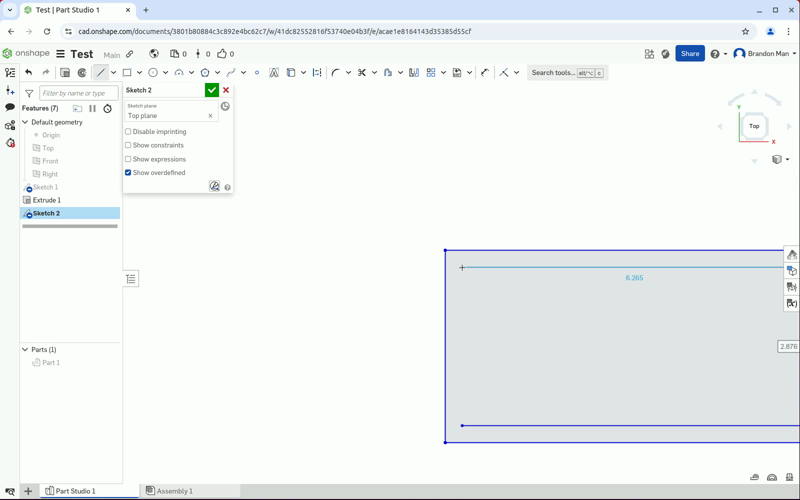
scroll(-6)
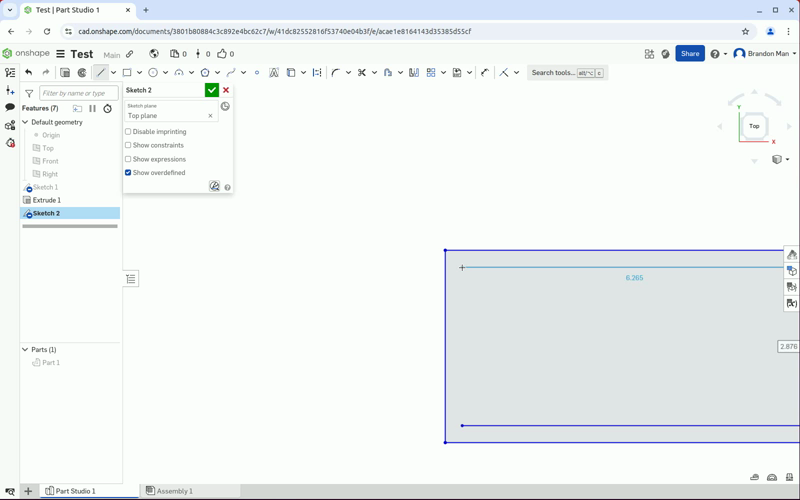
scroll(-6)
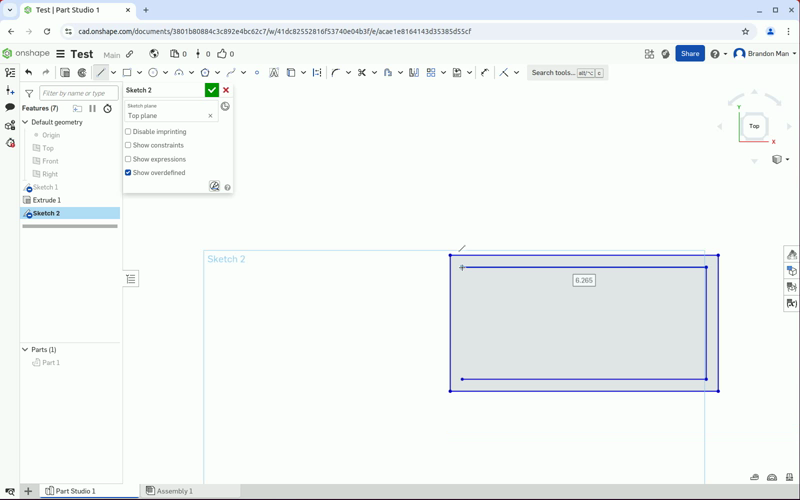
scroll(-6)
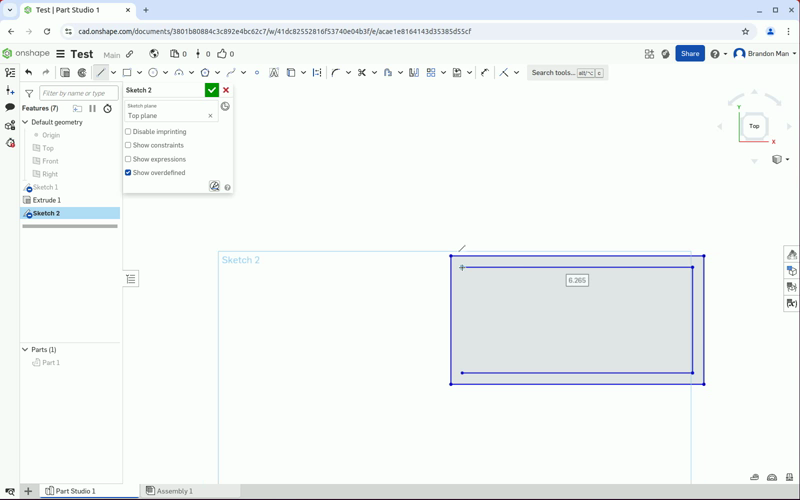
scroll(-6)
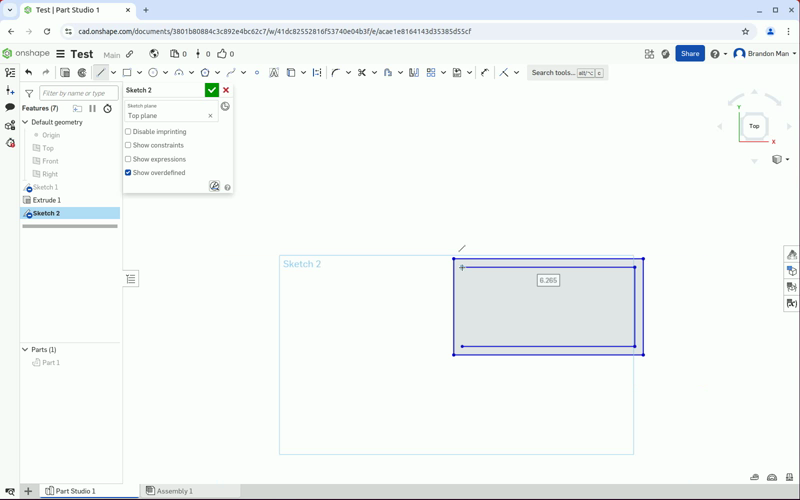
scroll(-6)
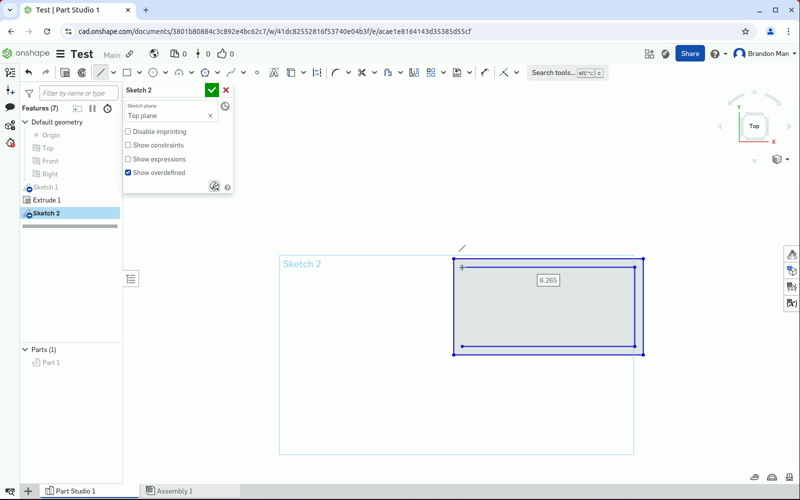
scroll(-6)
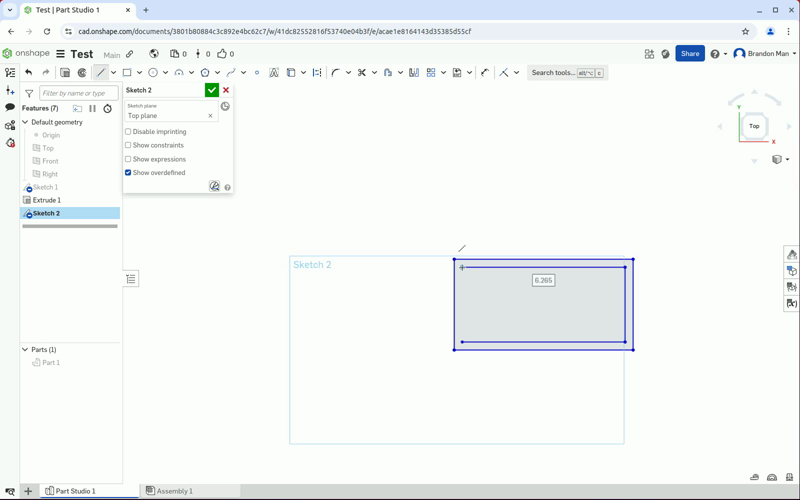
scroll(-6)
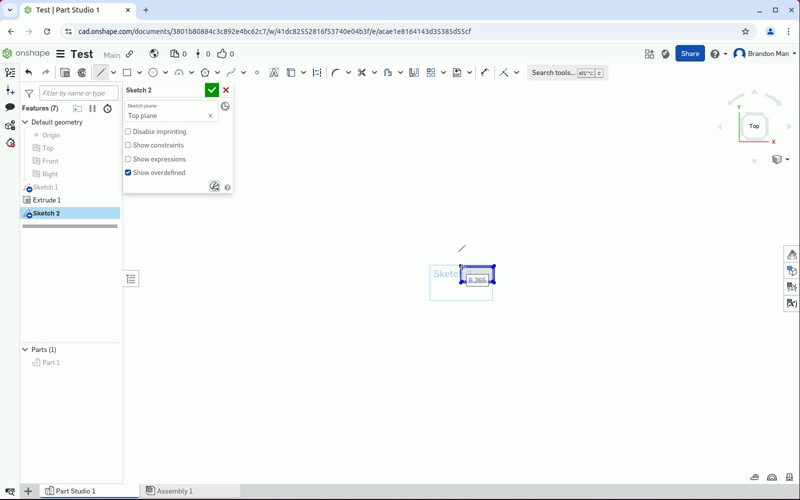
key_up(shift)
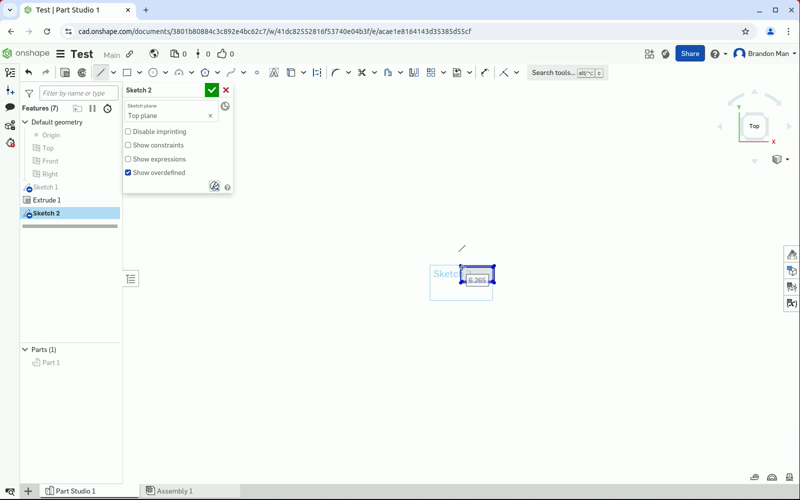
mouse_move(492, 267)
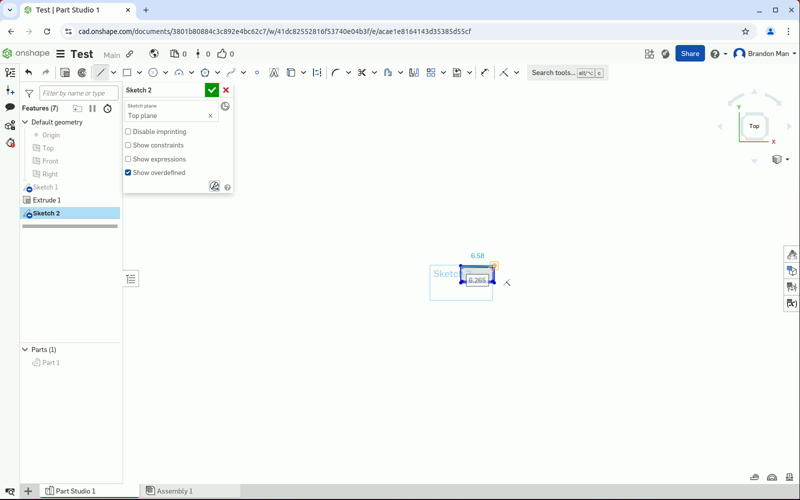
key_down(shift)
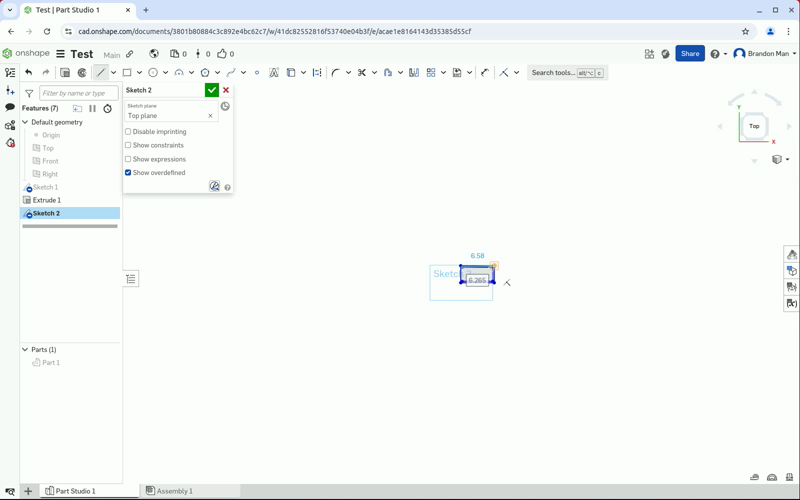
mouse_move(462, 281)
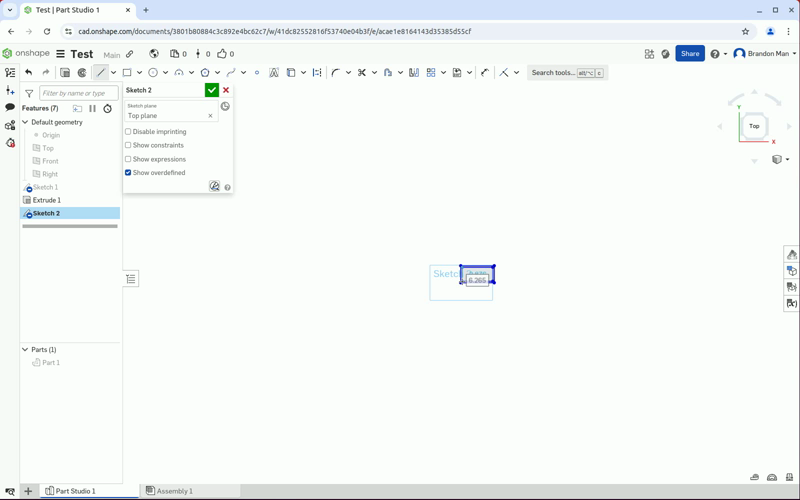
scroll(6)
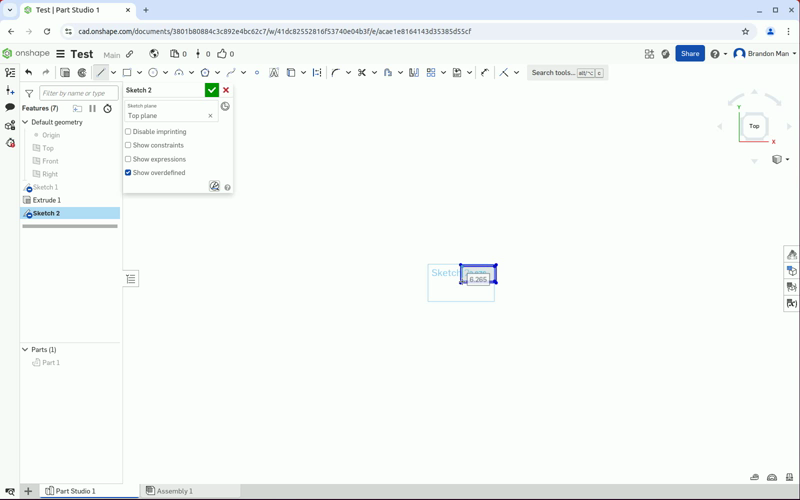
scroll(6)
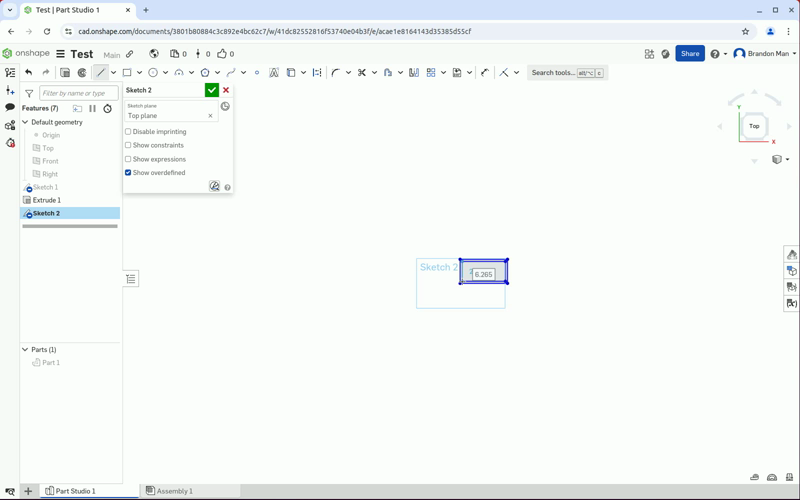
scroll(6)
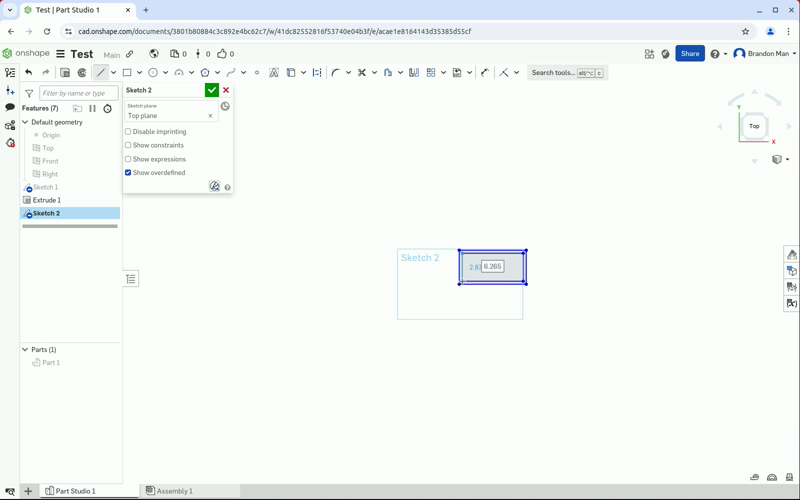
scroll(6)
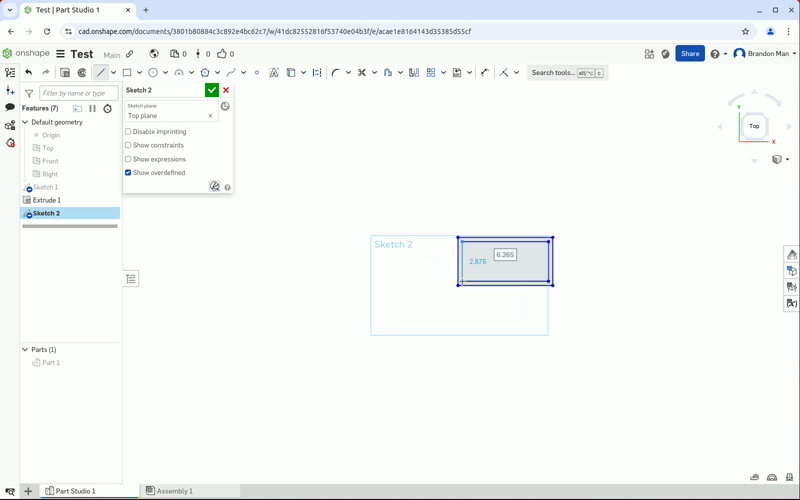
scroll(6)
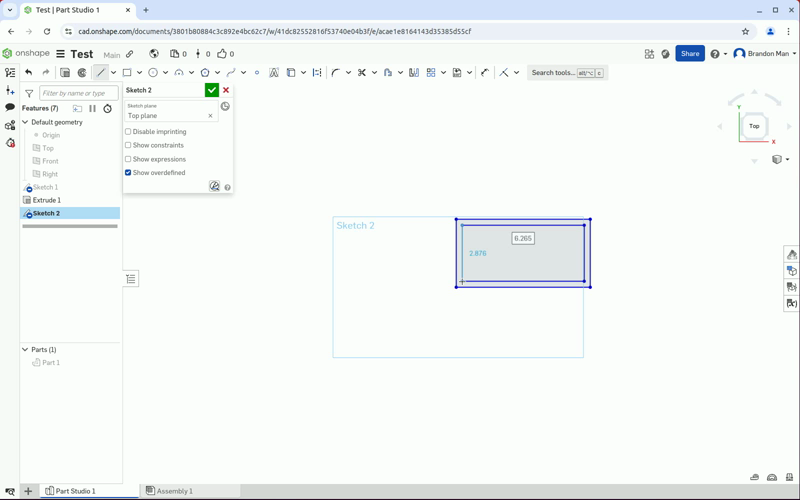
scroll(6)
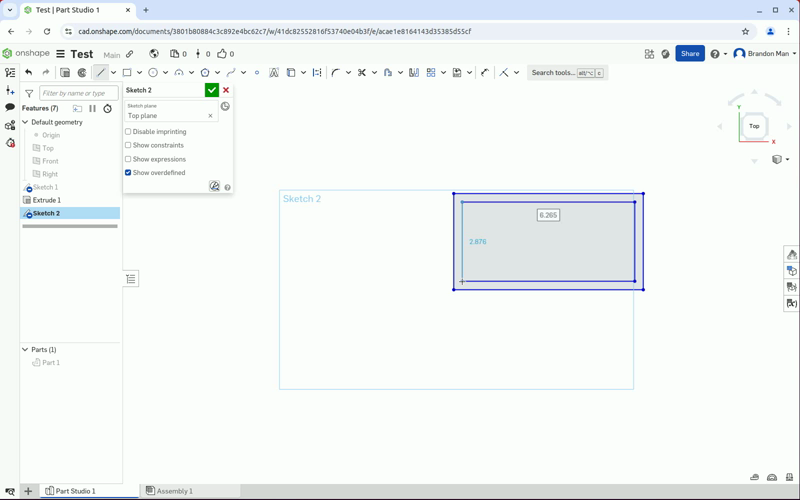
scroll(6)
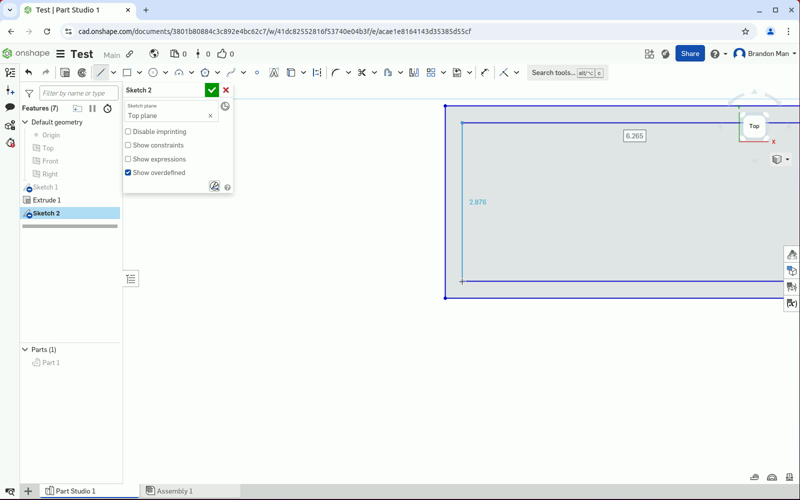
key_up(shift)
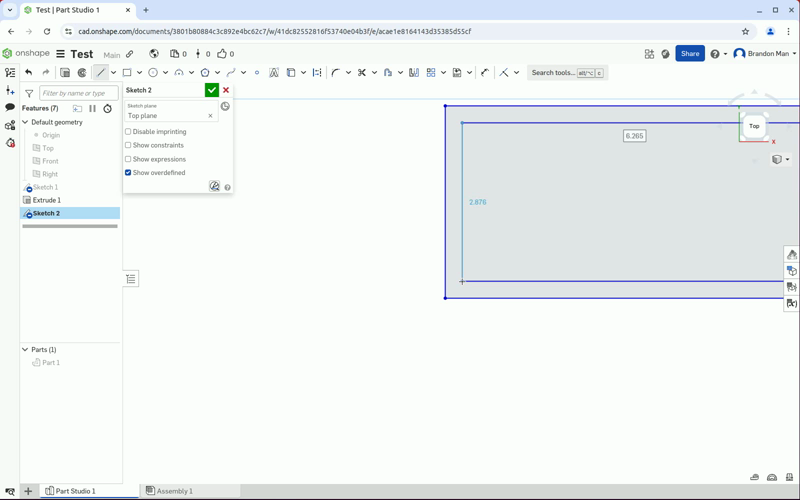
click(462, 281)
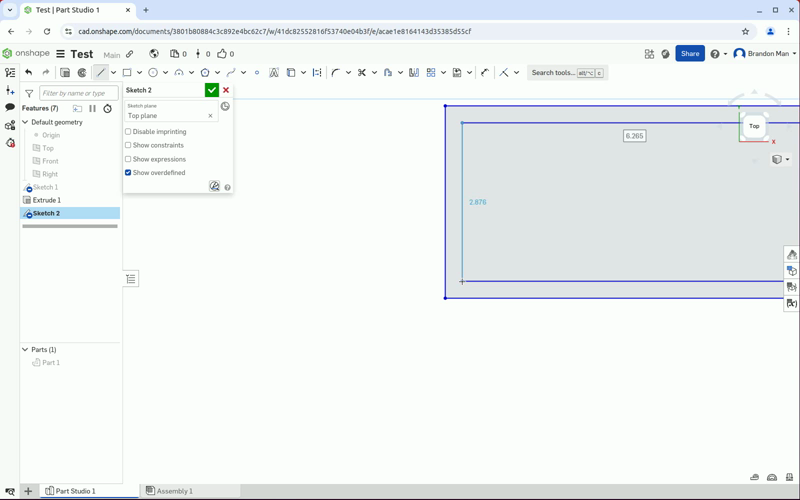
scroll(-6)
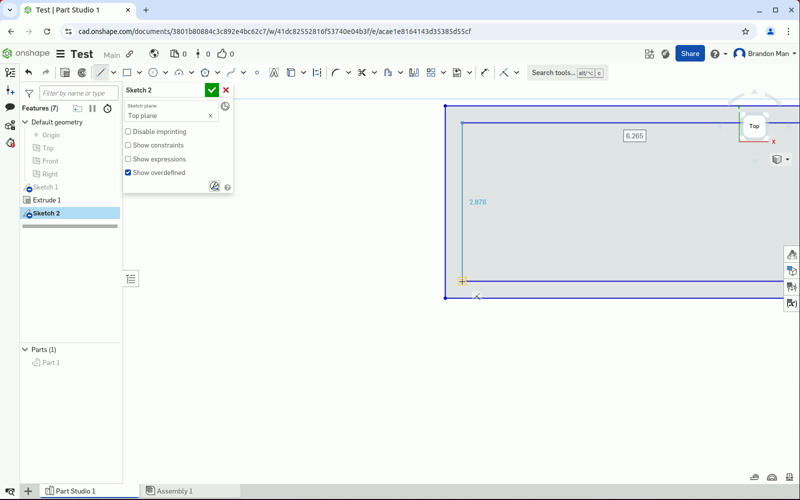
scroll(-6)
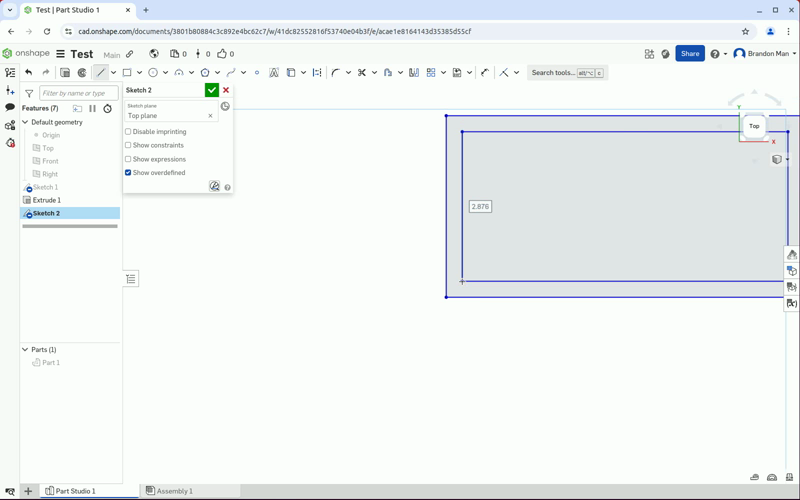
scroll(-6)
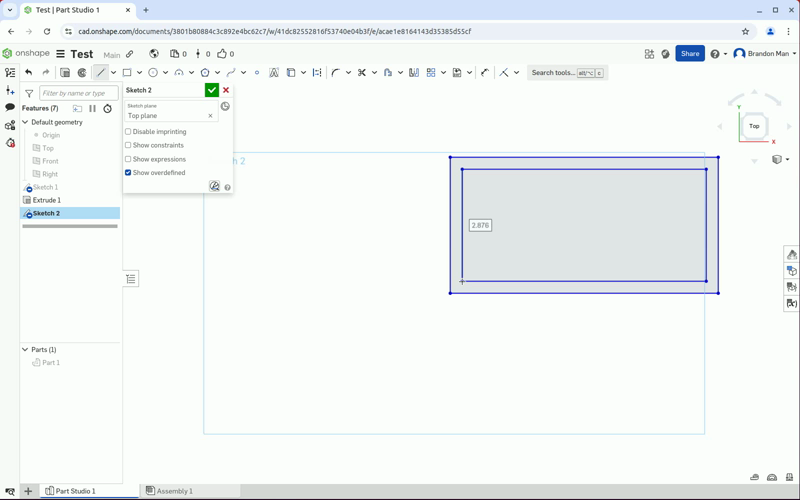
scroll(-6)
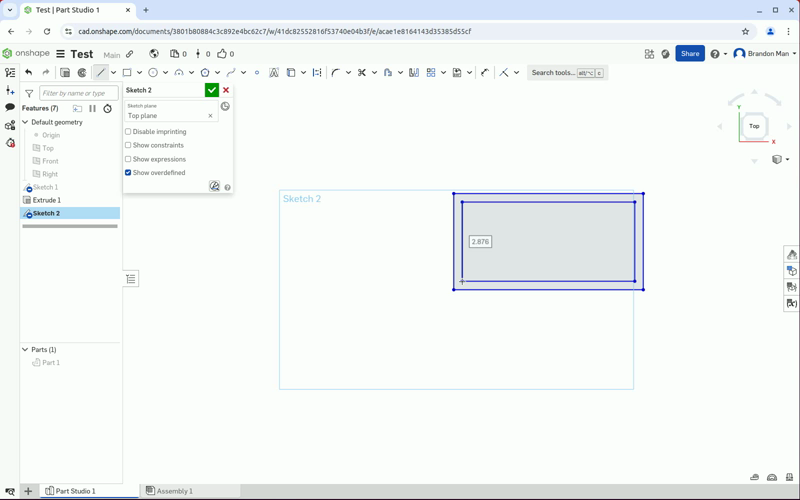
scroll(-6)
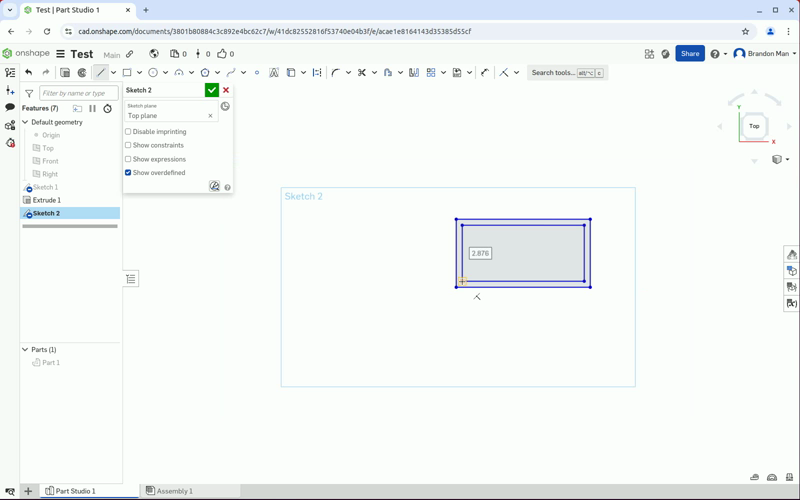
scroll(-6)
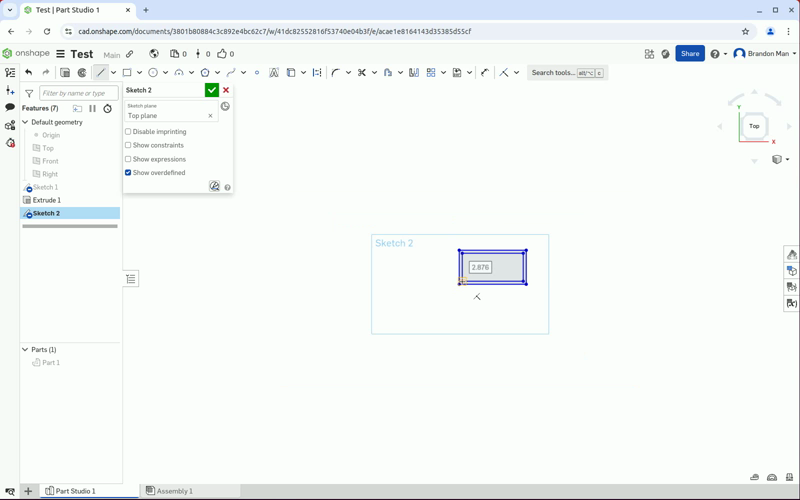
scroll(-6)
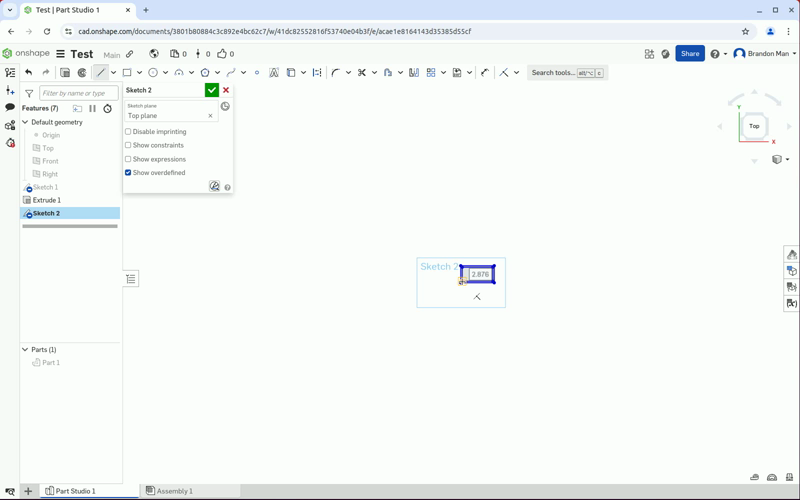
key(esc)
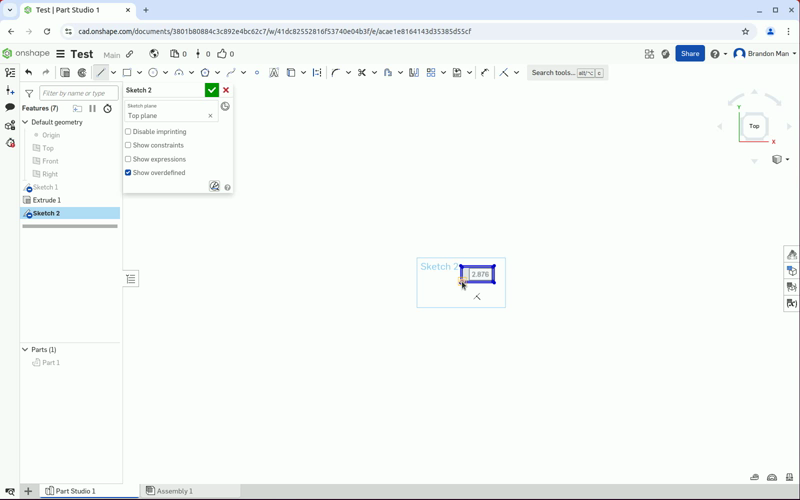
mouse_move(481, 282)
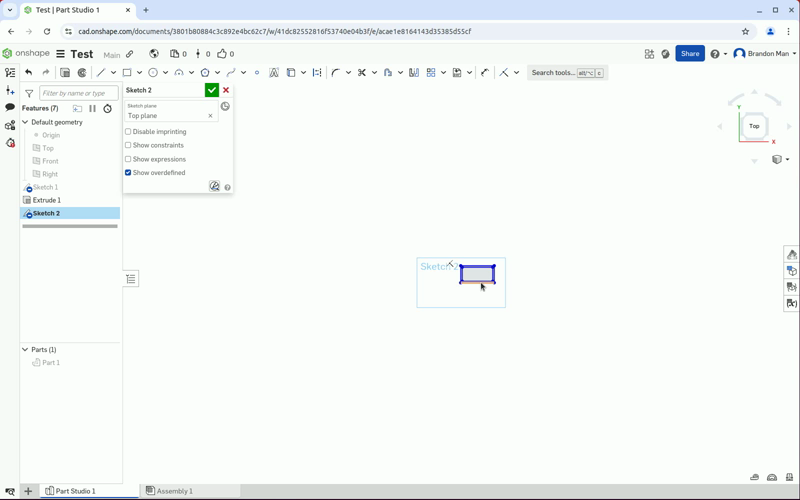
scroll(6)
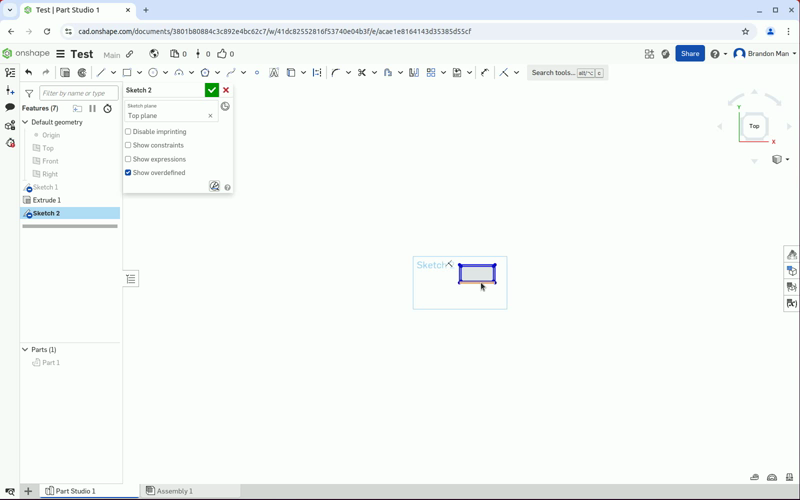
scroll(6)
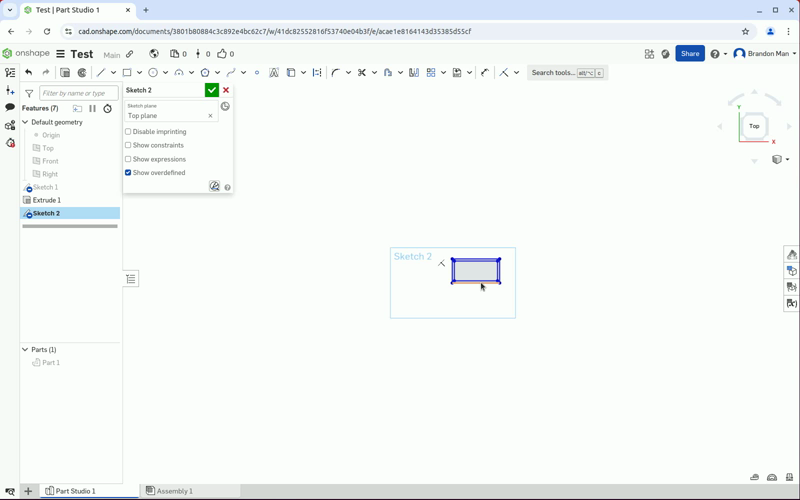
scroll(6)
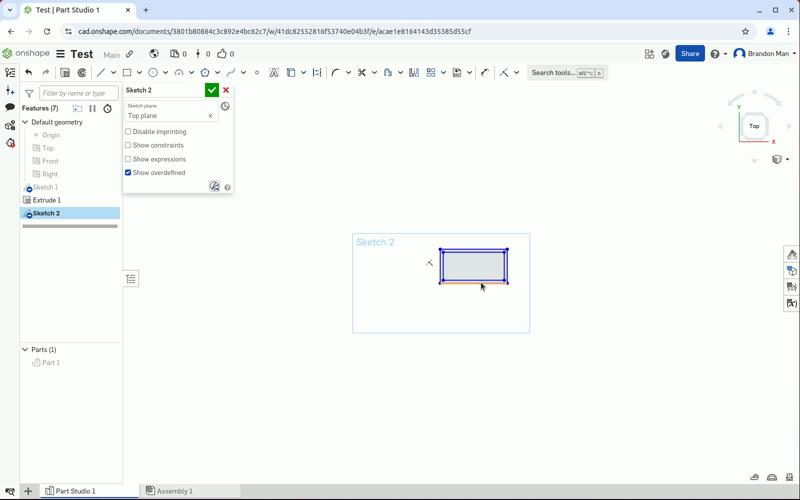
scroll(6)
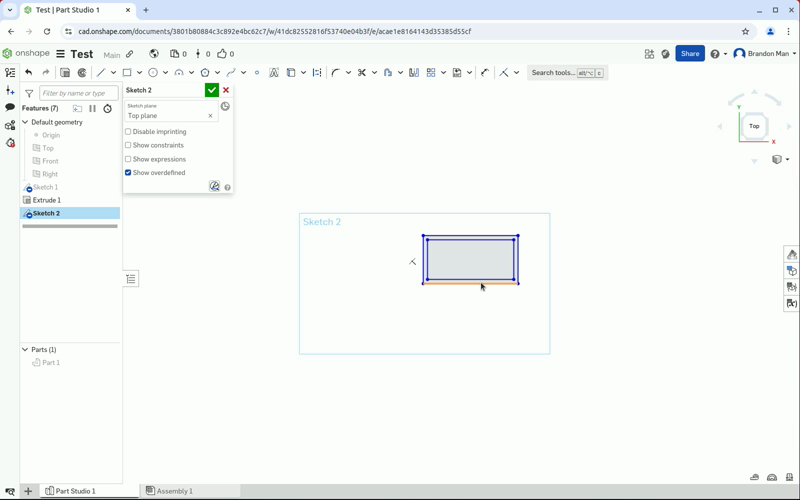
scroll(6)
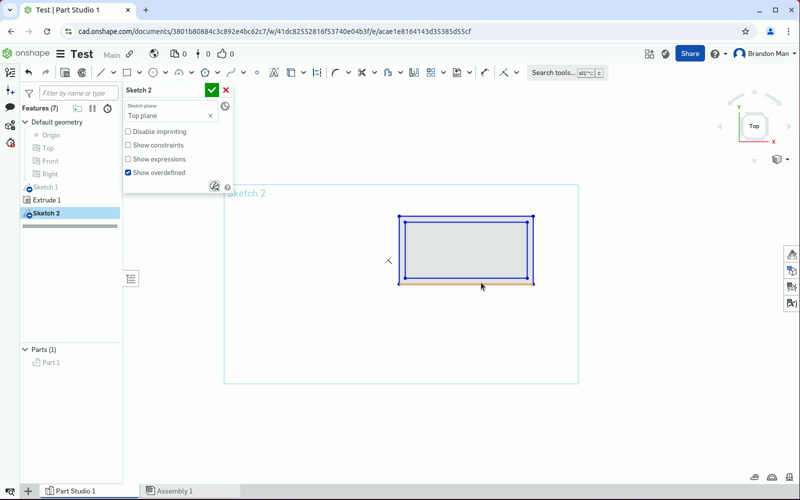
scroll(6)
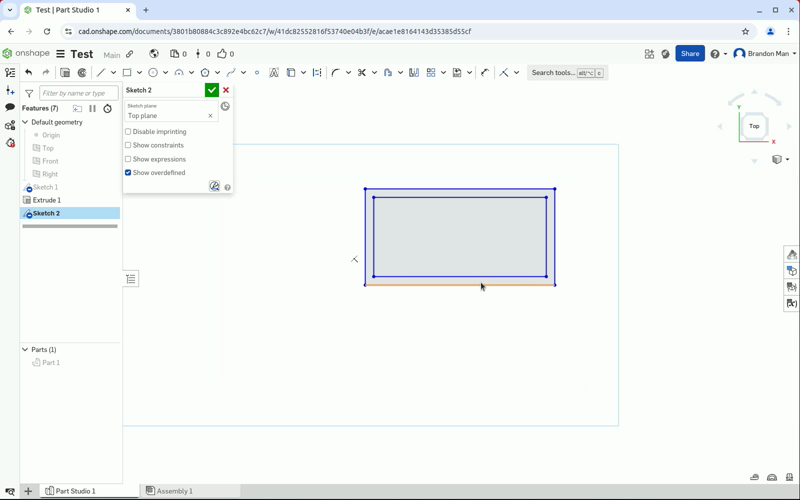
scroll(6)
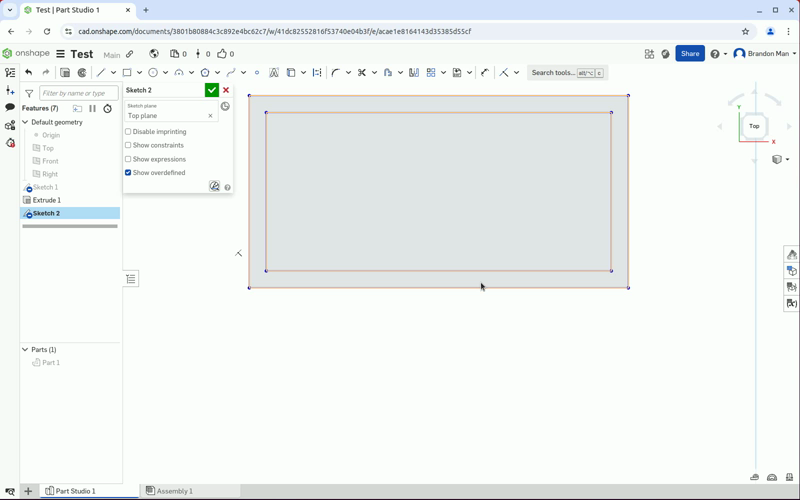
click(481, 282)
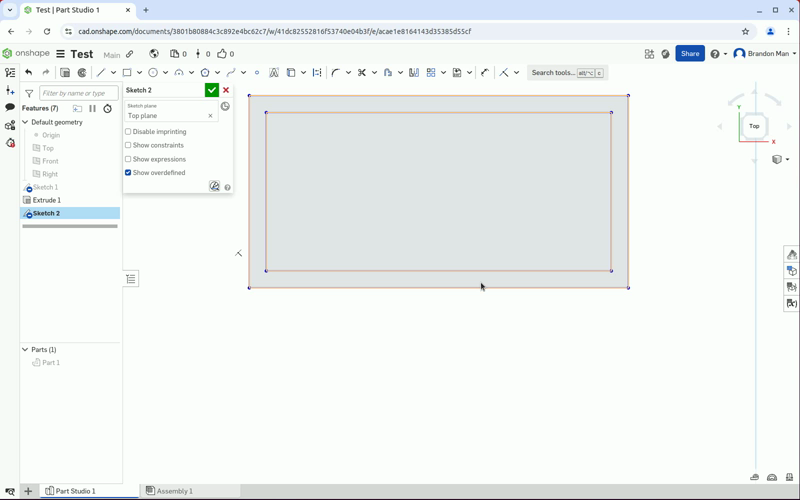
scroll(-6)
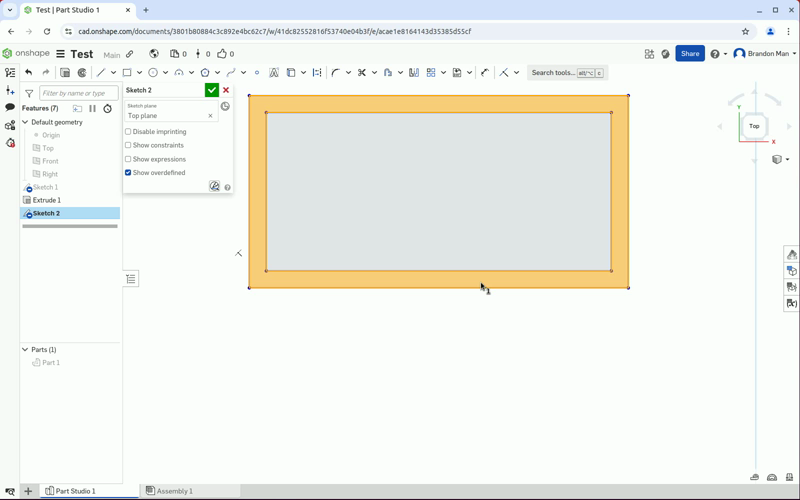
scroll(-6)
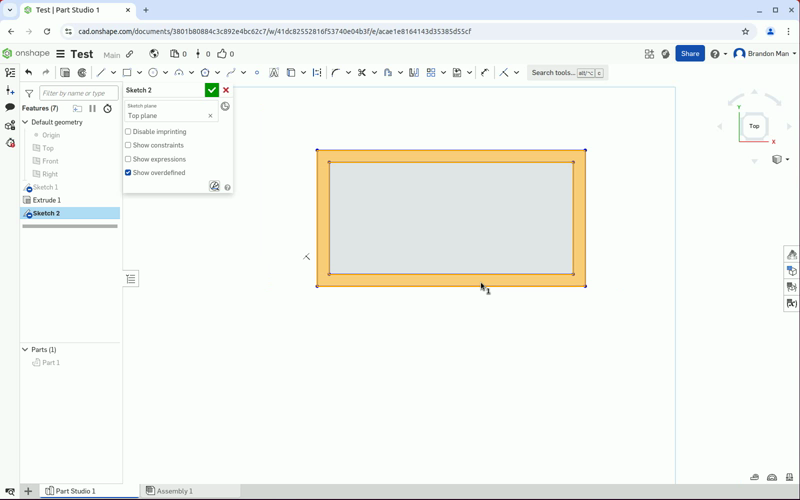
scroll(-6)
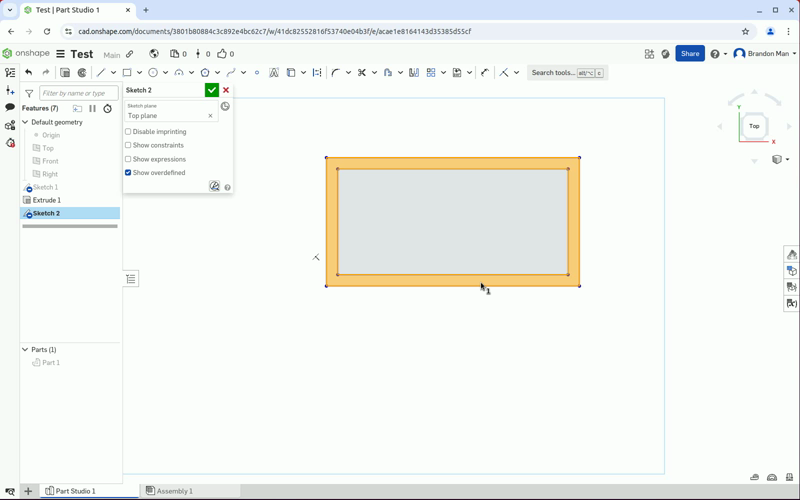
scroll(-6)
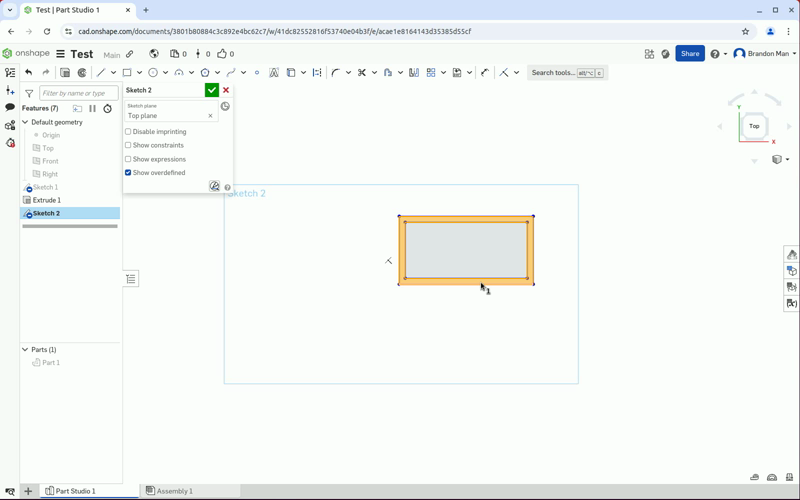
scroll(-6)
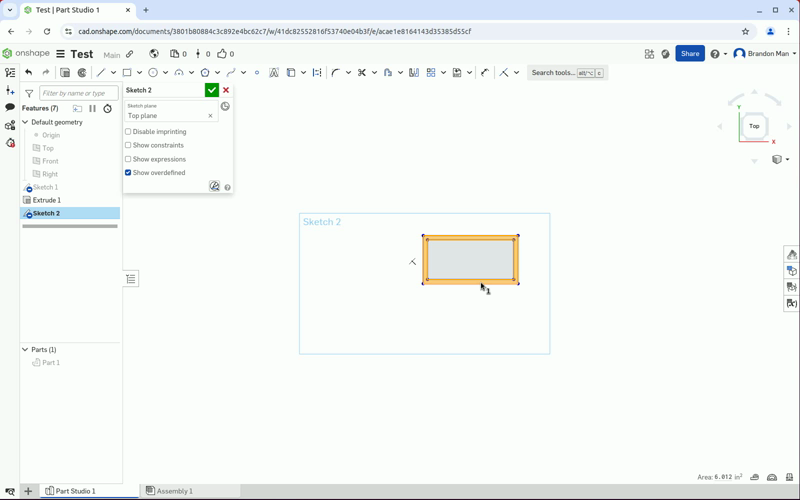
scroll(-6)
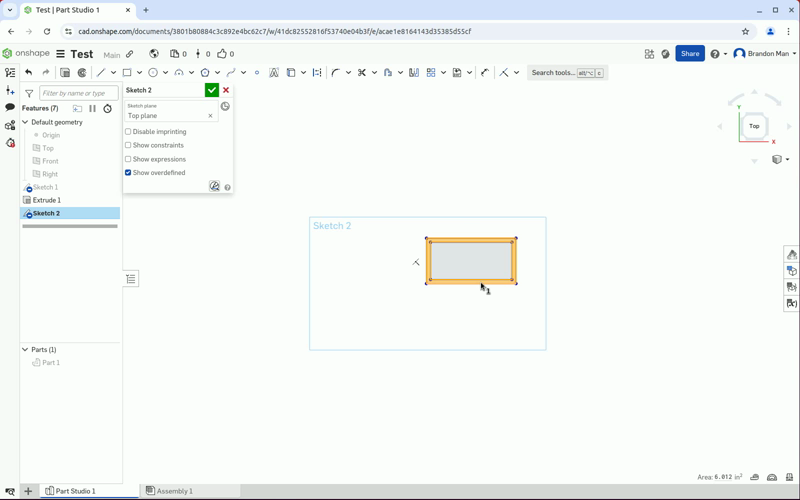
scroll(-6)
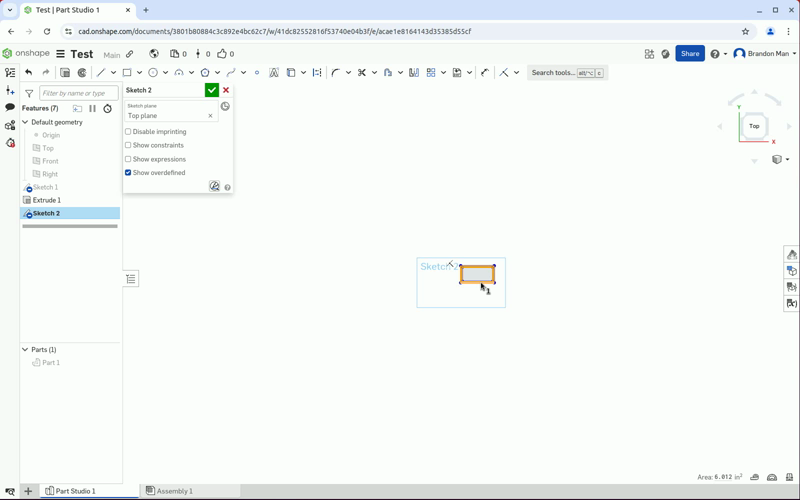
mouse_move(73, 352)
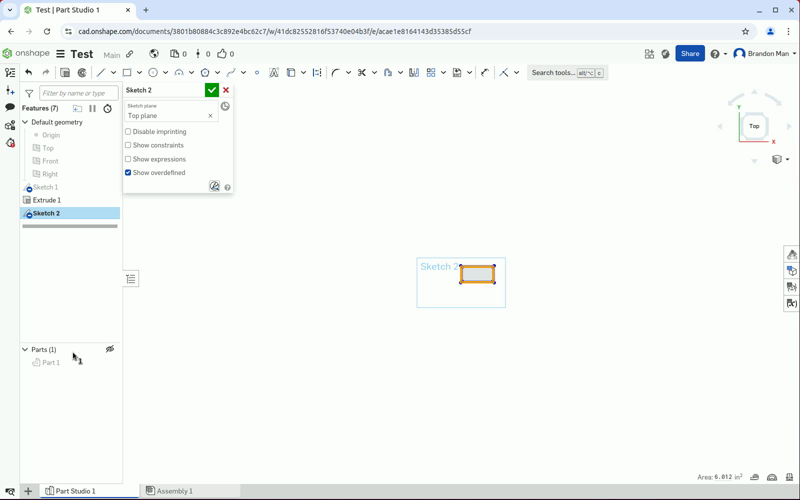
key(shift+y)
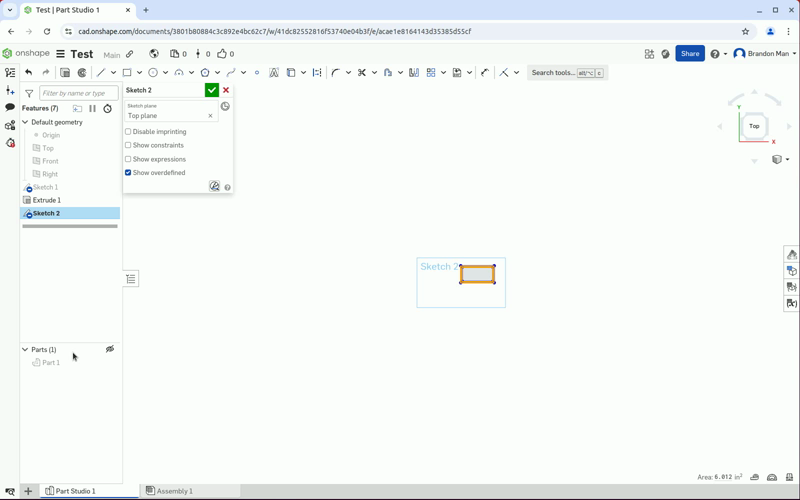
key(shift+e)
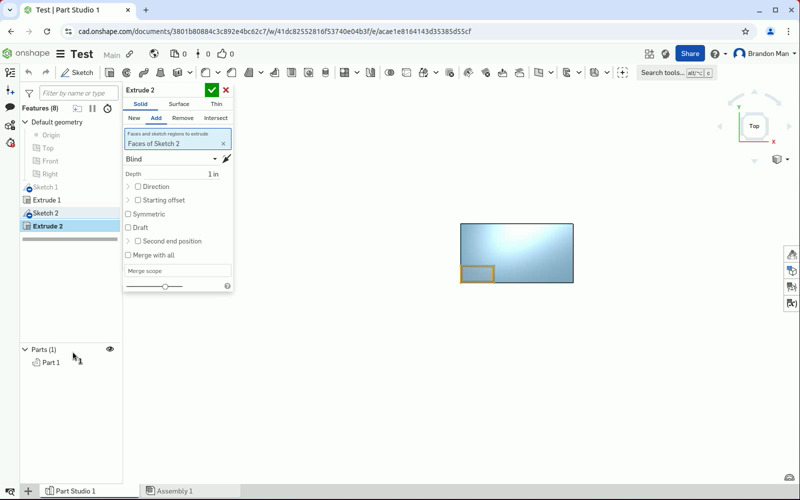
mouse_move(143, 106)
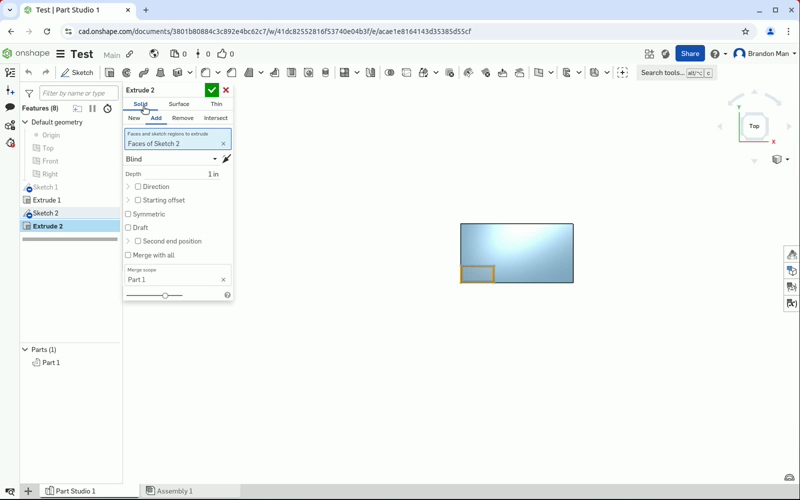
click(143, 106)
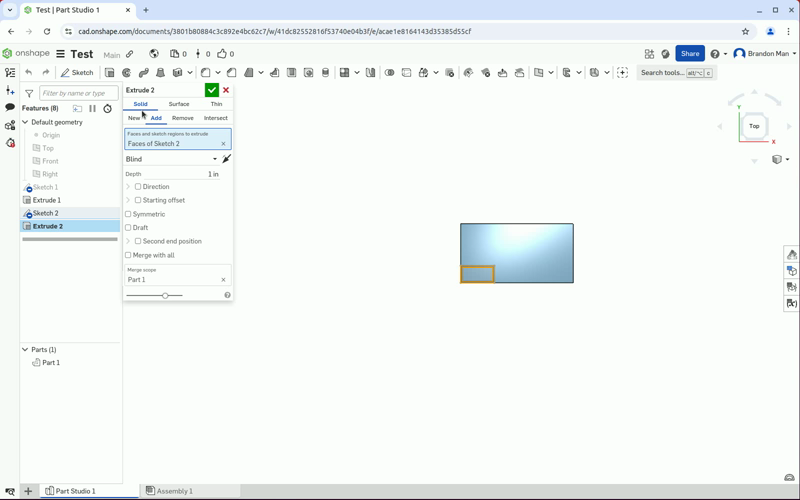
mouse_move(137, 120)
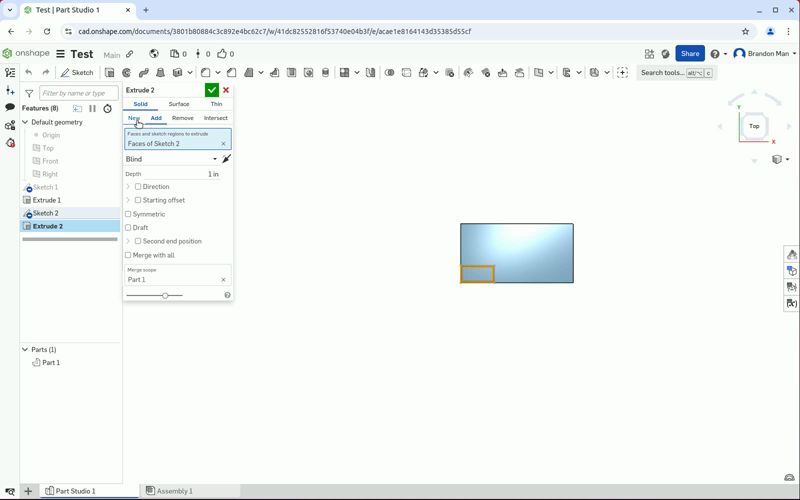
click(137, 120)
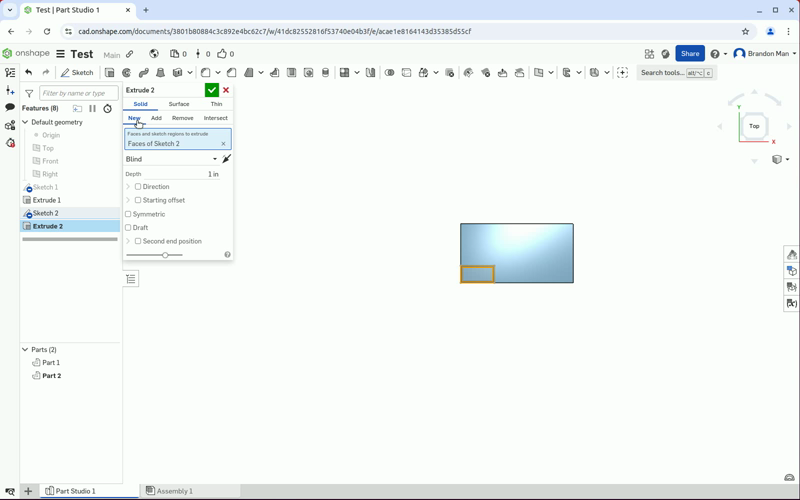
key(tab, 4)
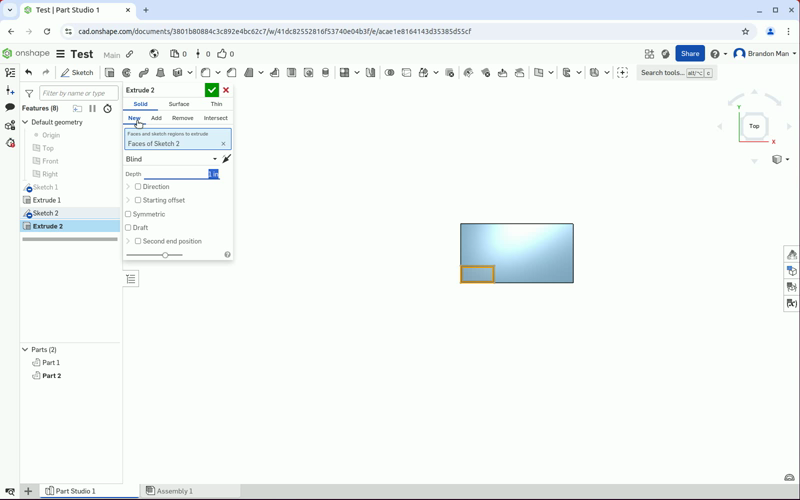
text(3.37)
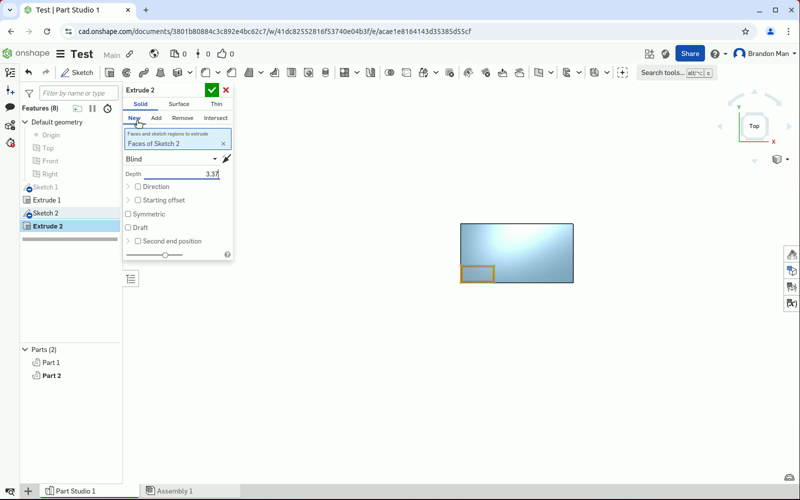
key(enter)
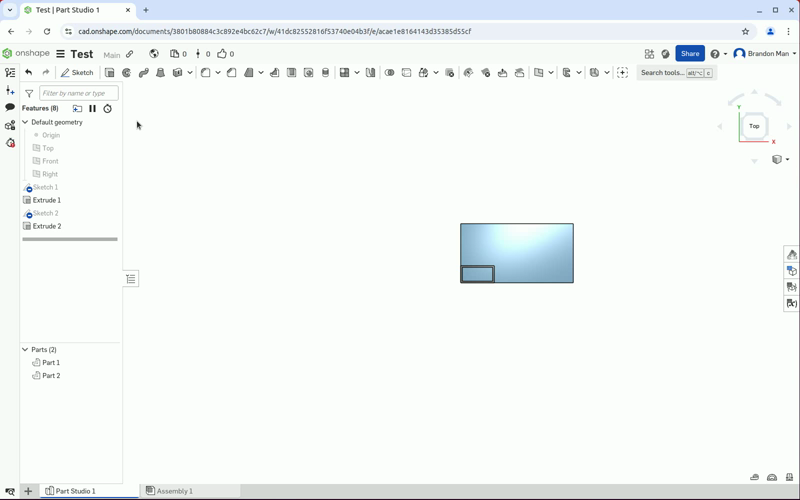
key(shift+h)
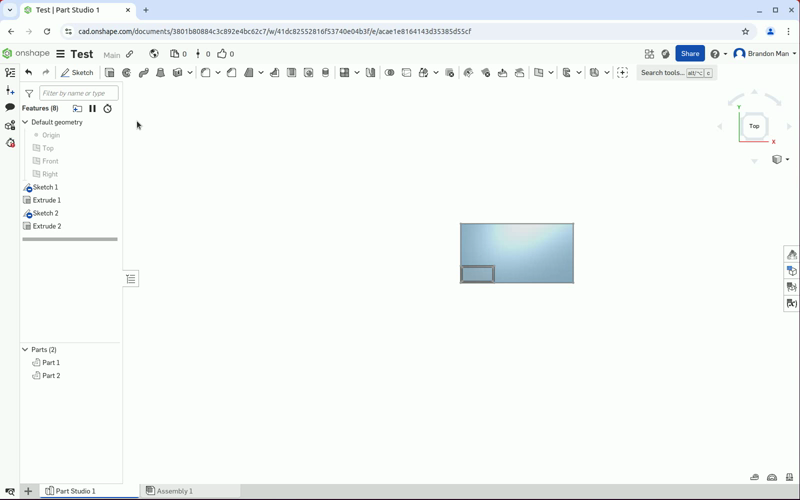
key(shift+h)
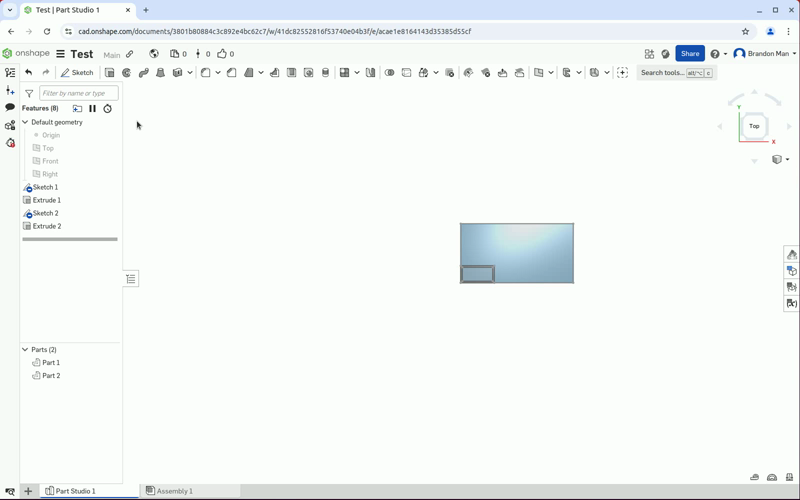
key(shift+7)
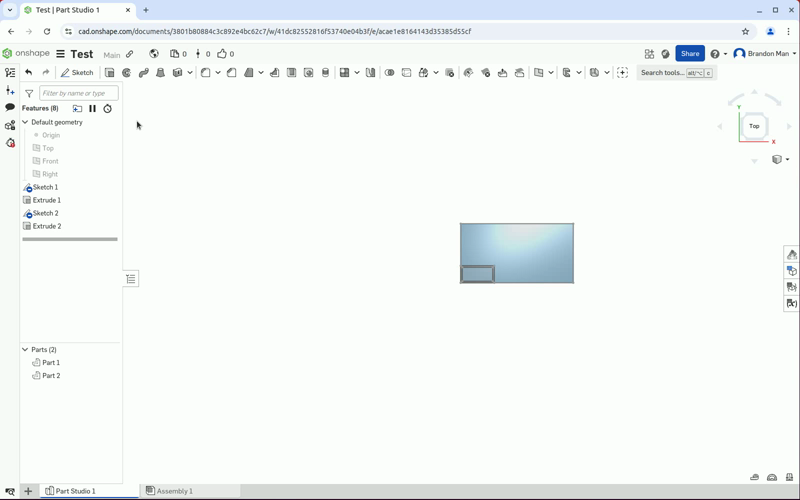
key(up, 3)
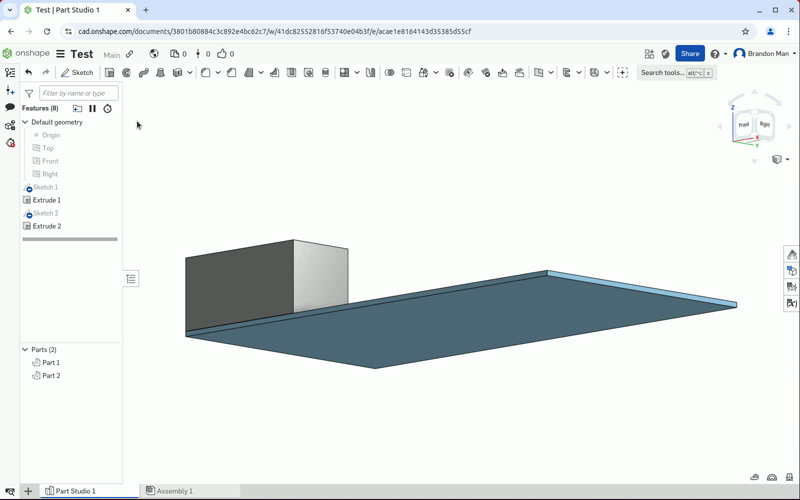
key(left, 3)
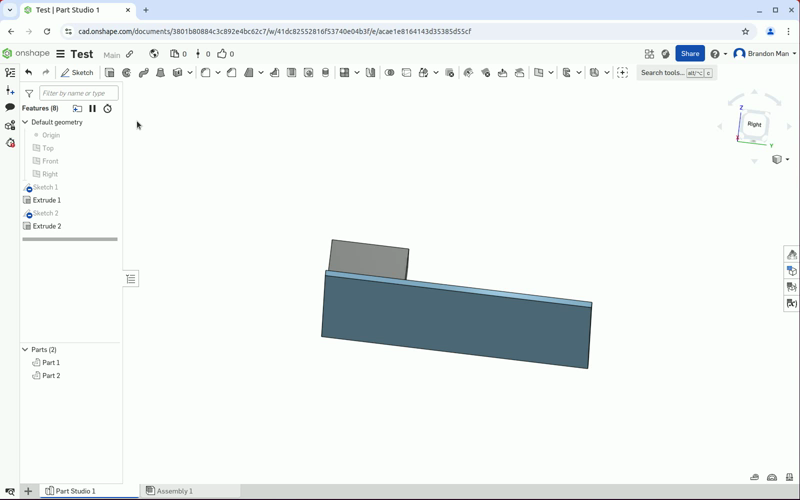
key(right, 3)
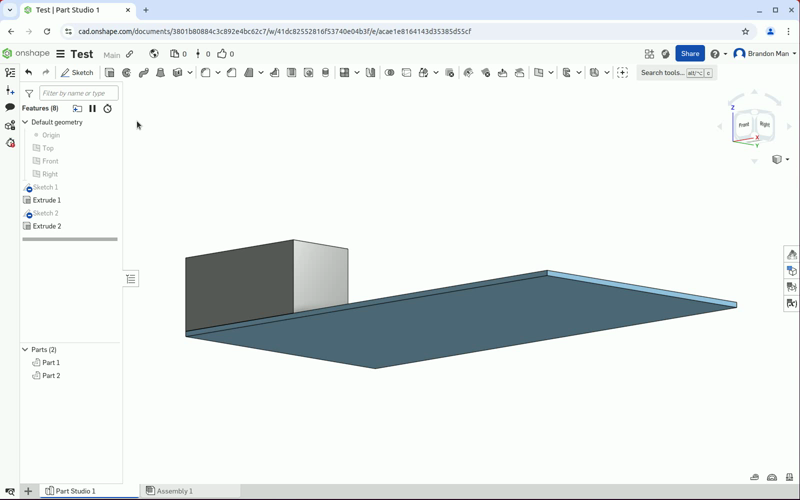
key(down, 3)
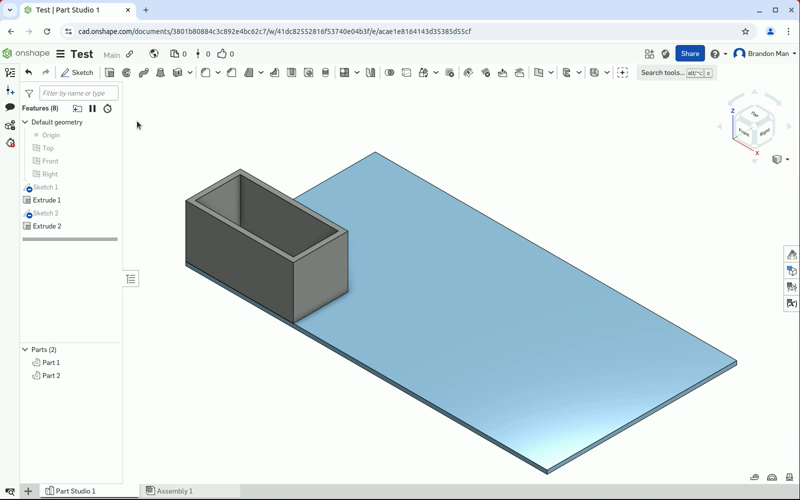
mouse_move(73, 189)
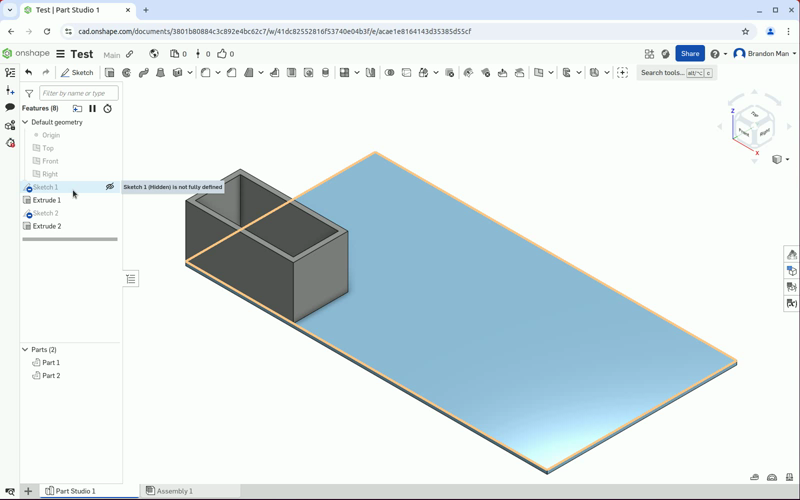
click(73, 189)